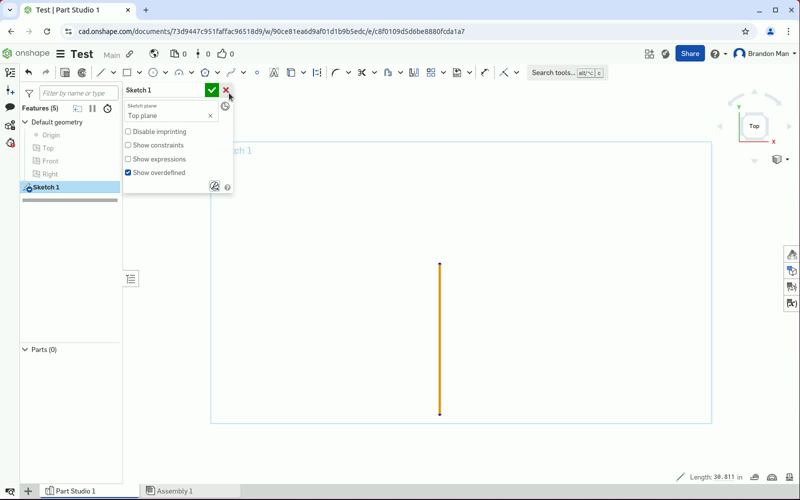
key(shift+h)
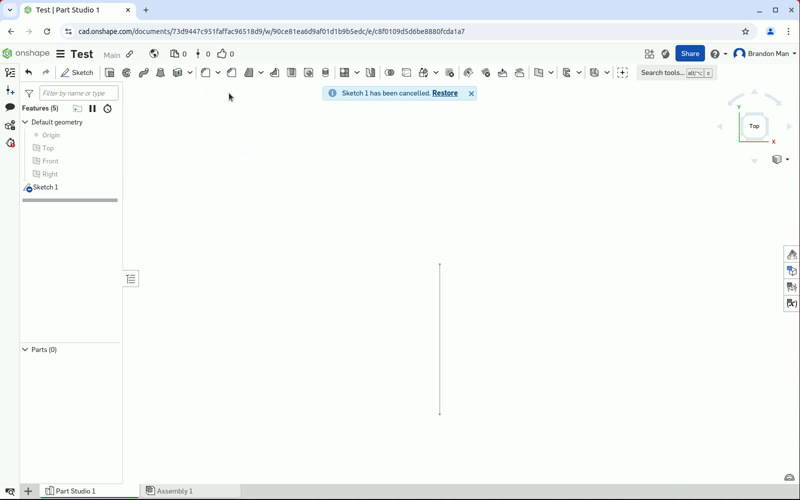
key(shift+s)
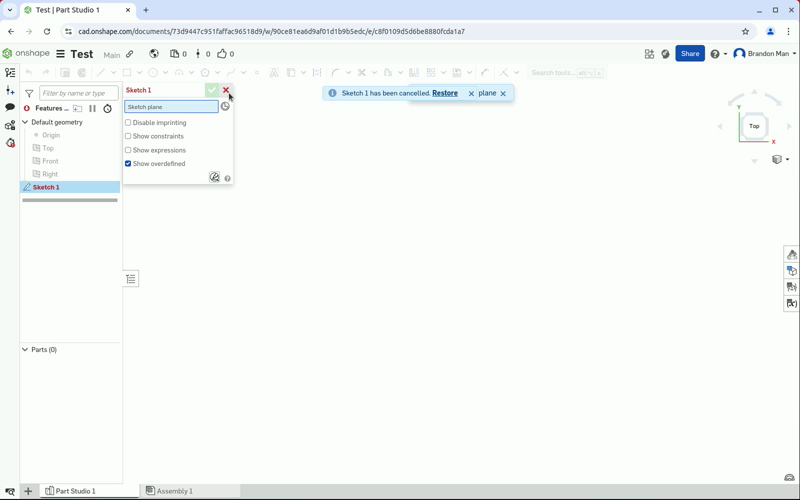
mouse_move(73, 150)
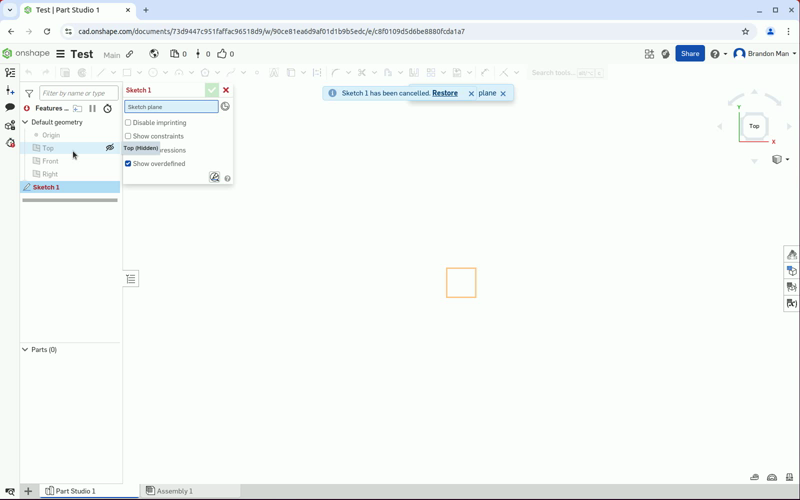
click(73, 150)
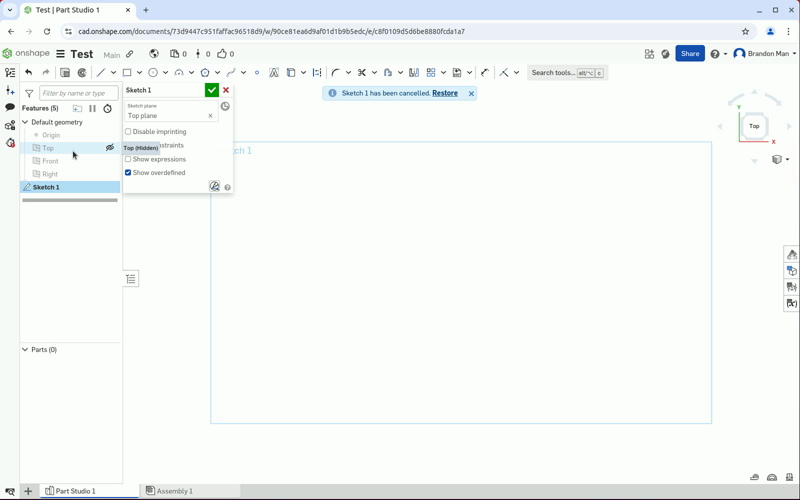
mouse_move(73, 352)
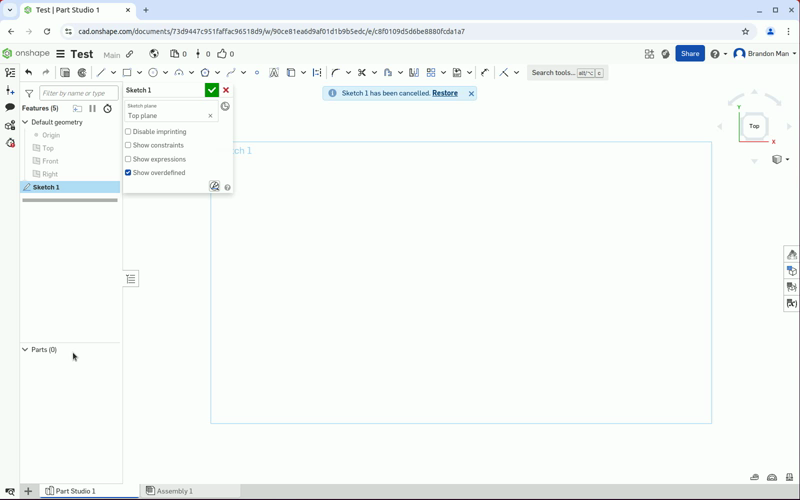
key(y)
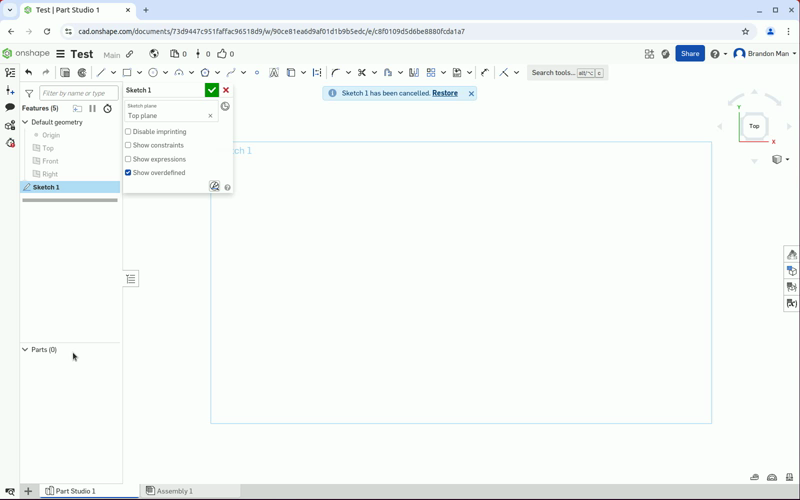
key(c)
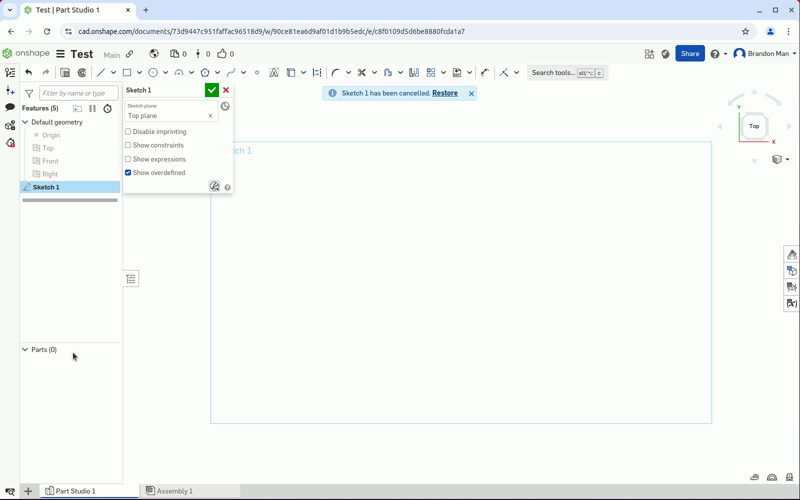
key_down(shift)
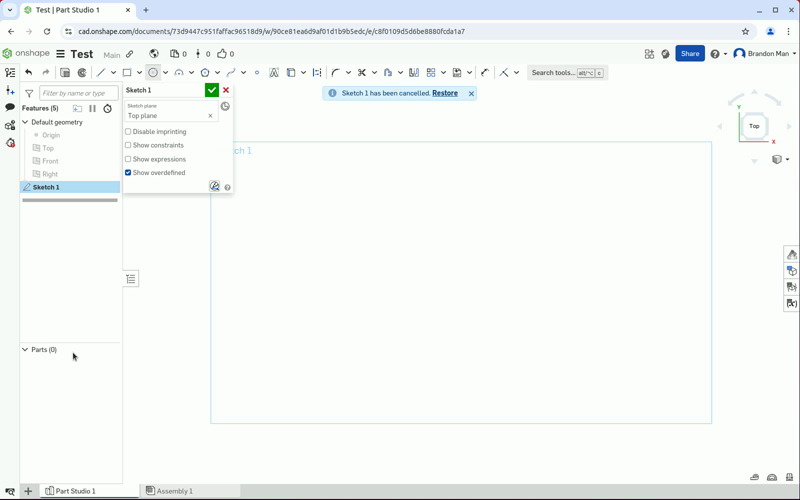
mouse_move(423, 252)
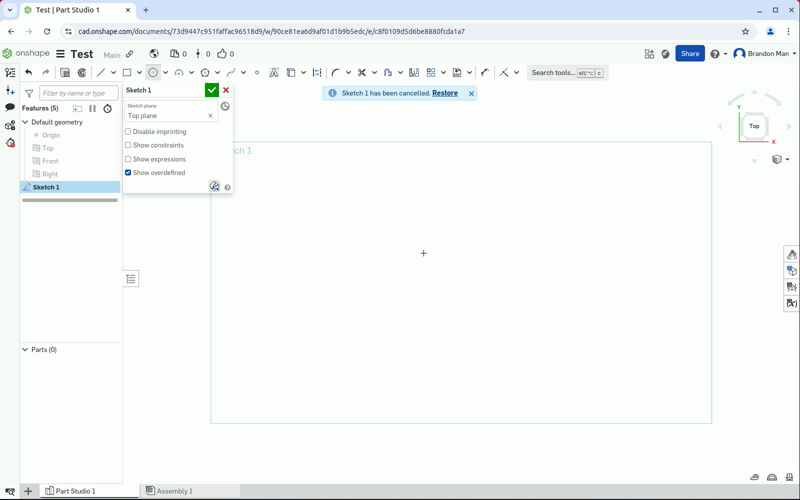
click(423, 252)
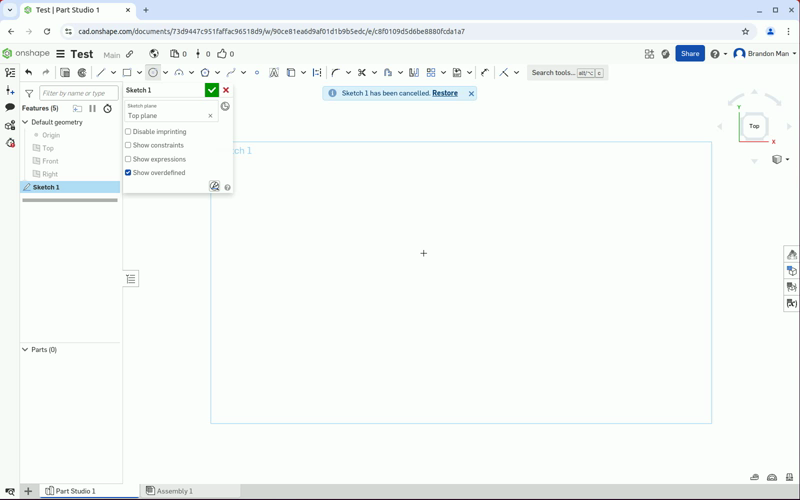
key_up(shift)
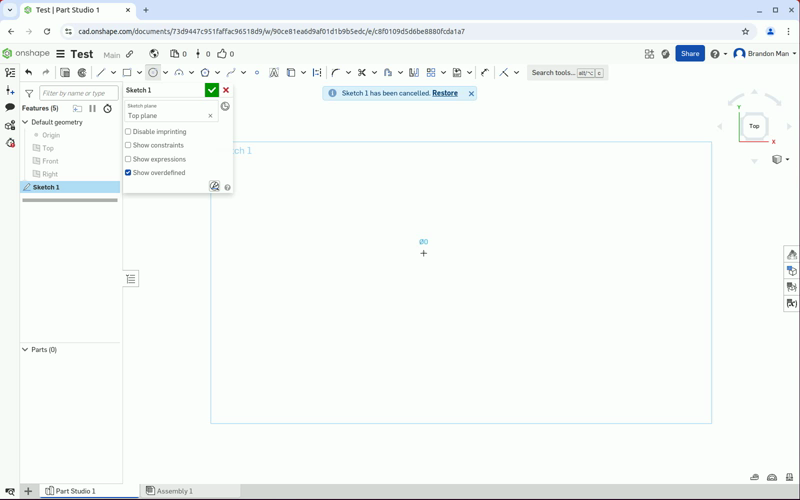
mouse_move(430, 252)
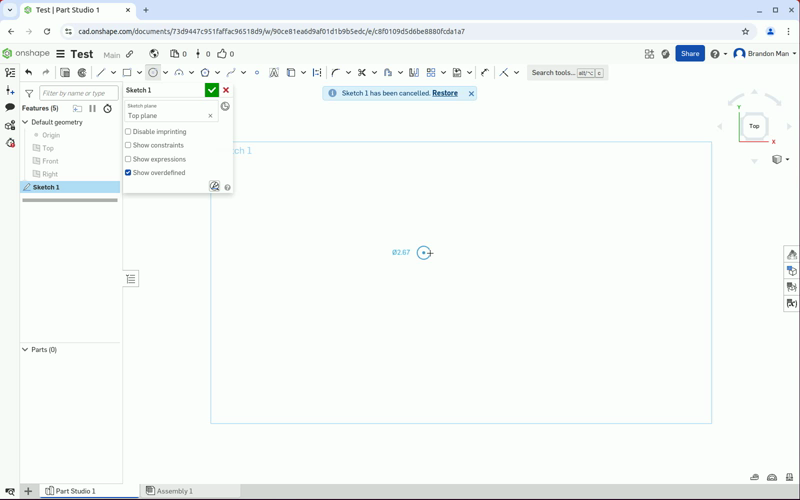
click(430, 252)
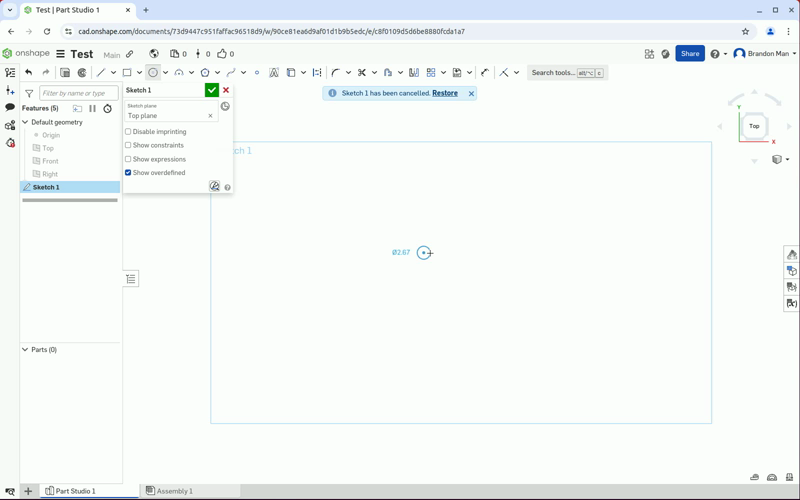
key(esc)
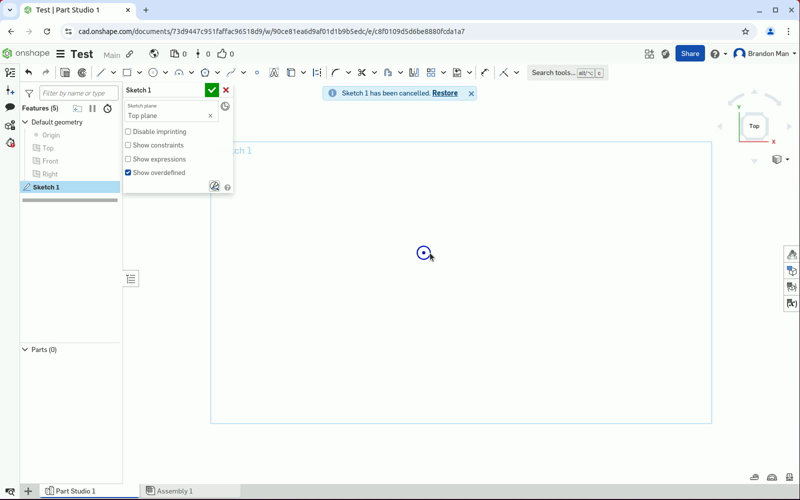
mouse_move(424, 250)
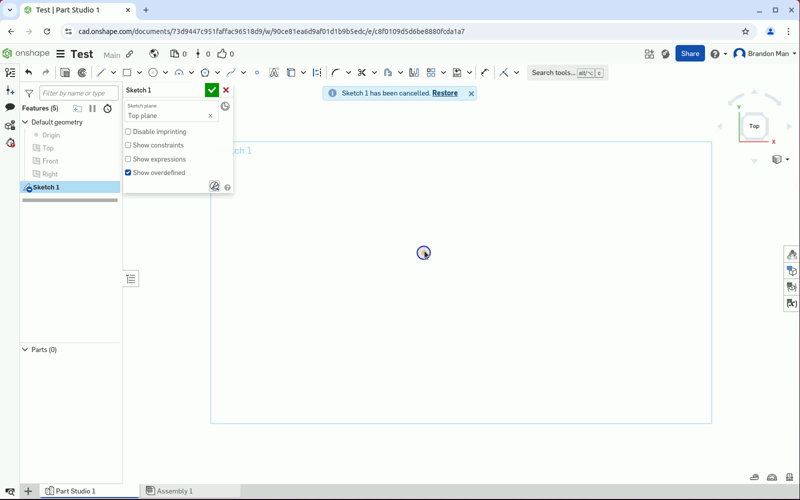
scroll(6)
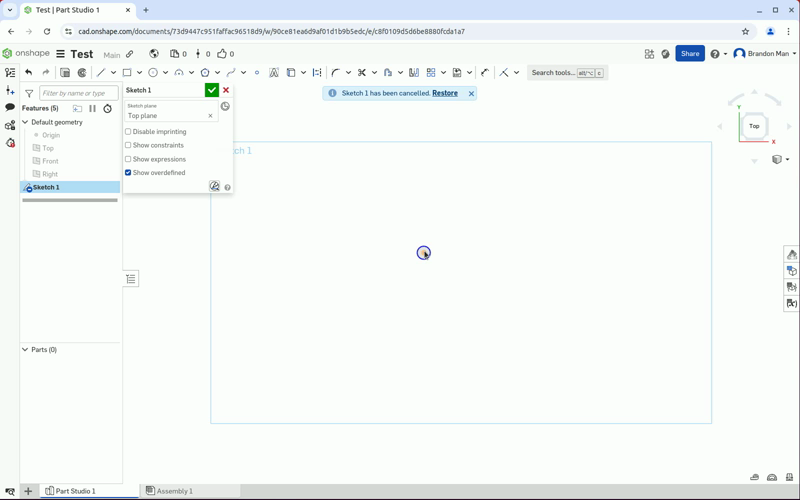
scroll(6)
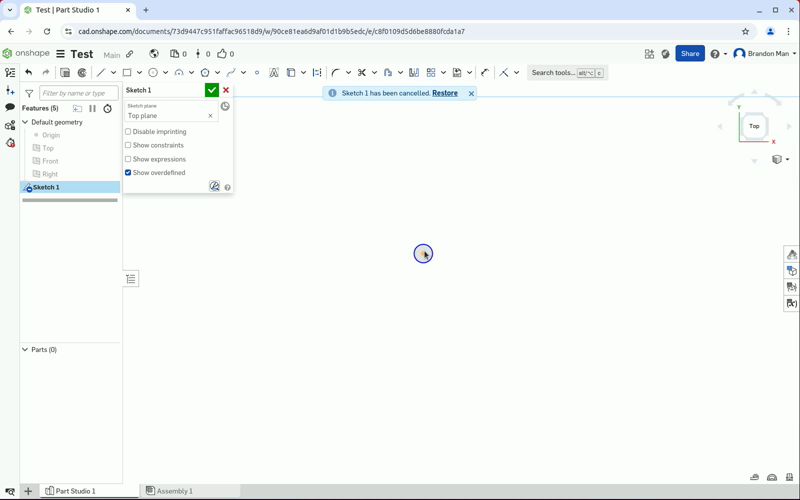
scroll(6)
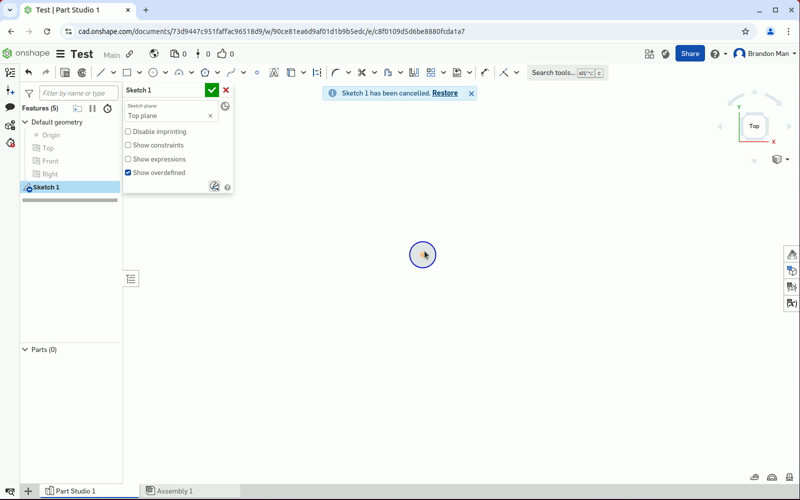
scroll(6)
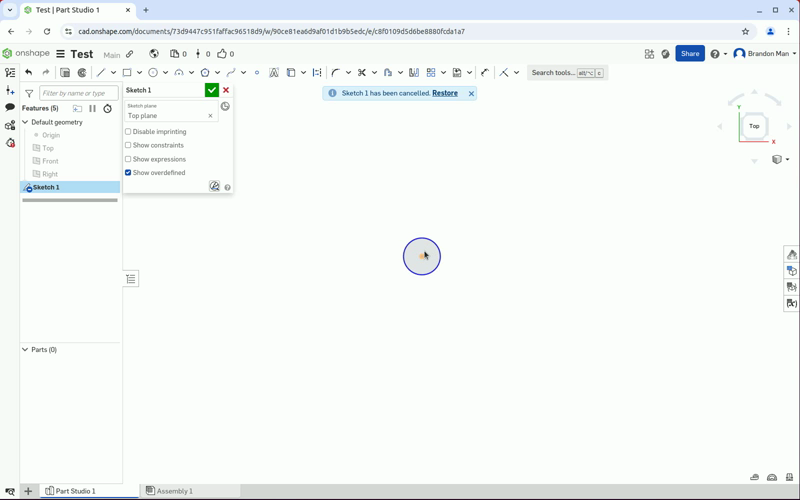
scroll(6)
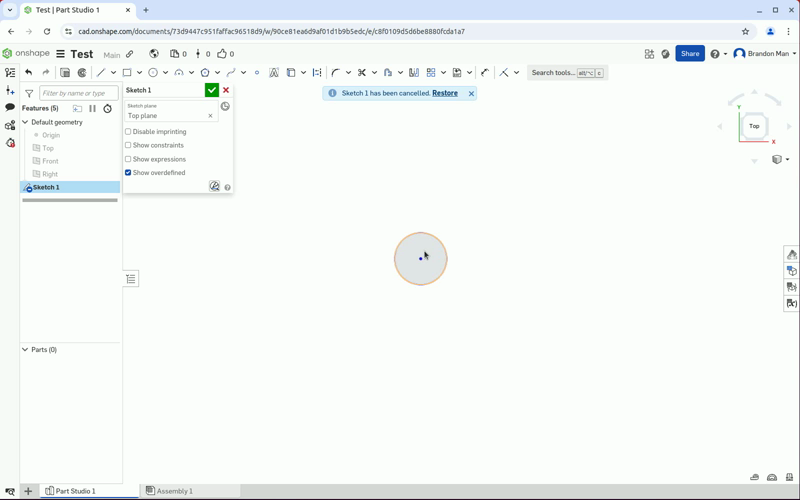
scroll(6)
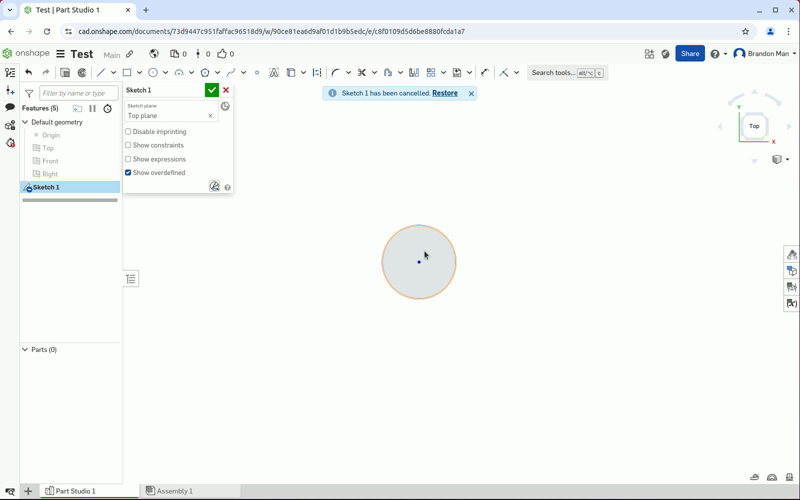
scroll(6)
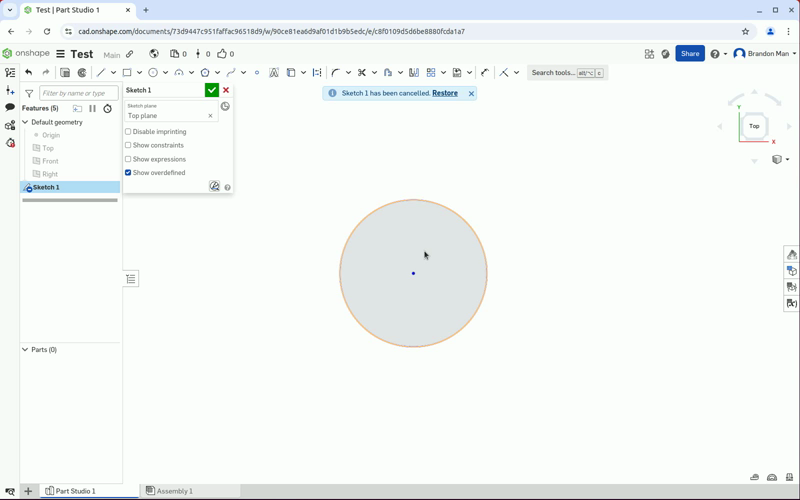
click(424, 250)
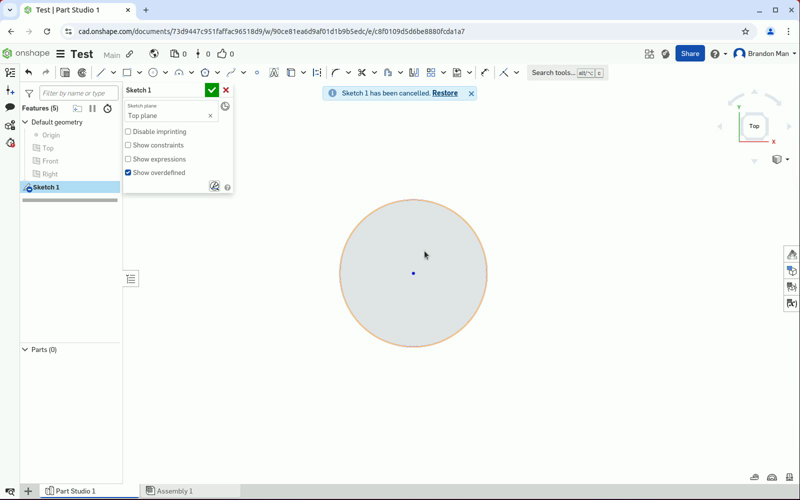
scroll(-6)
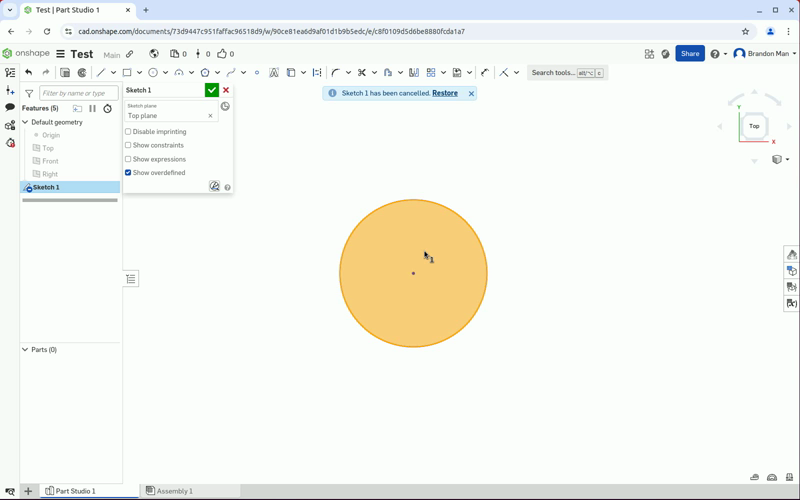
scroll(-6)
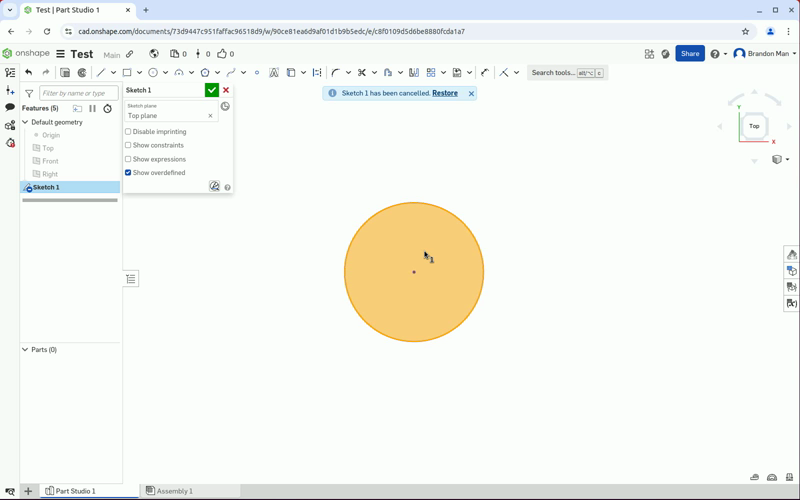
scroll(-6)
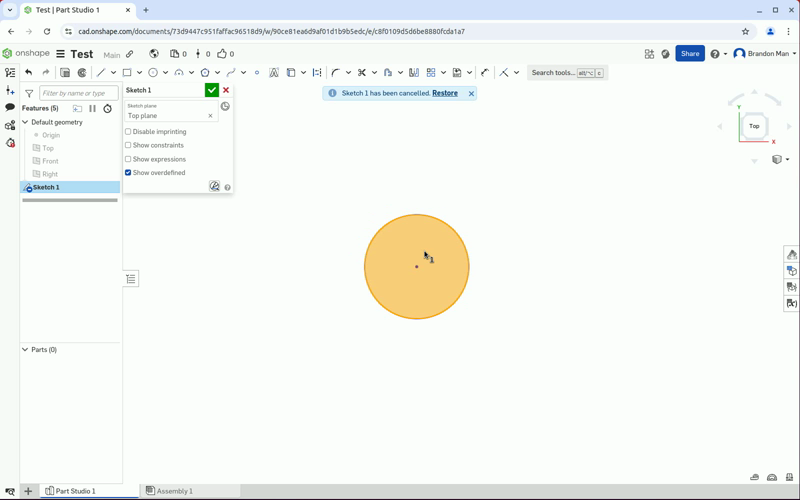
scroll(-6)
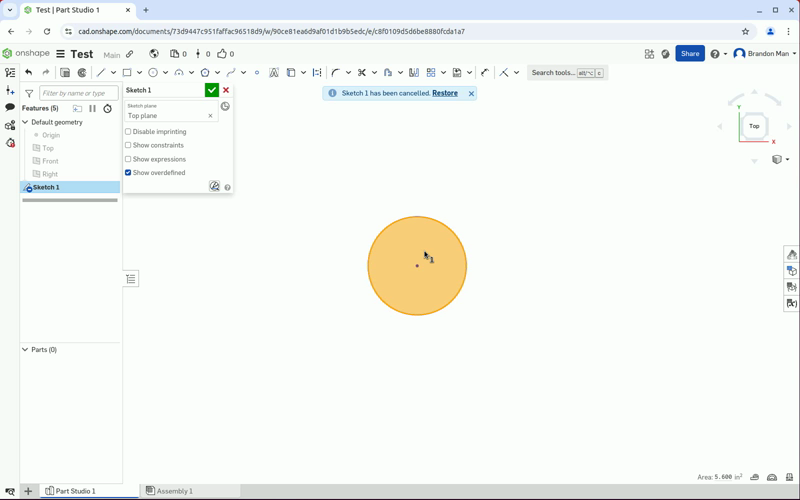
scroll(-6)
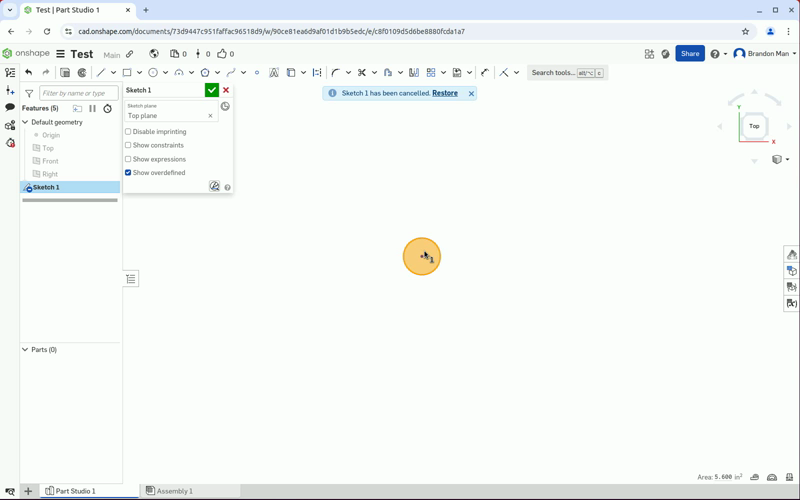
scroll(-6)
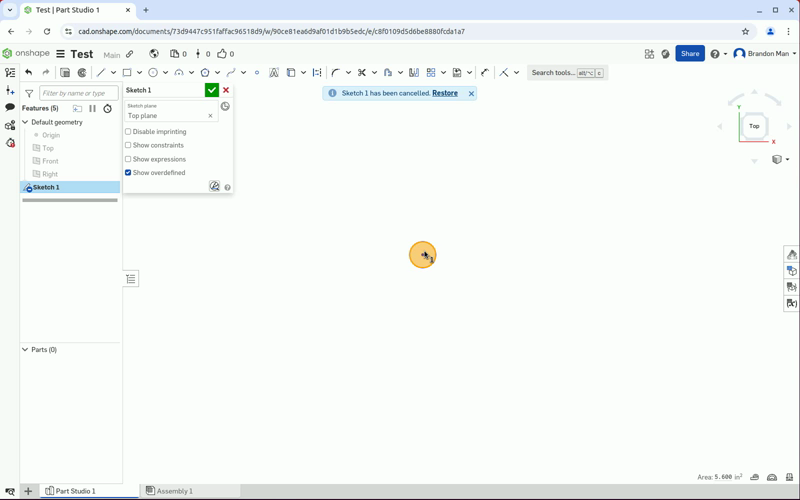
scroll(-6)
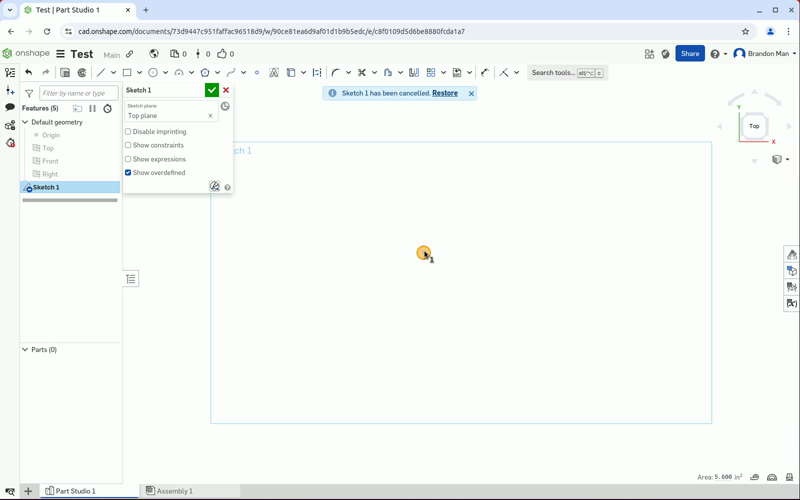
mouse_move(73, 352)
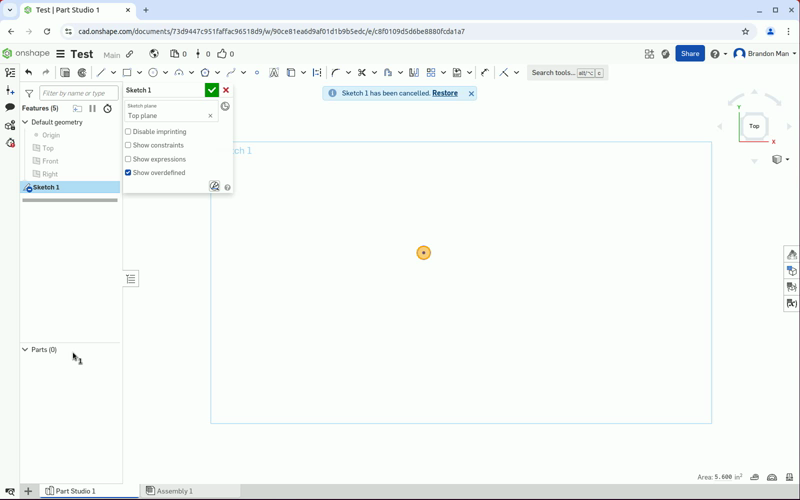
key(shift+y)
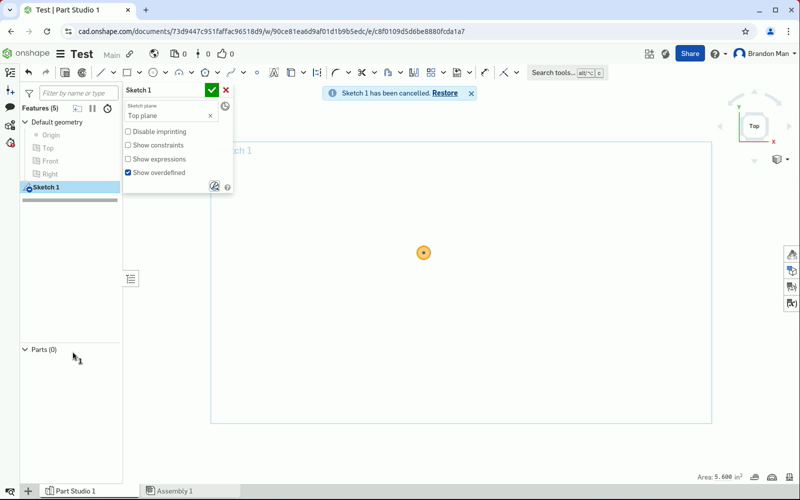
key(shift+e)
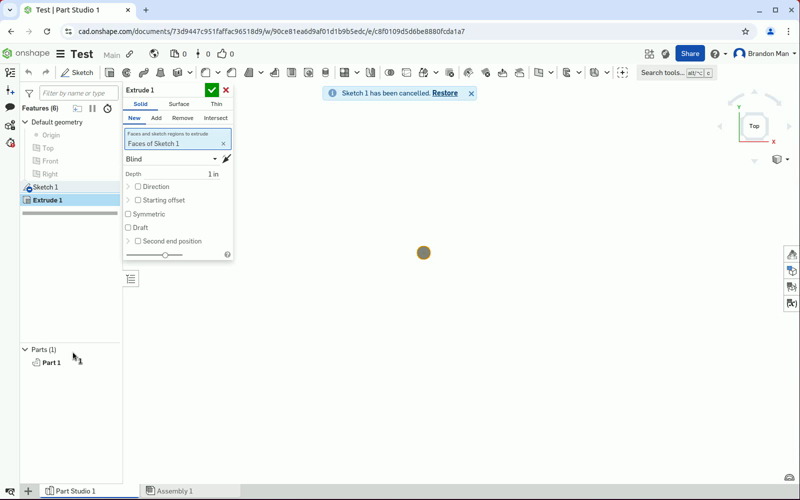
mouse_move(143, 106)
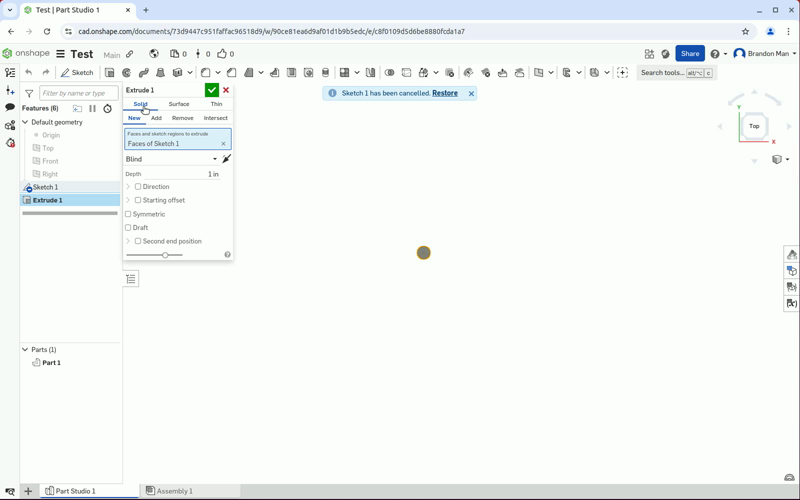
click(143, 106)
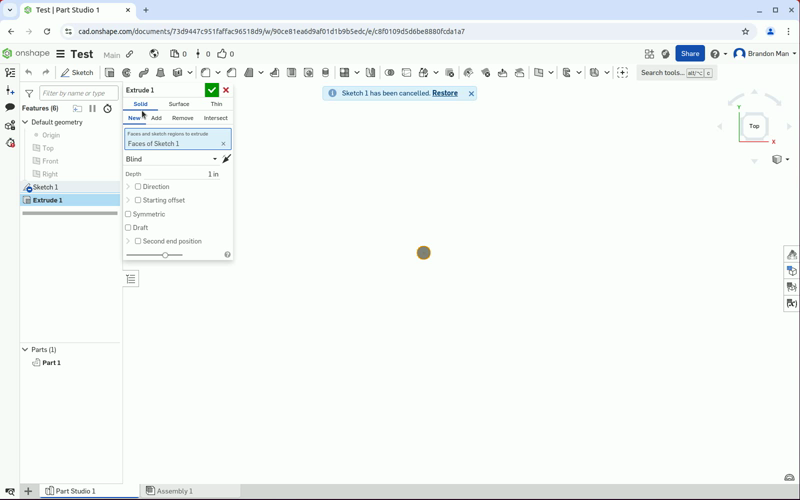
mouse_move(137, 120)
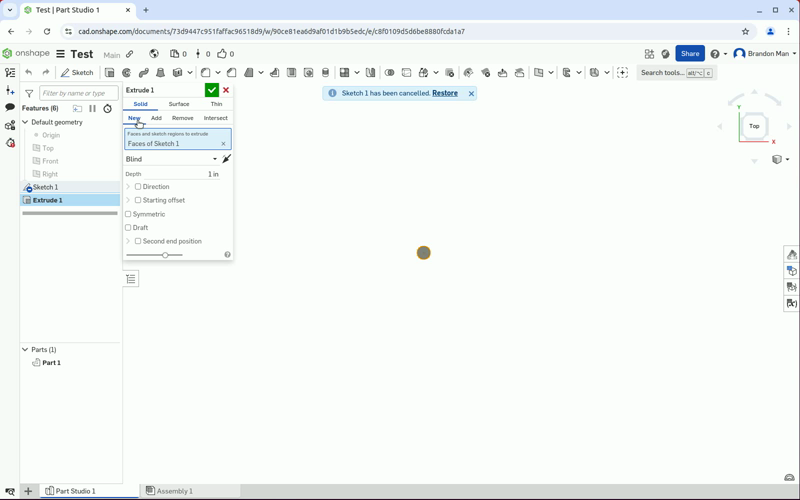
click(137, 120)
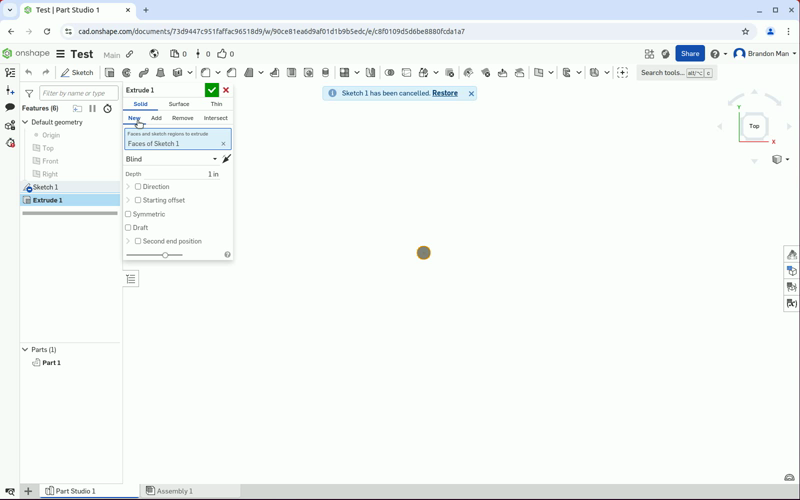
key(tab, 4)
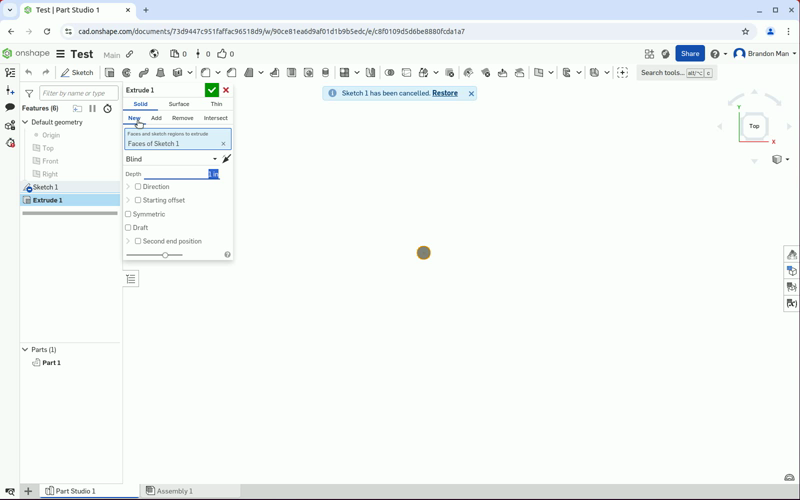
text(0.241)
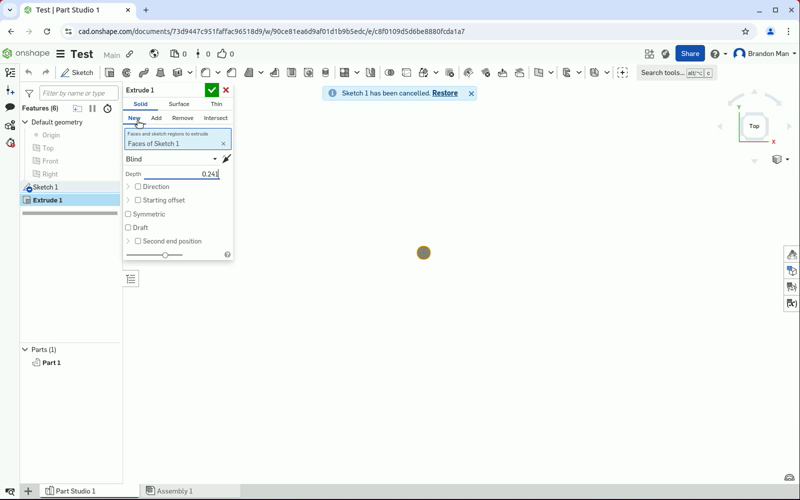
key(enter)
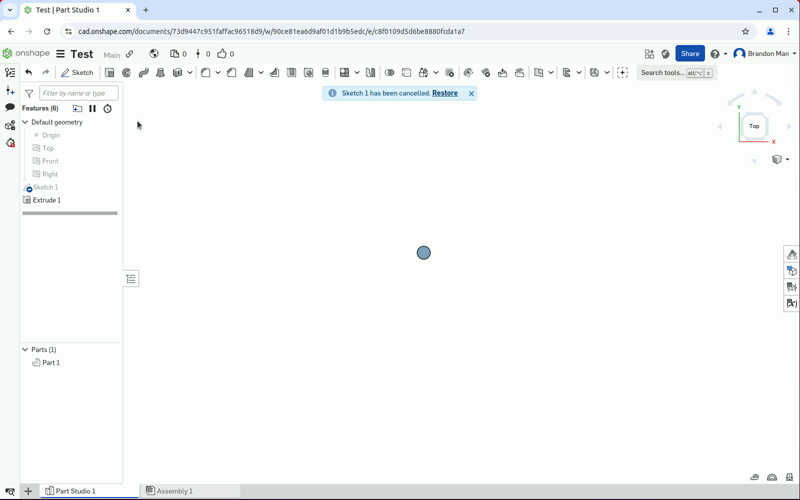
key(shift+h)
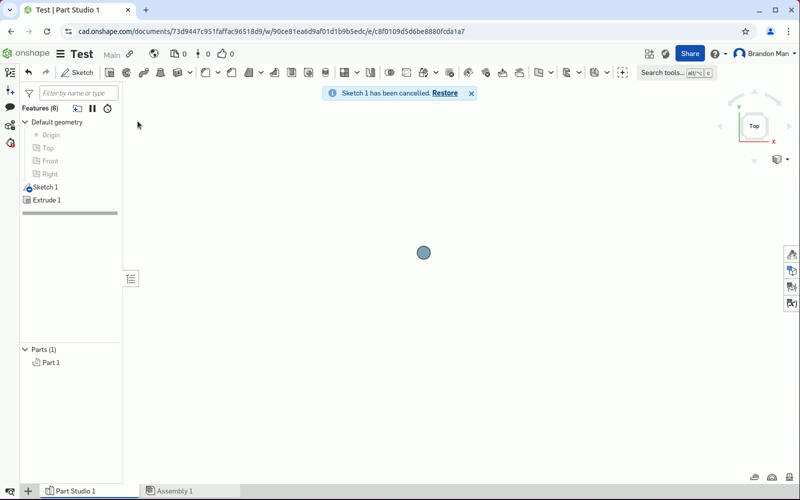
key(shift+h)
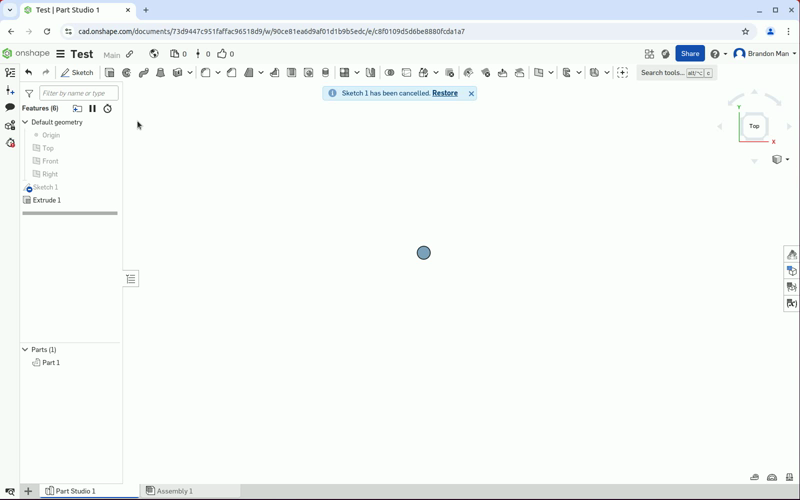
mouse_move(73, 189)
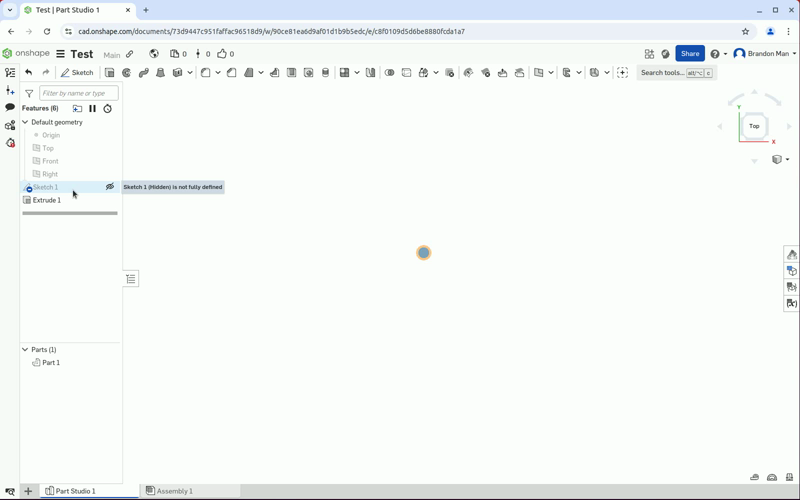
click(73, 189)
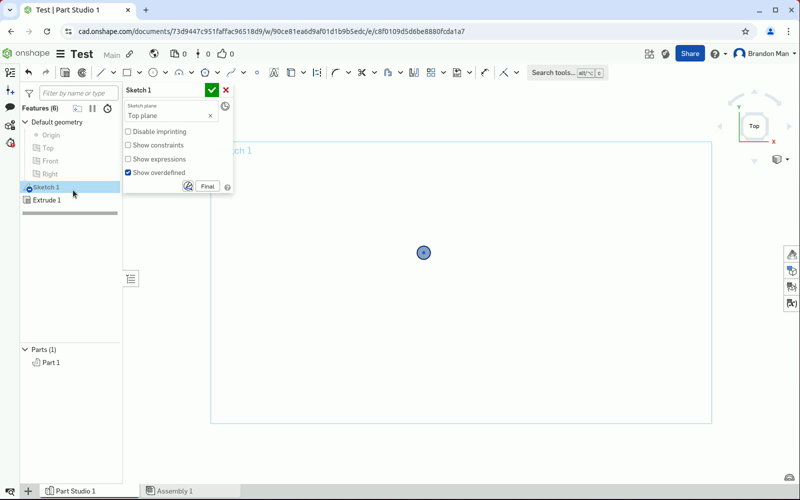
mouse_move(229, 92)
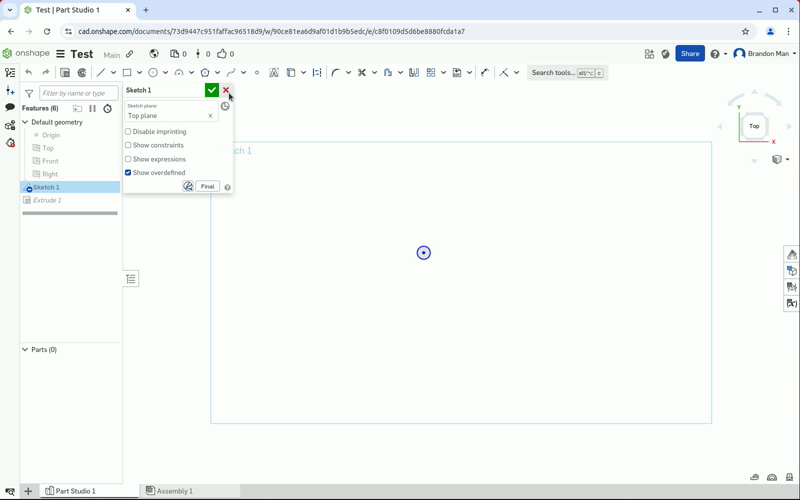
click(229, 92)
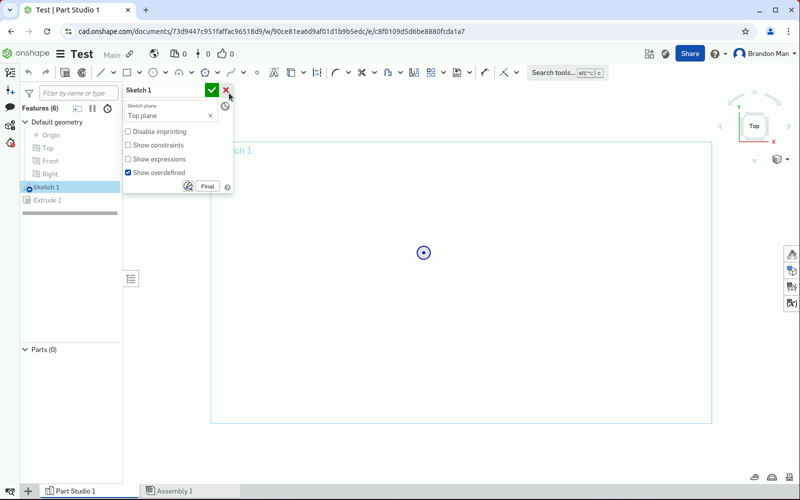
key(shift+s)
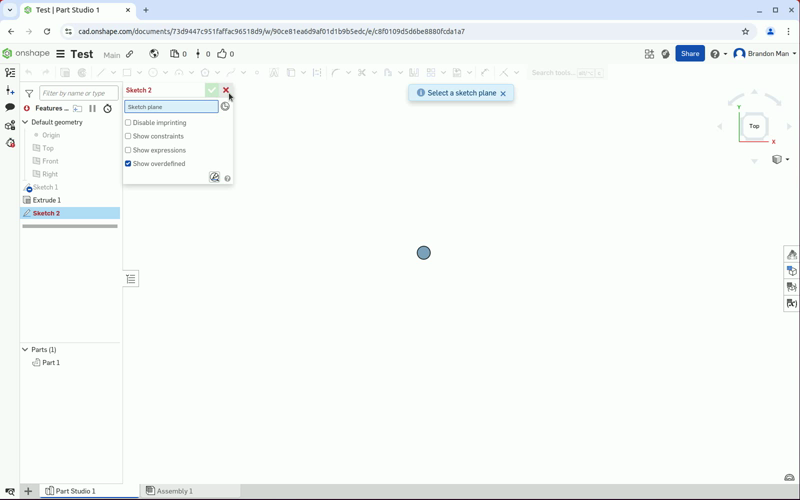
mouse_move(73, 150)
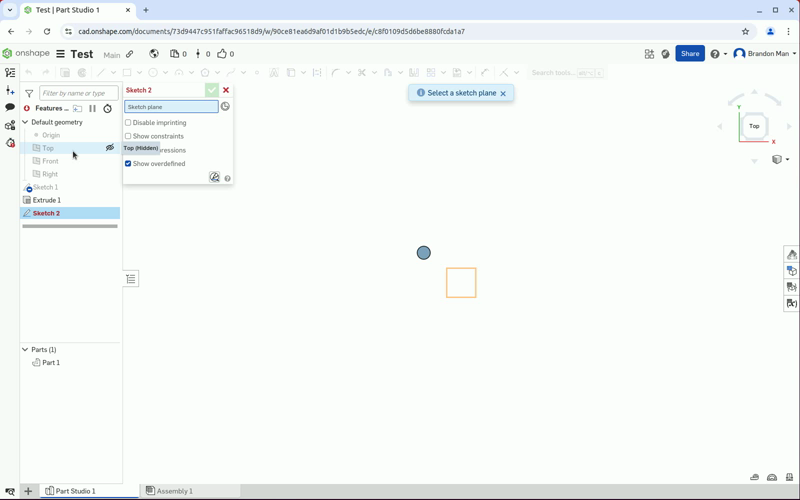
click(73, 150)
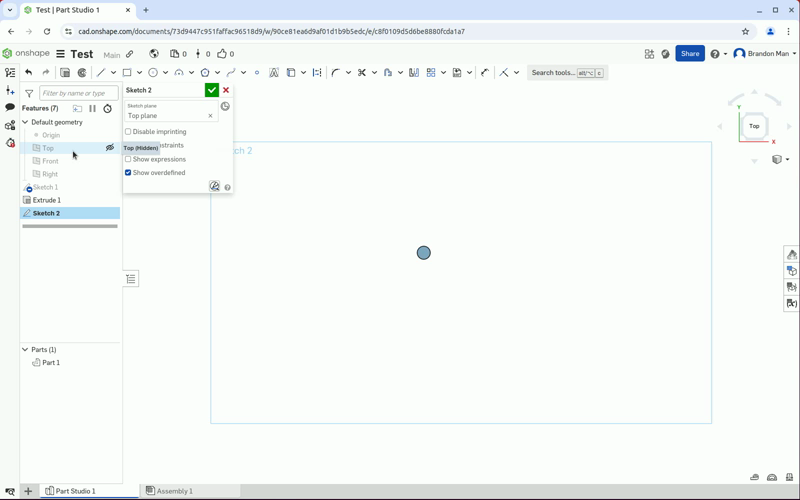
mouse_move(73, 352)
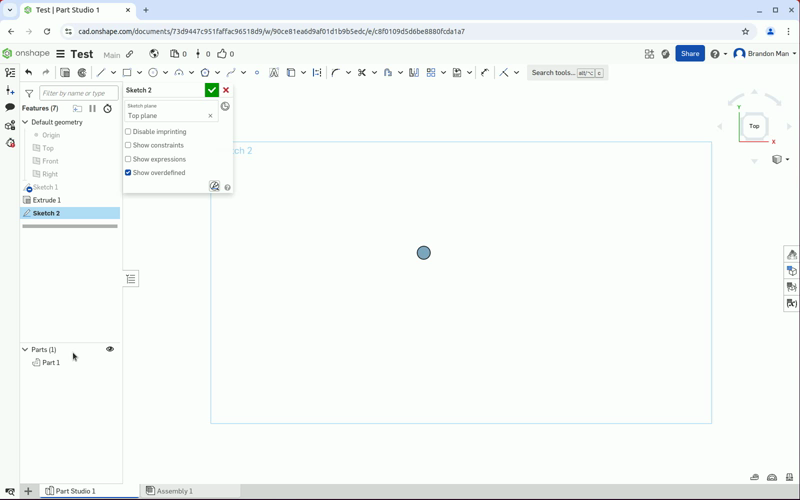
key(y)
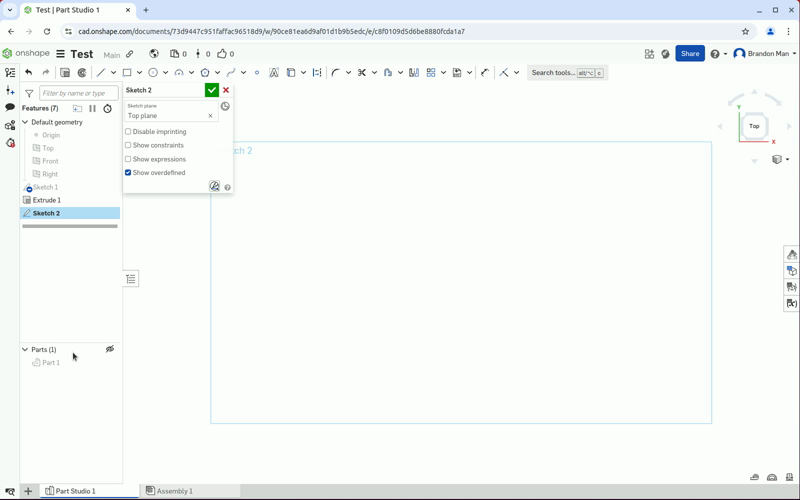
key(l)
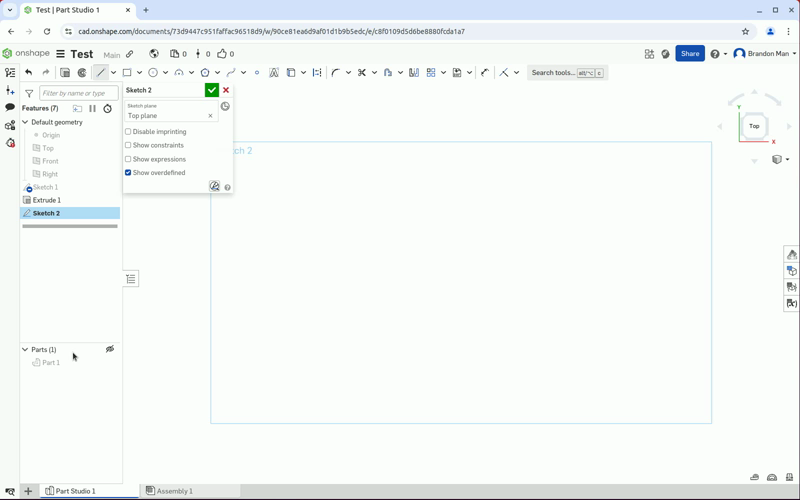
key_down(shift)
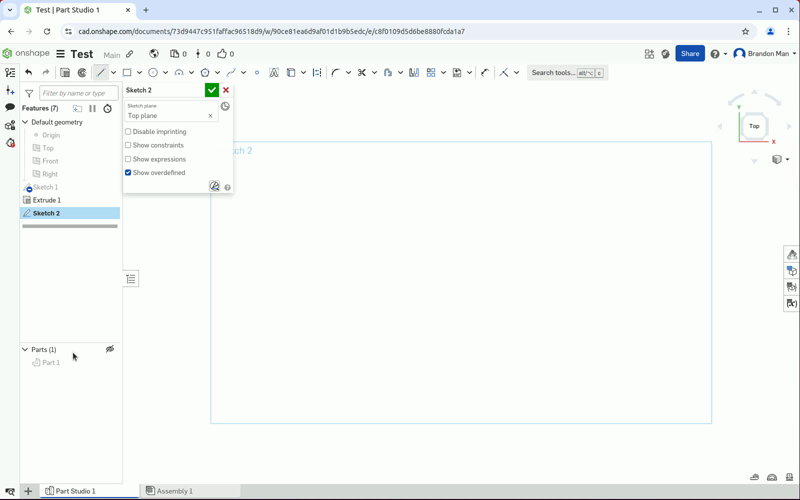
mouse_move(438, 253)
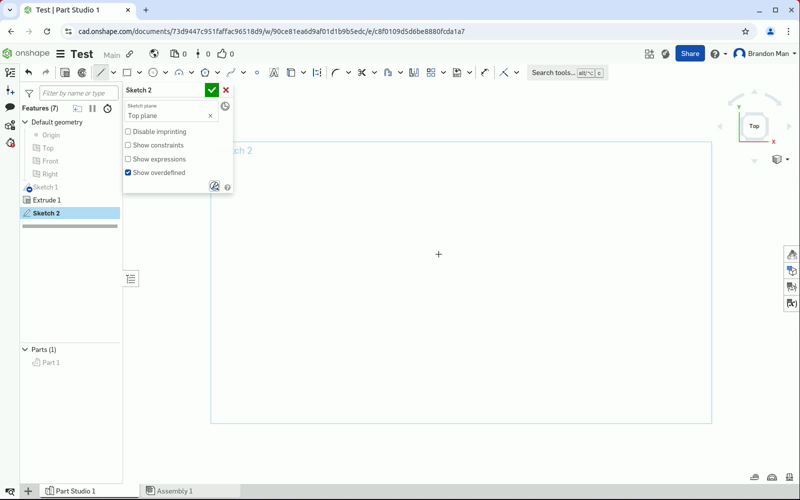
click(438, 253)
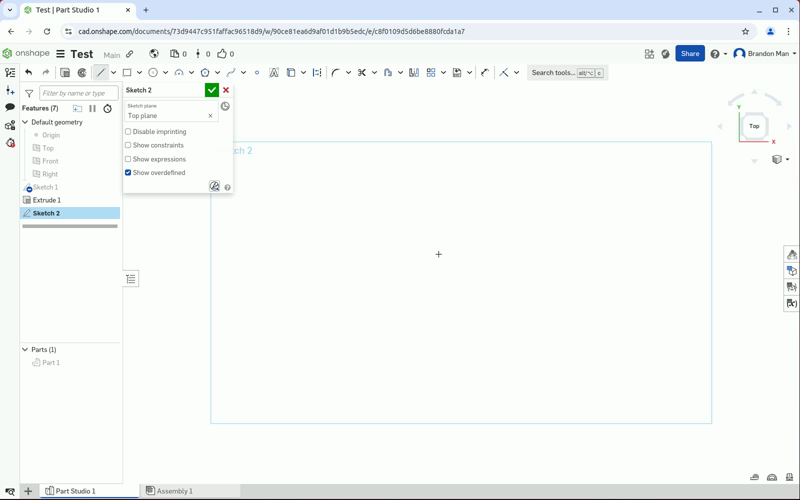
key_up(shift)
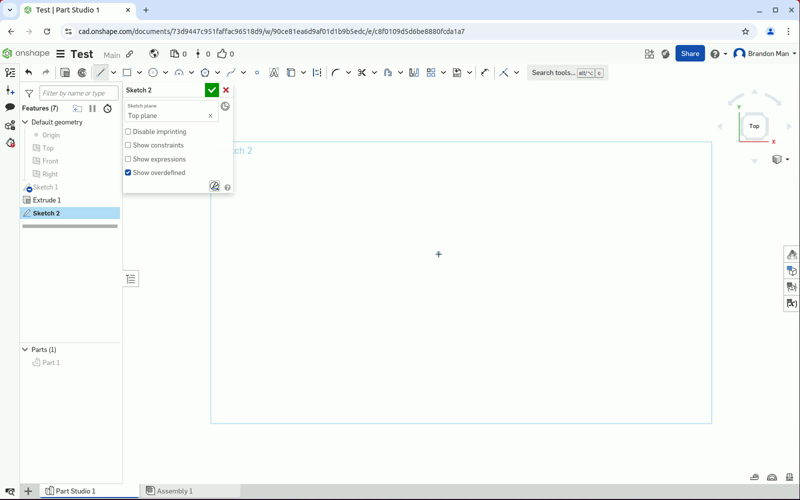
key_down(shift)
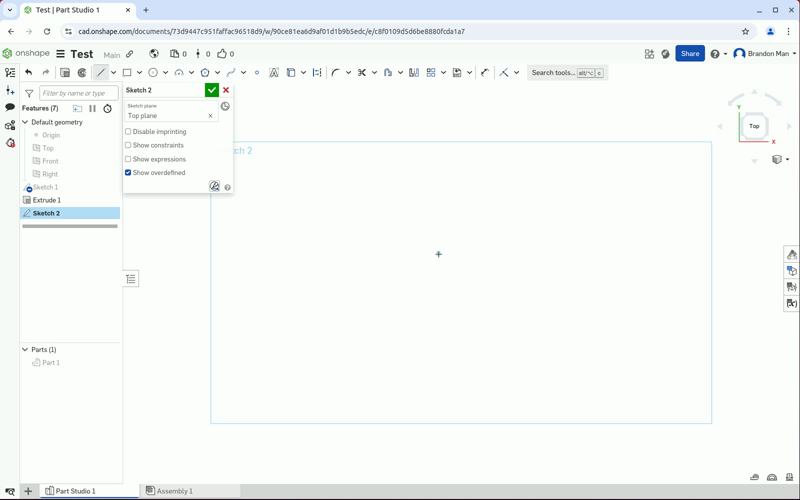
mouse_move(468, 253)
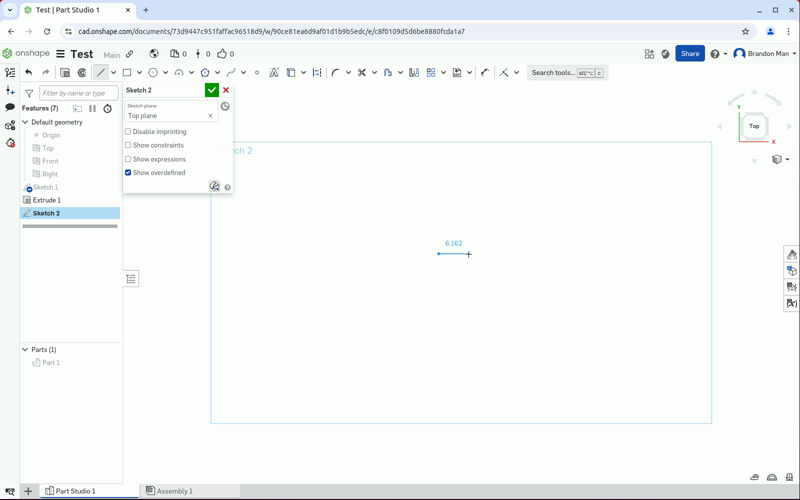
mouse_move(453, 253)
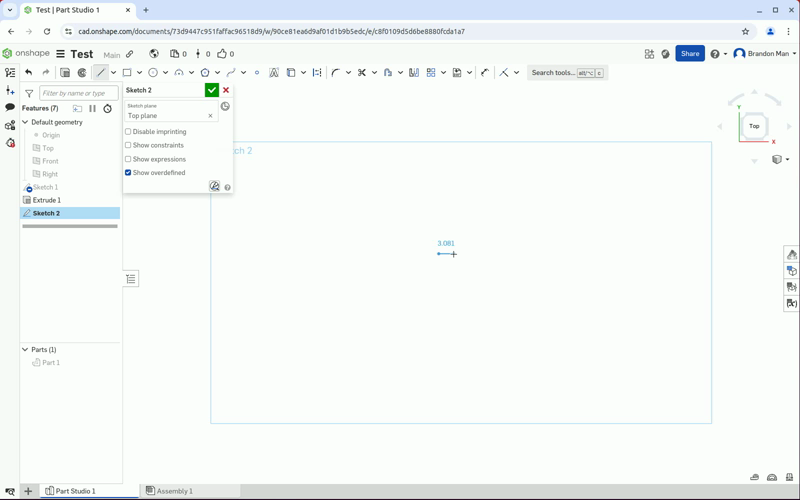
click(453, 253)
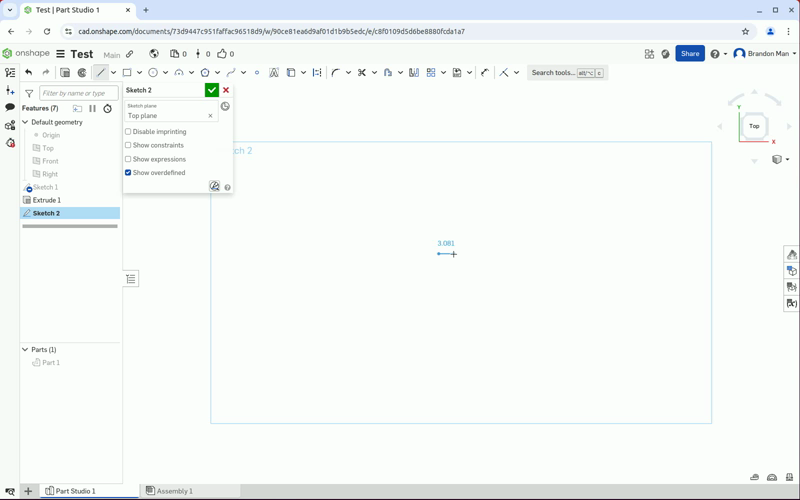
key_up(shift)
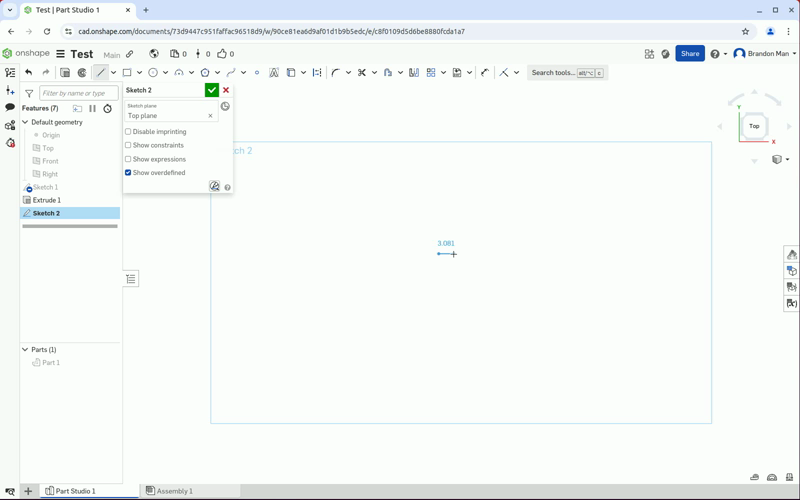
key_down(shift)
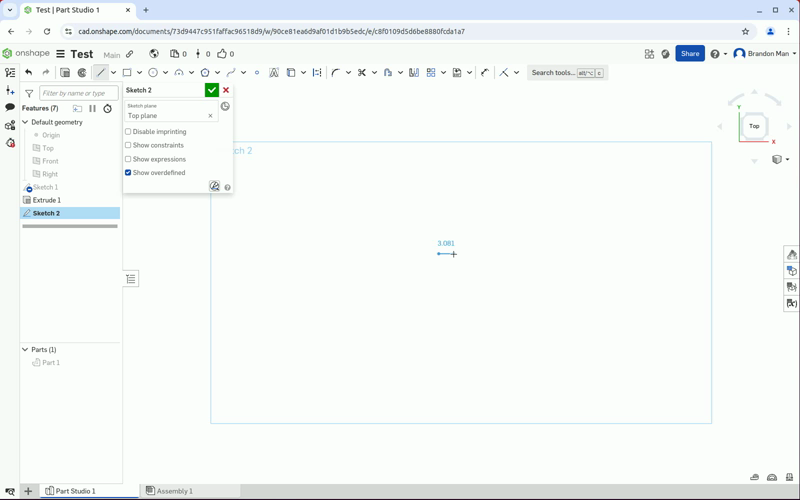
mouse_move(483, 253)
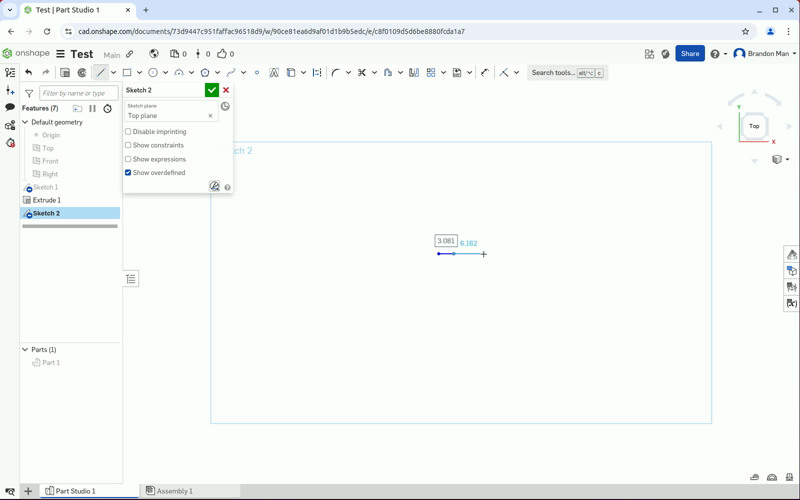
mouse_move(453, 223)
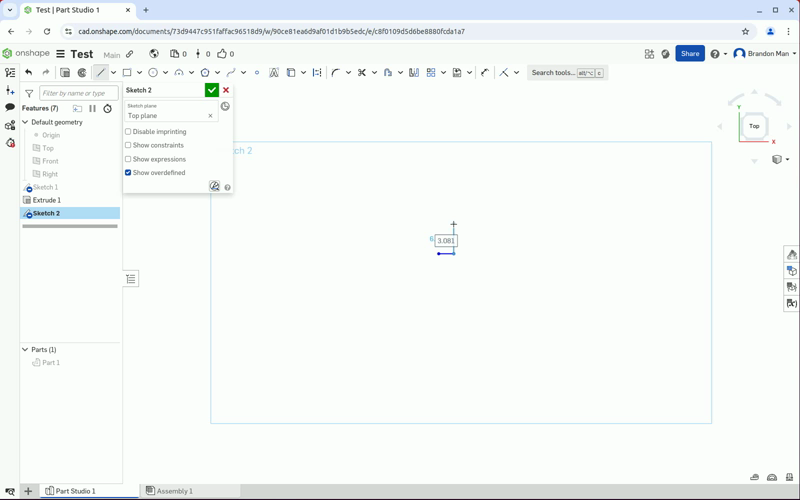
click(453, 223)
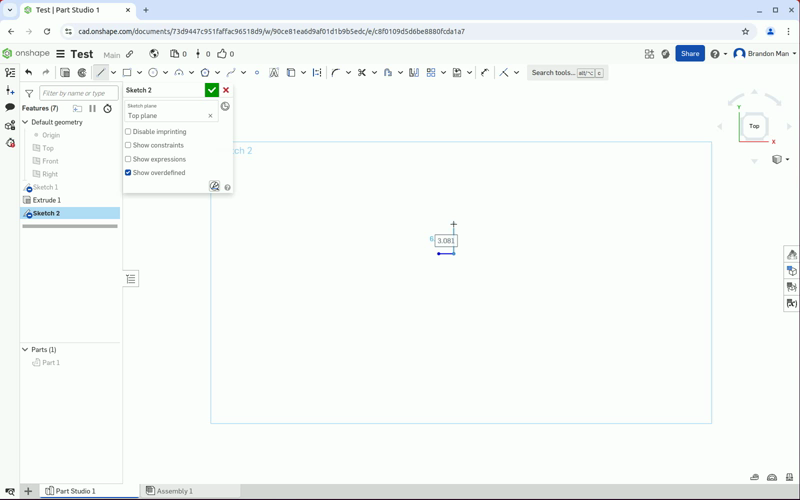
key_up(shift)
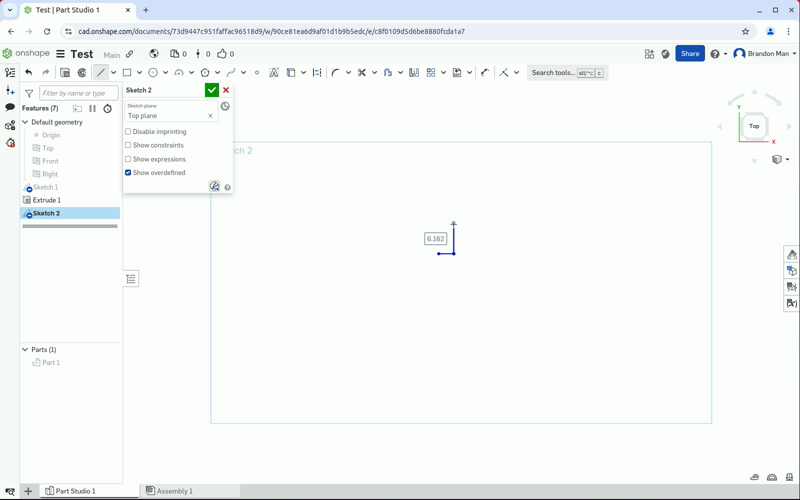
key_down(shift)
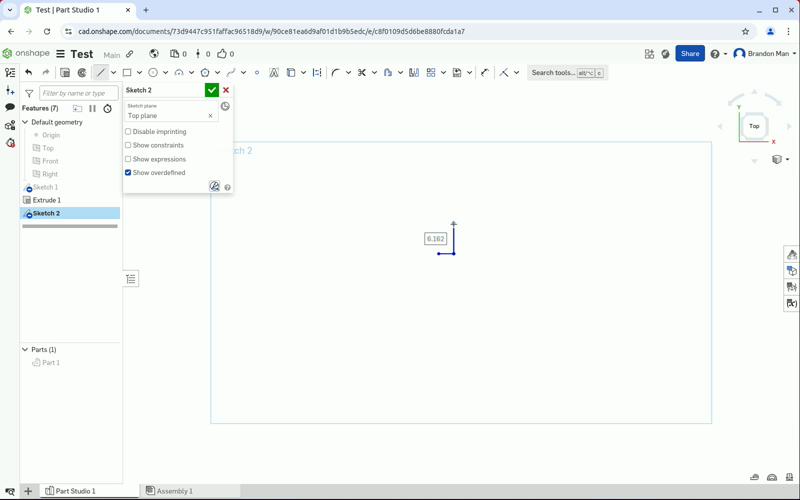
mouse_move(483, 223)
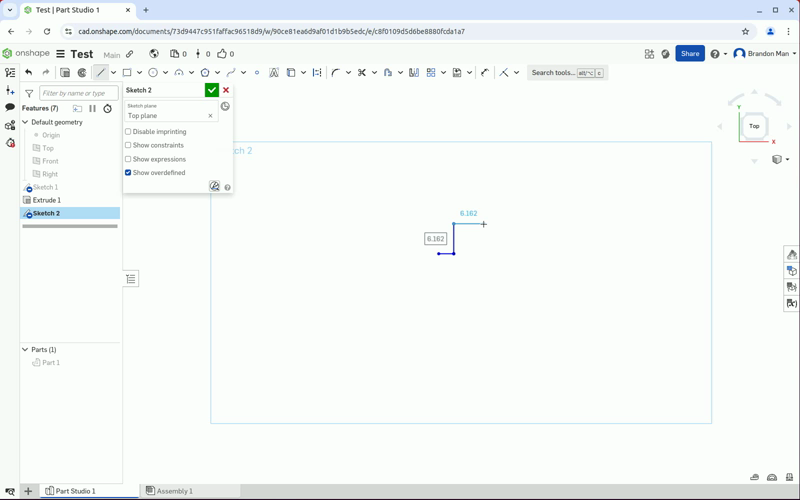
mouse_move(438, 223)
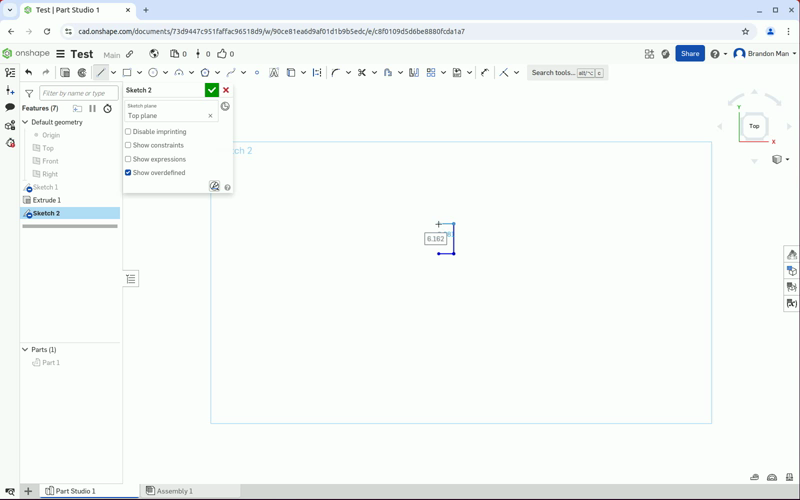
click(438, 223)
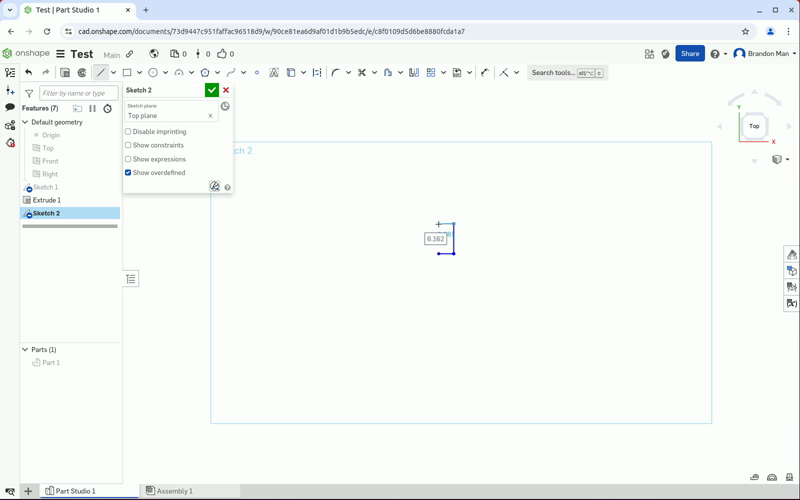
key_up(shift)
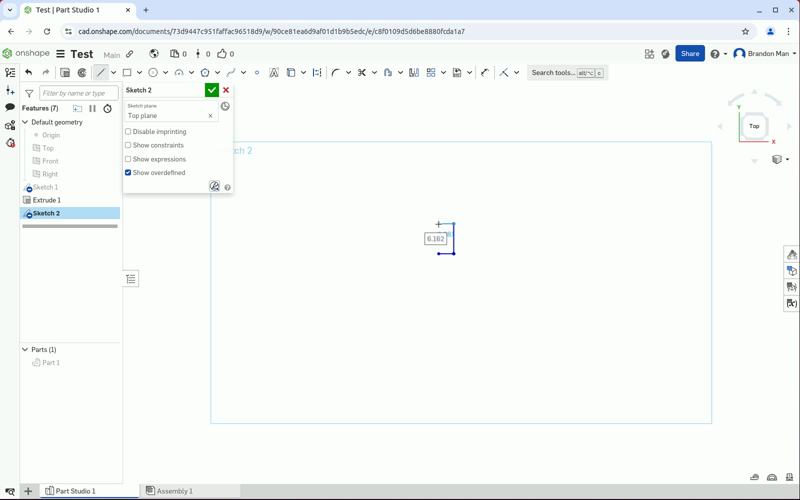
mouse_move(468, 223)
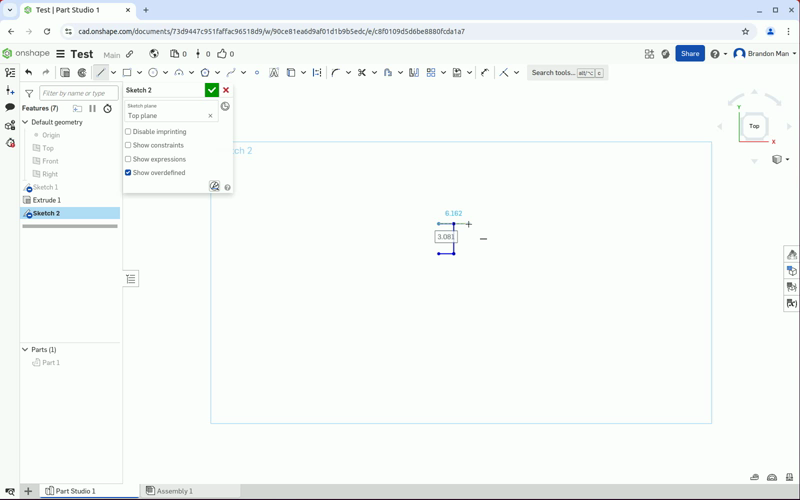
key_down(shift)
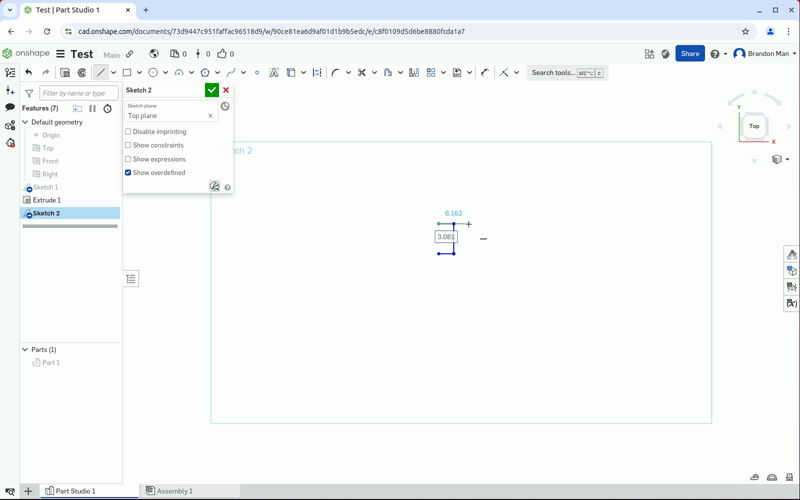
mouse_move(438, 253)
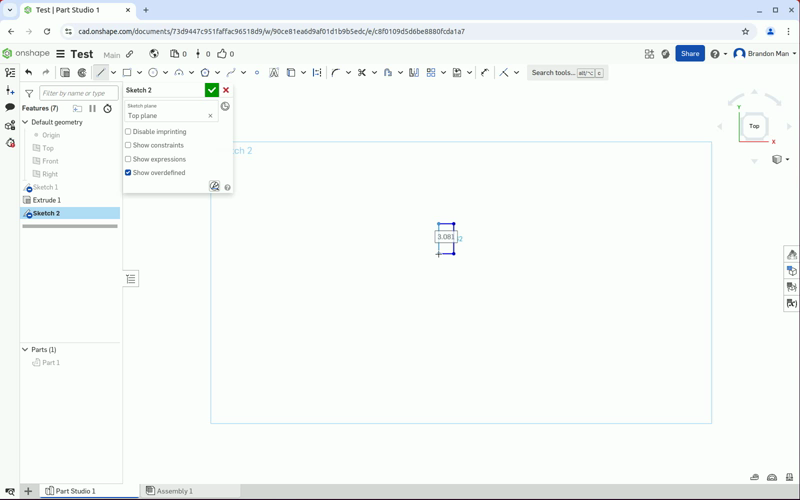
key_up(shift)
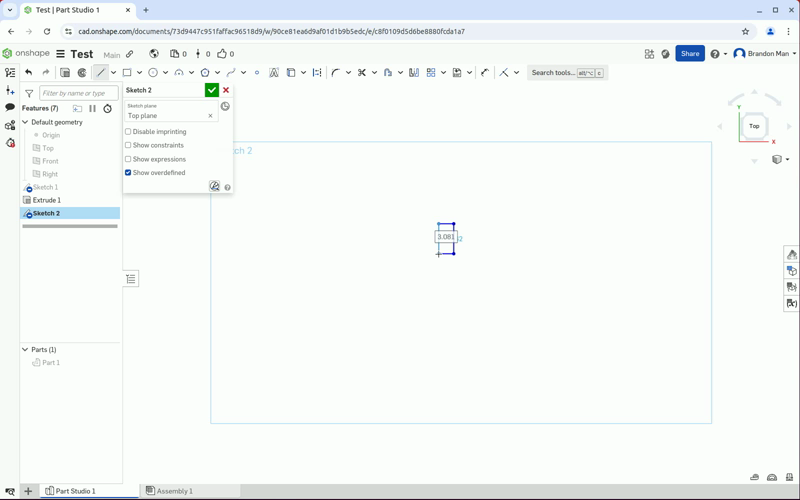
click(438, 253)
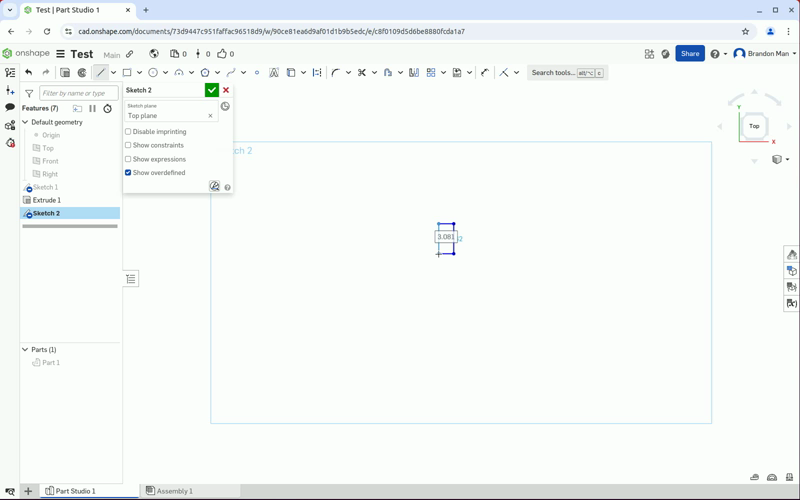
key(esc)
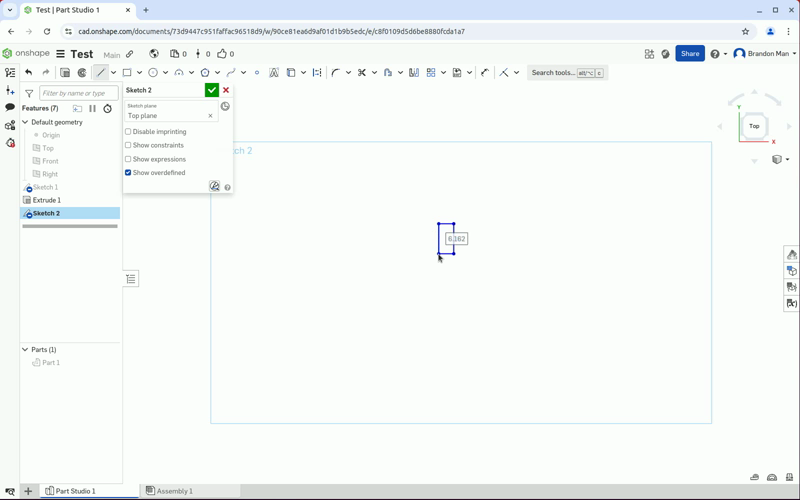
mouse_move(450, 241)
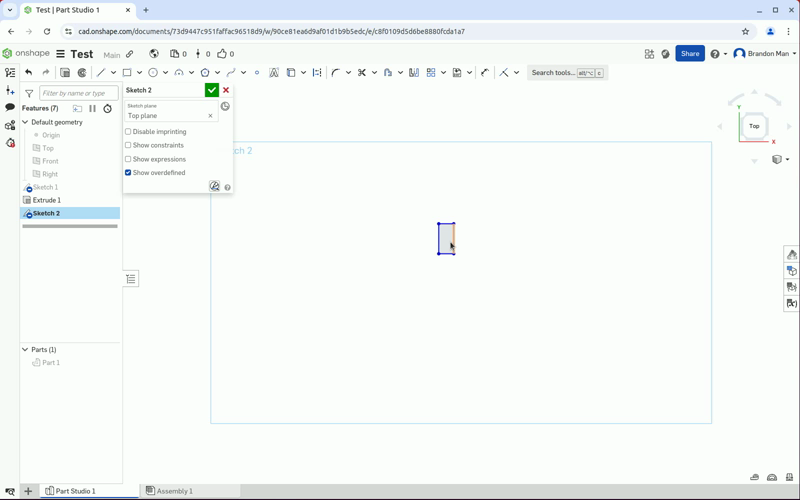
scroll(6)
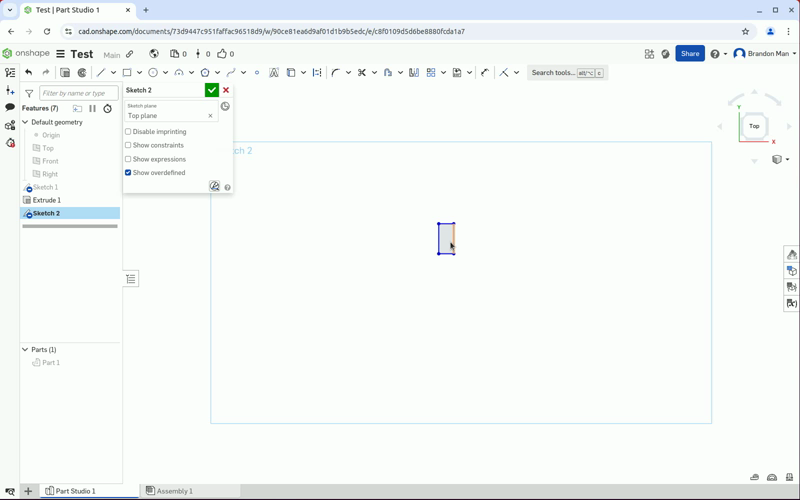
scroll(6)
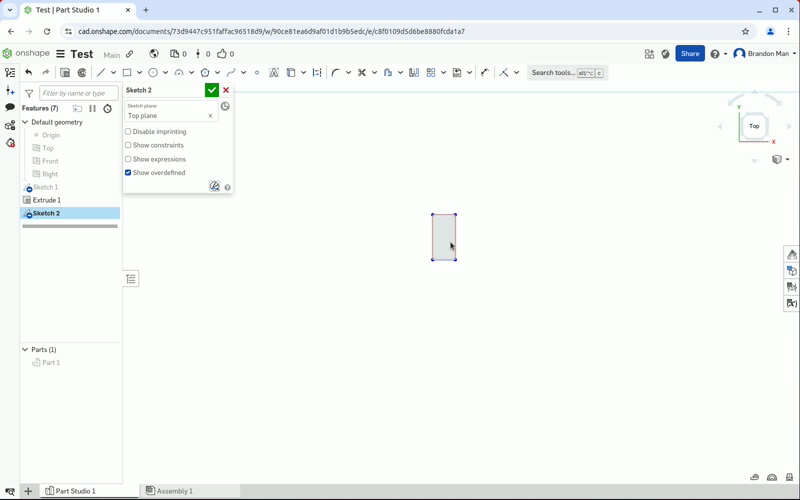
scroll(6)
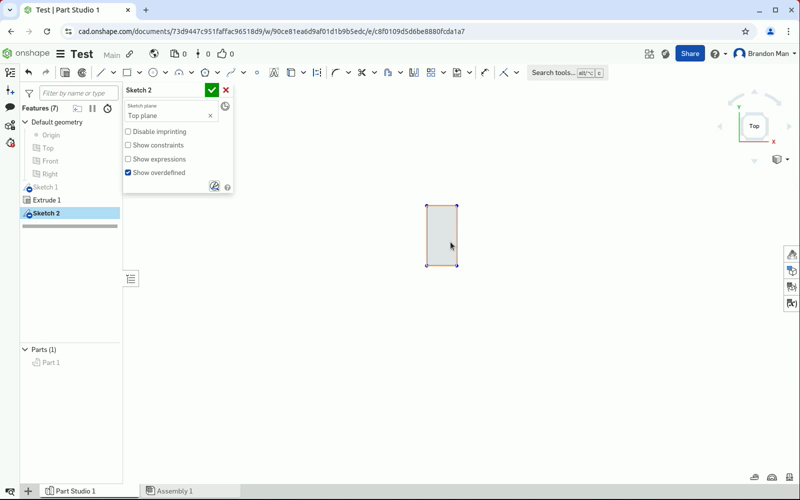
scroll(6)
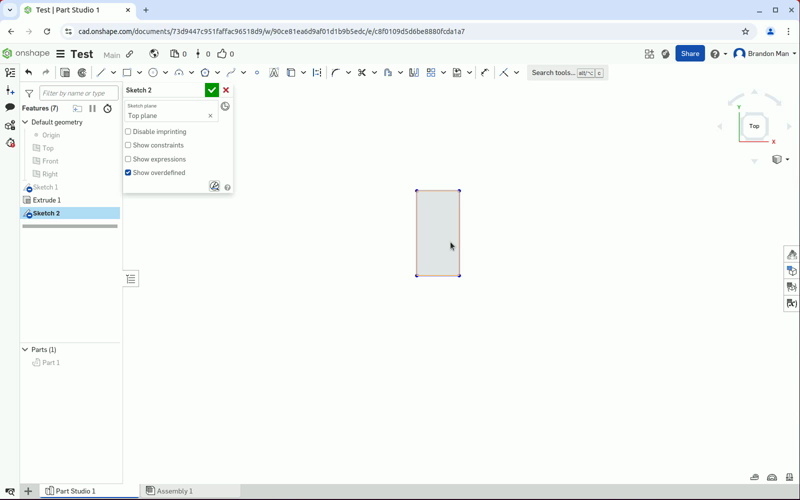
scroll(6)
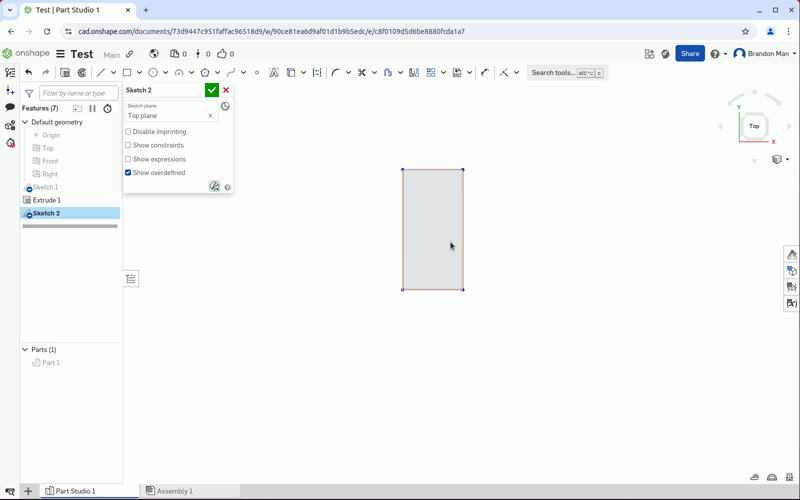
scroll(6)
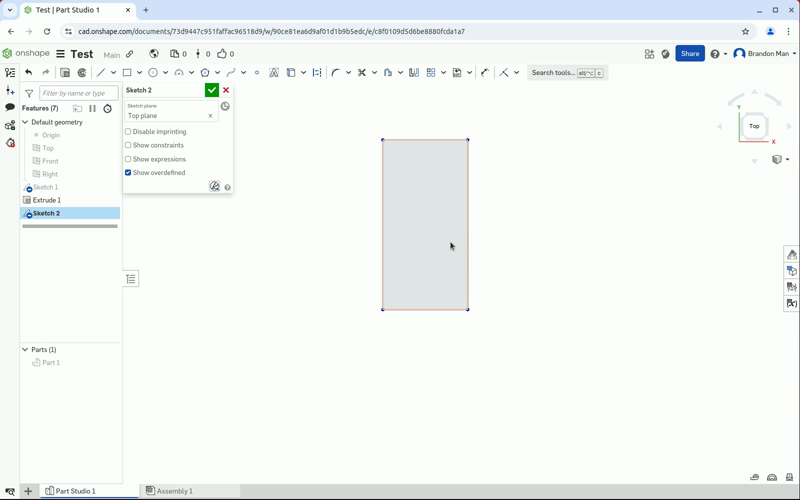
scroll(6)
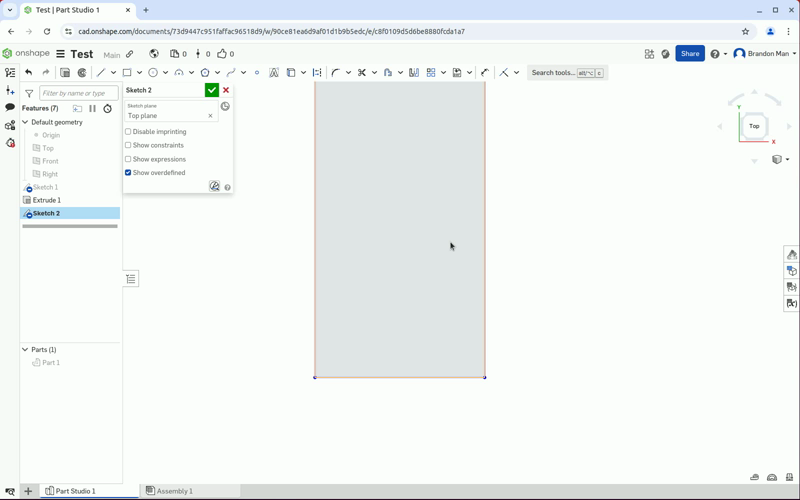
click(450, 241)
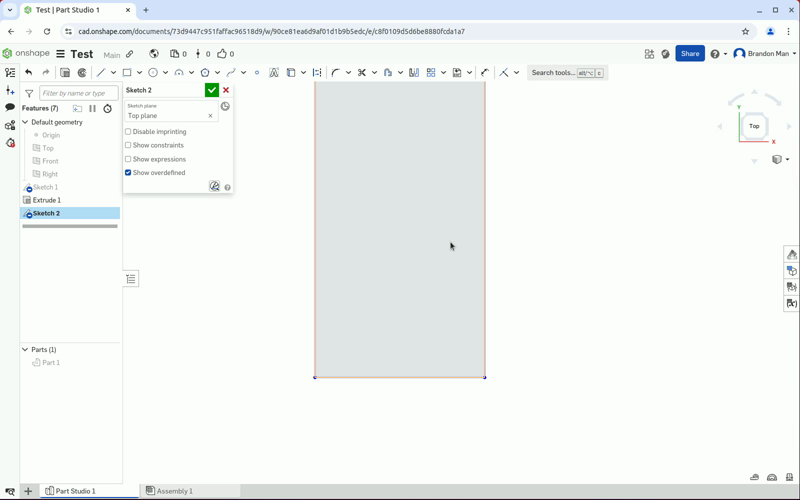
scroll(-6)
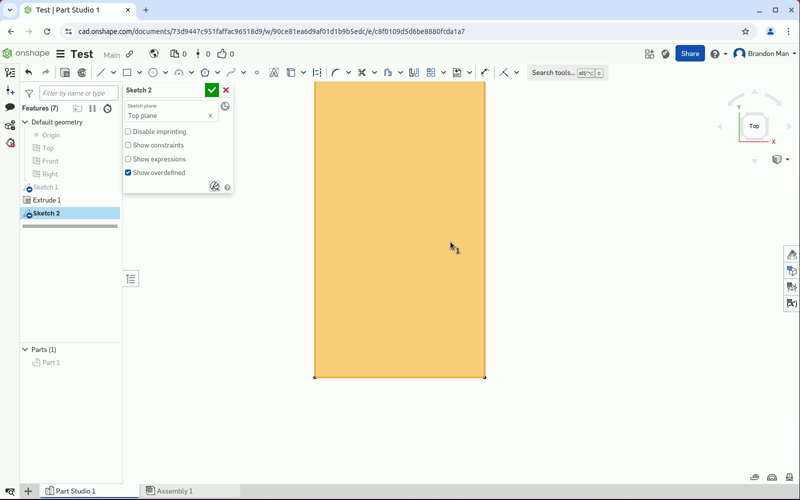
scroll(-6)
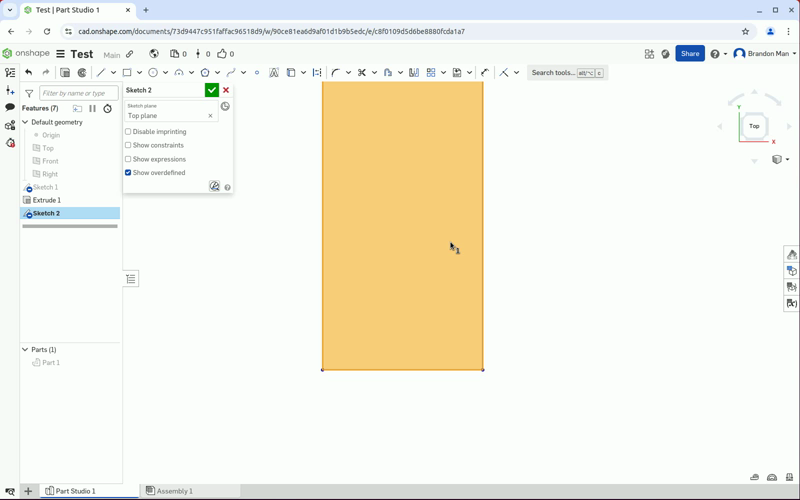
scroll(-6)
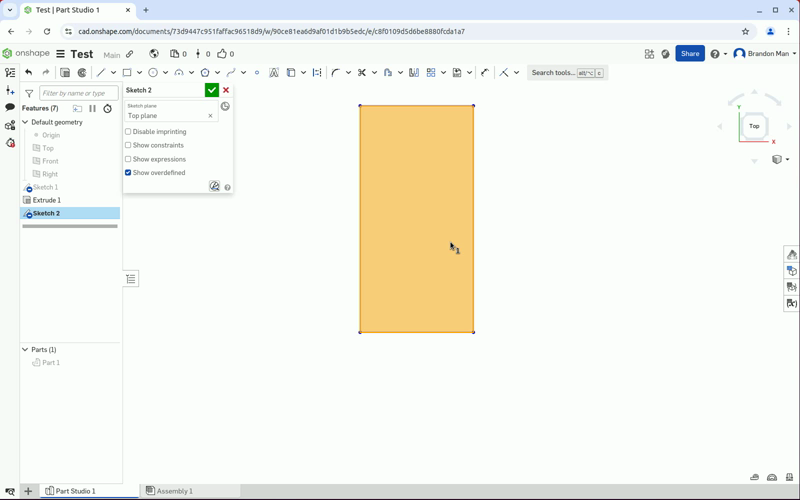
scroll(-6)
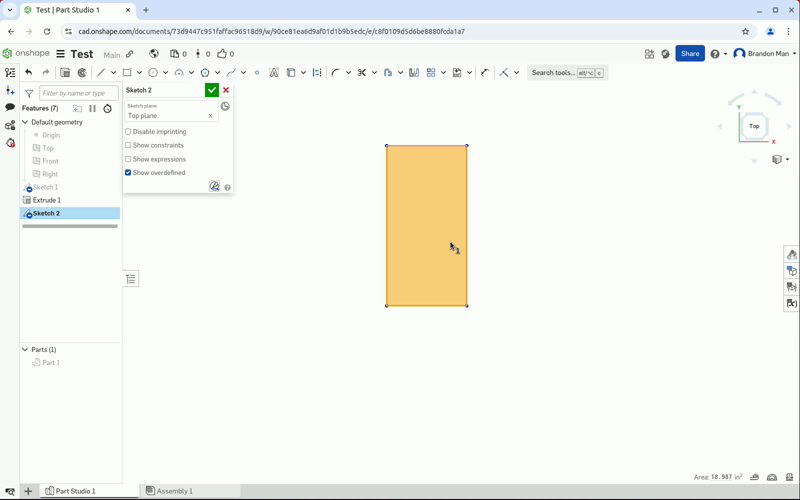
scroll(-6)
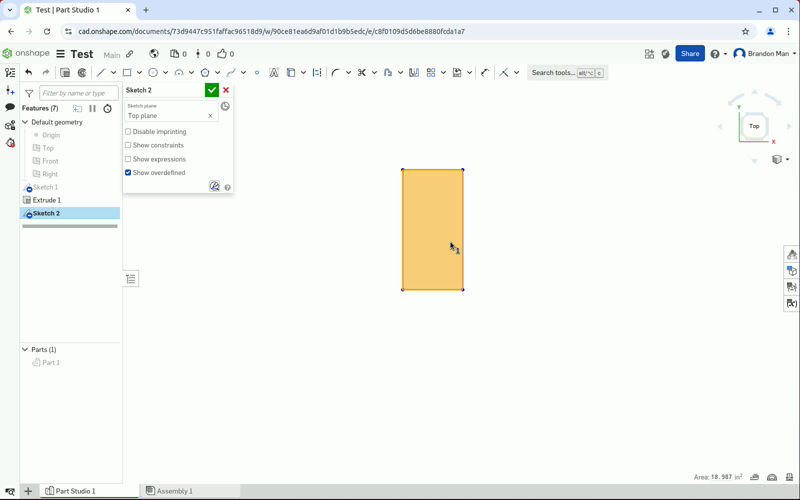
scroll(-6)
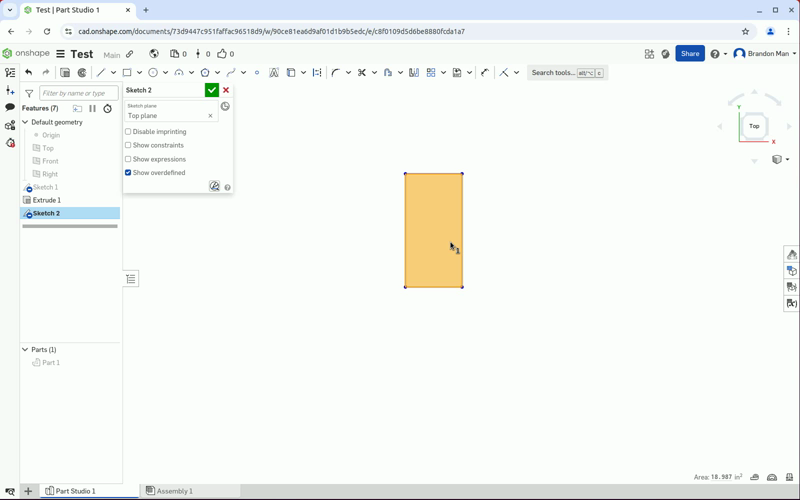
scroll(-6)
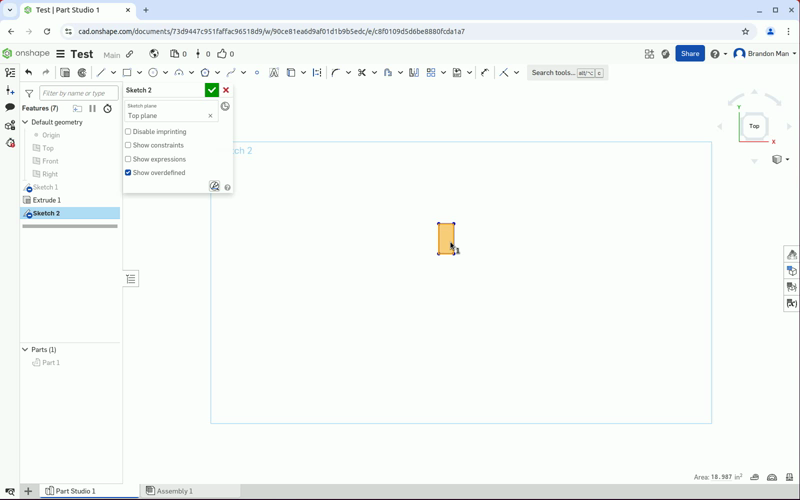
mouse_move(73, 352)
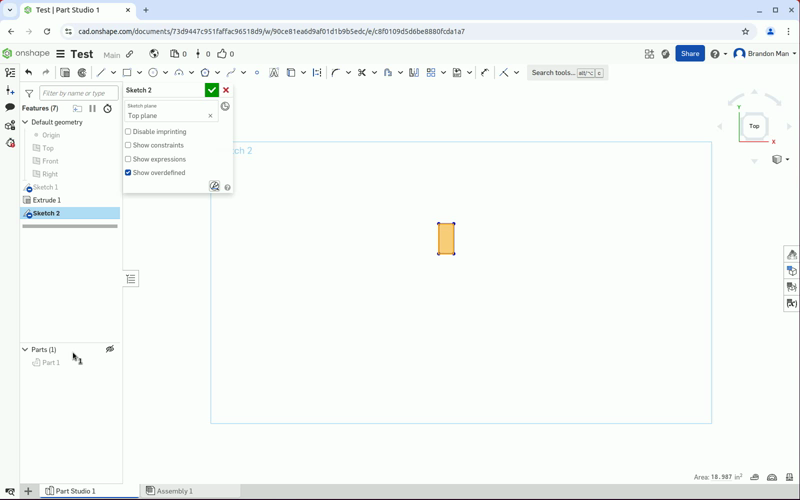
key(shift+y)
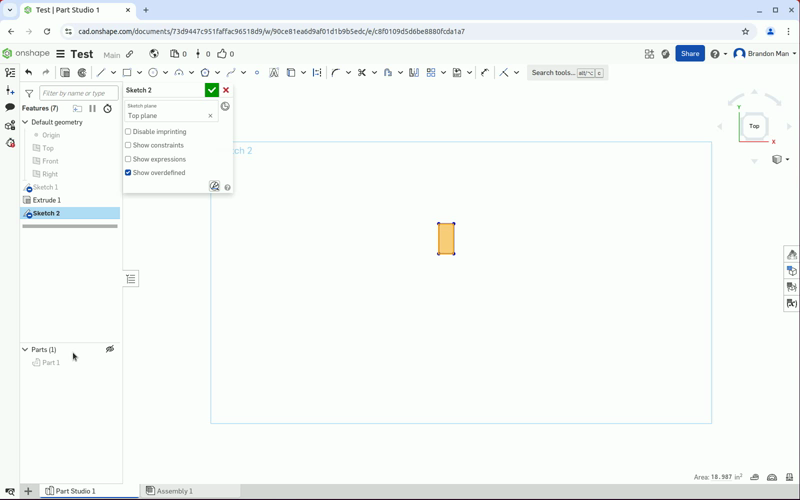
key(shift+e)
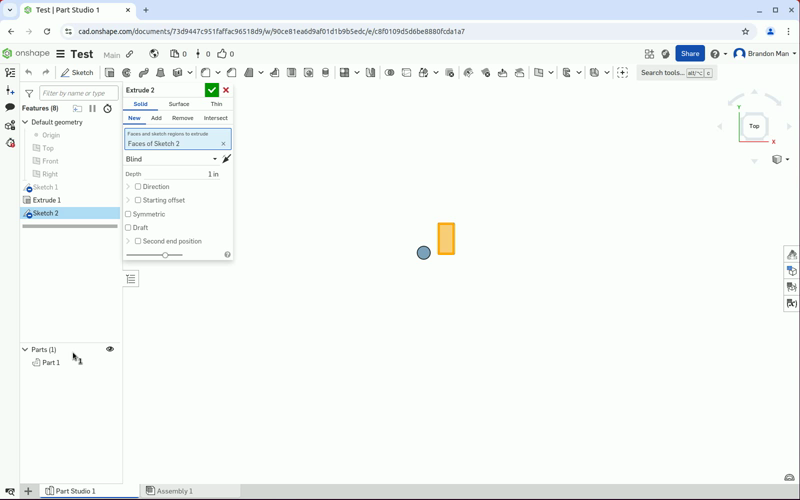
mouse_move(143, 106)
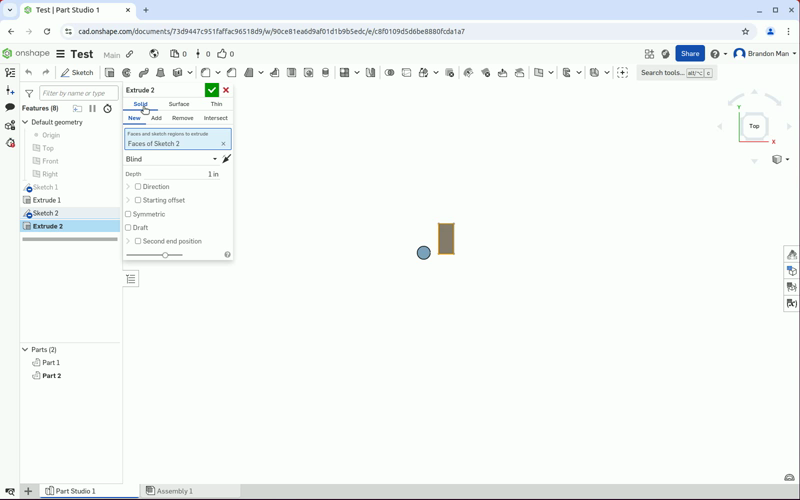
click(143, 106)
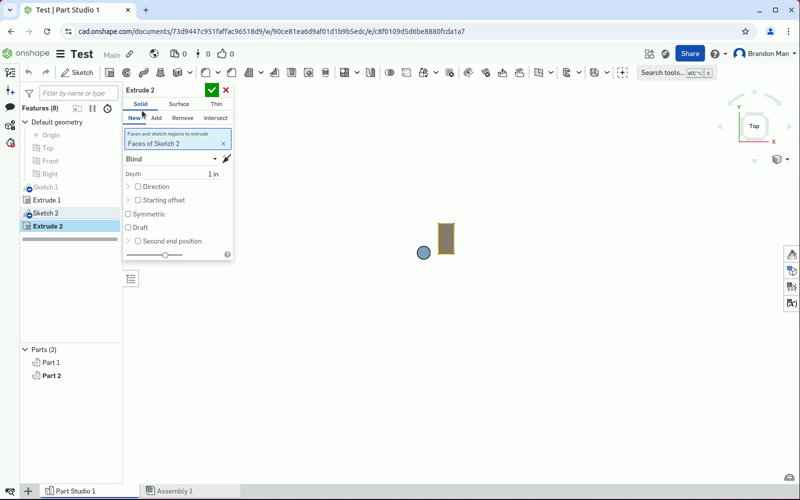
mouse_move(137, 120)
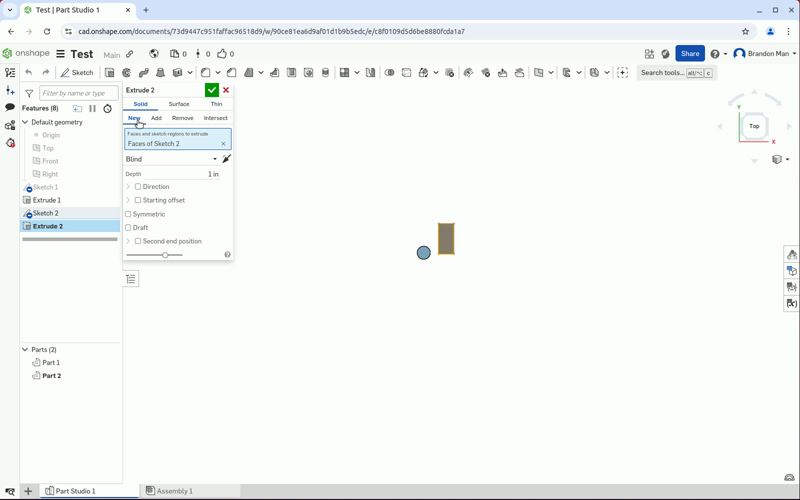
click(137, 120)
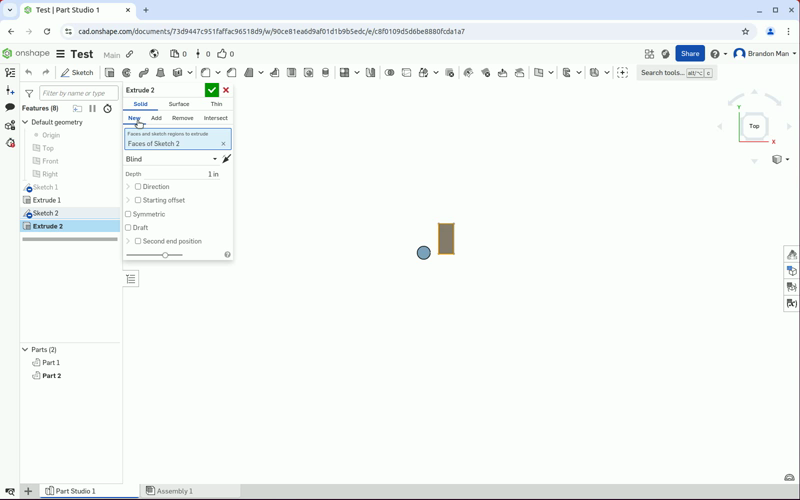
key(tab, 4)
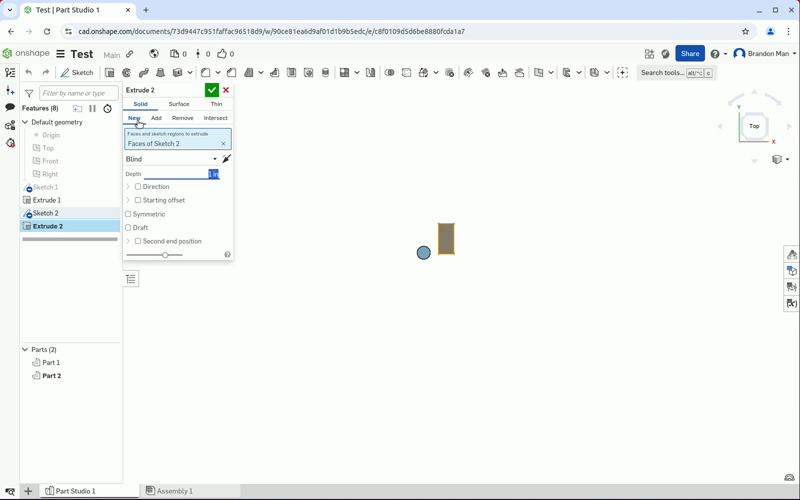
text(0.241)
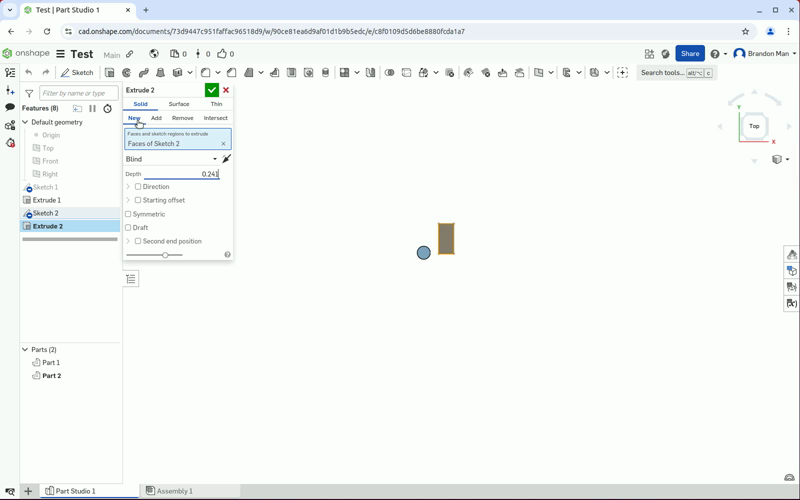
key(enter)
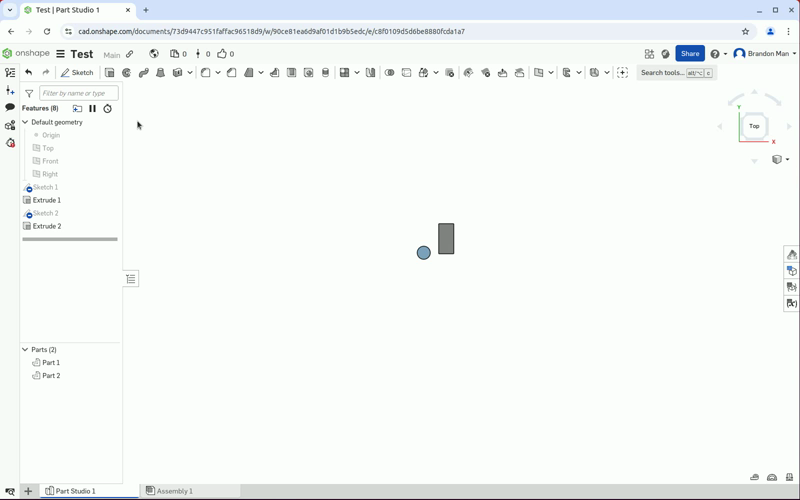
key(shift+h)
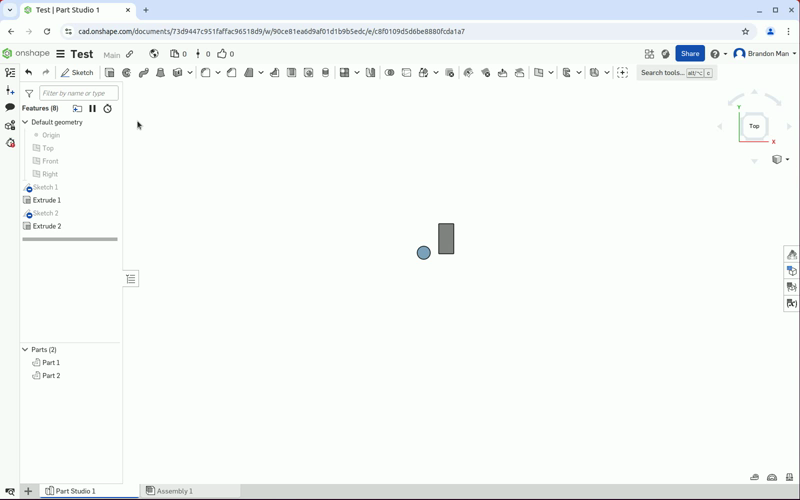
key(shift+h)
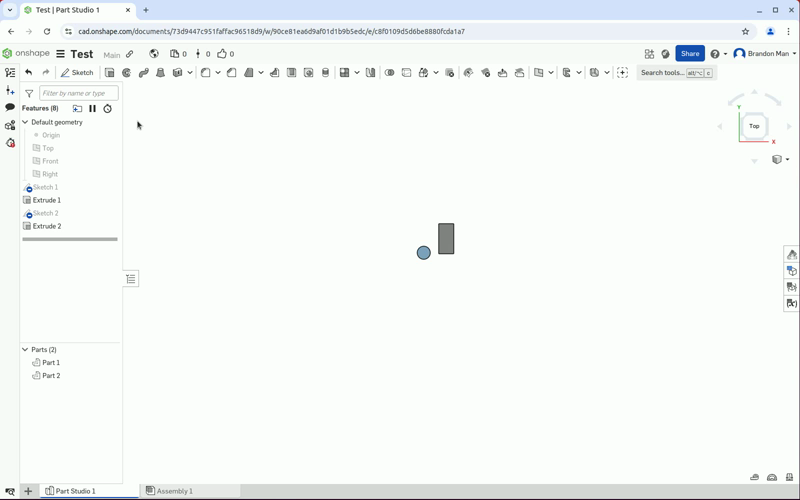
mouse_move(73, 189)
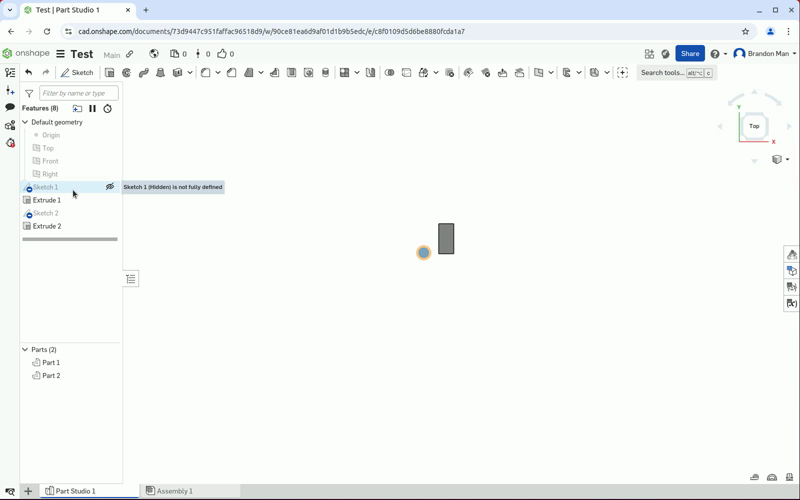
click(73, 189)
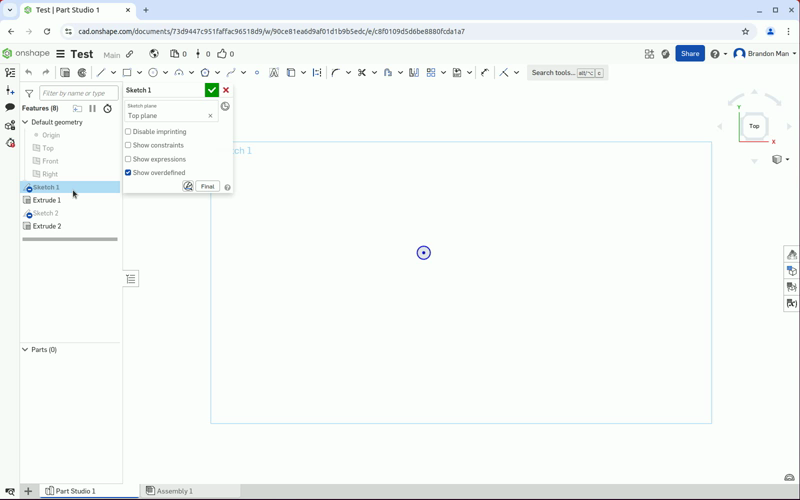
mouse_move(229, 92)
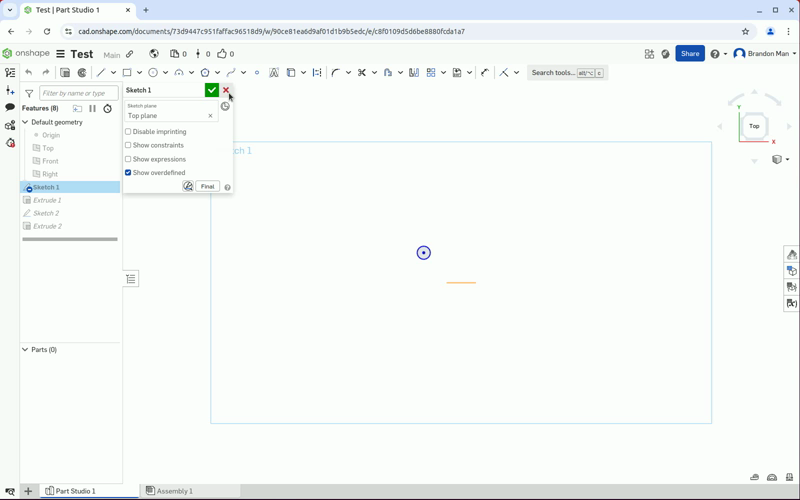
click(229, 92)
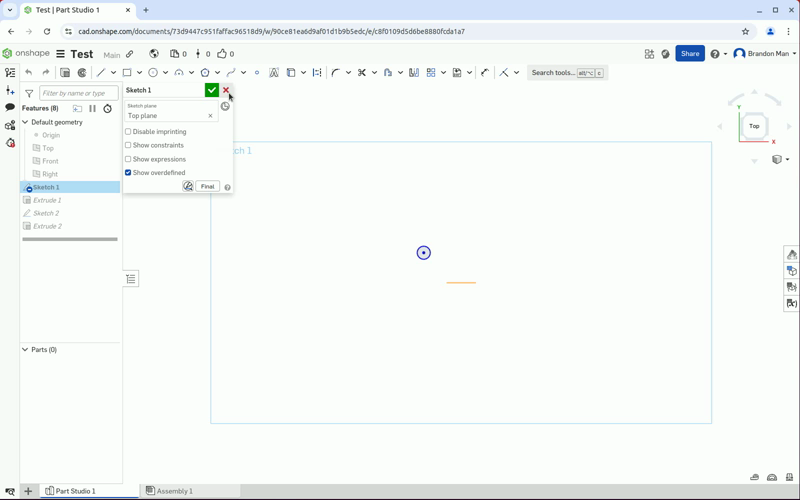
key(shift+s)
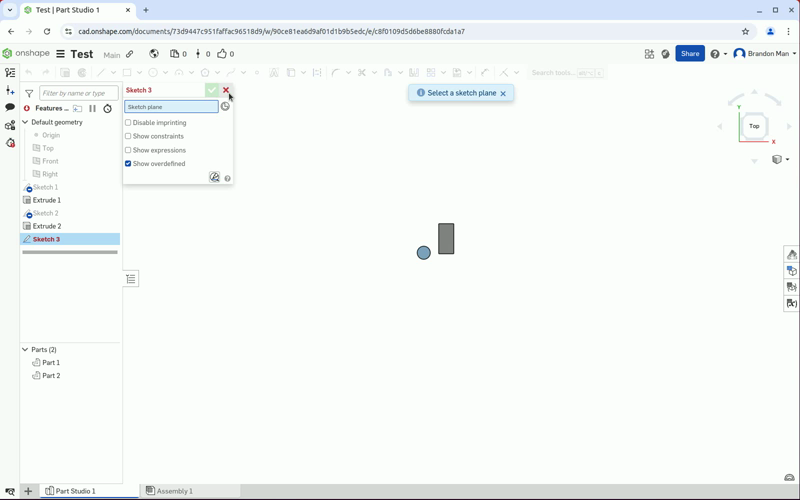
mouse_move(73, 150)
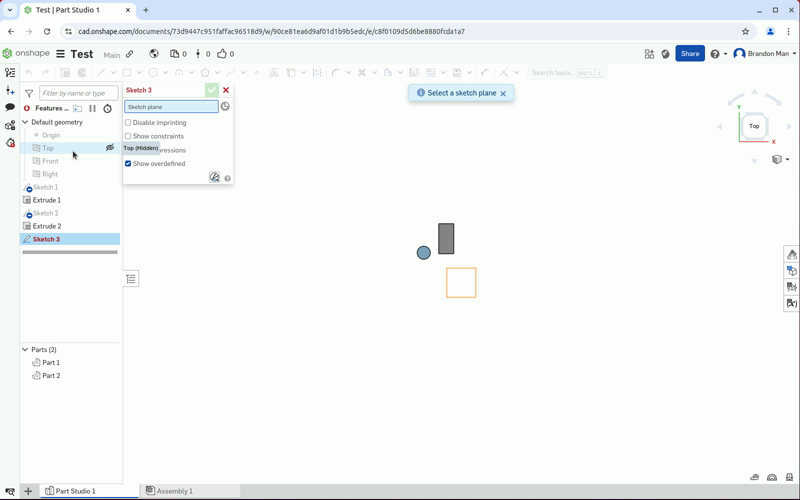
click(73, 150)
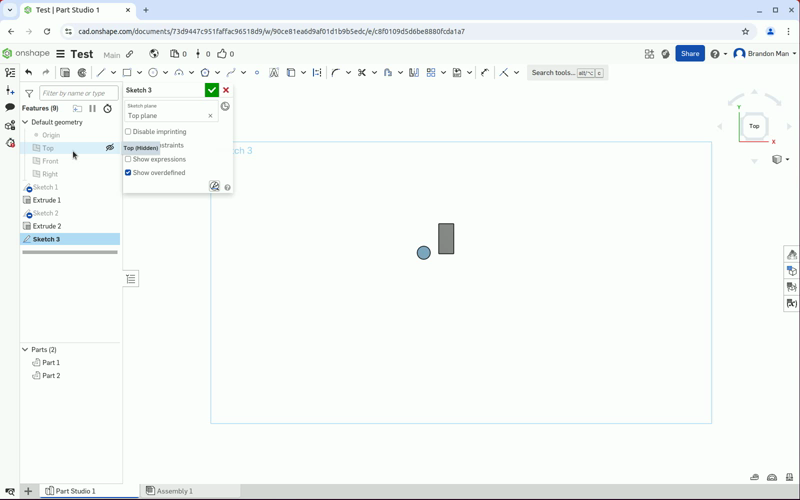
mouse_move(73, 352)
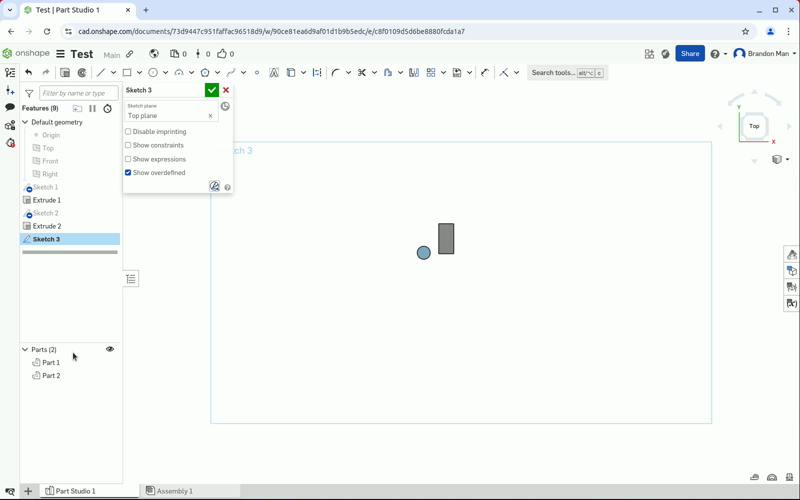
key(y)
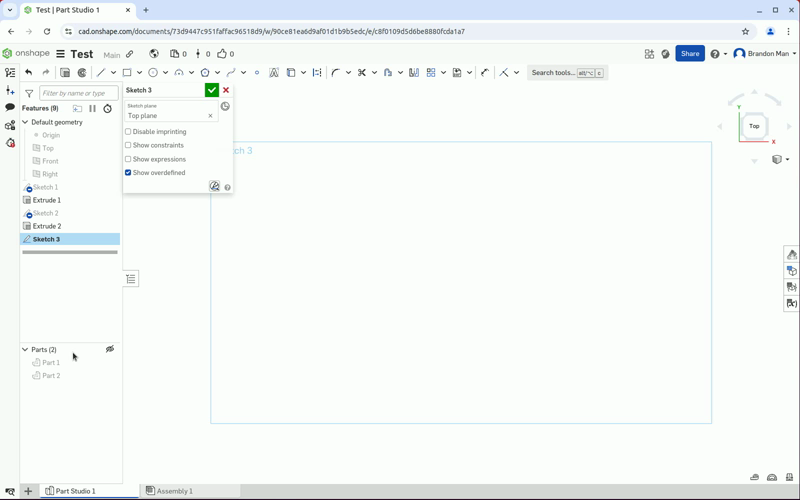
key(l)
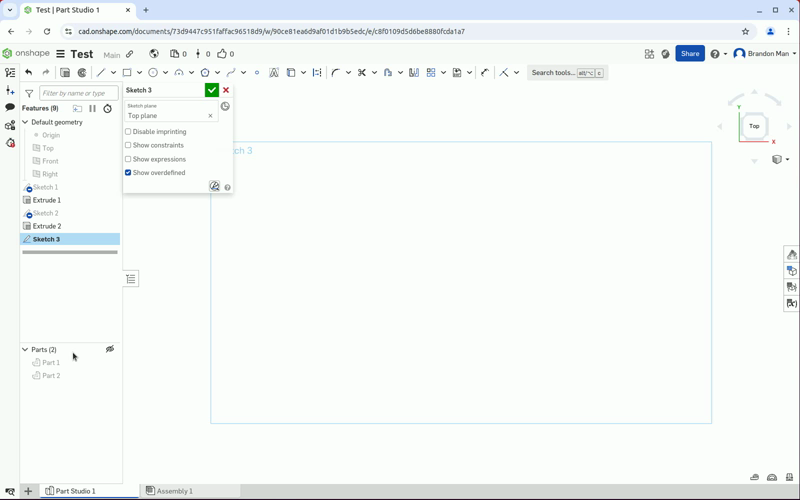
key_down(shift)
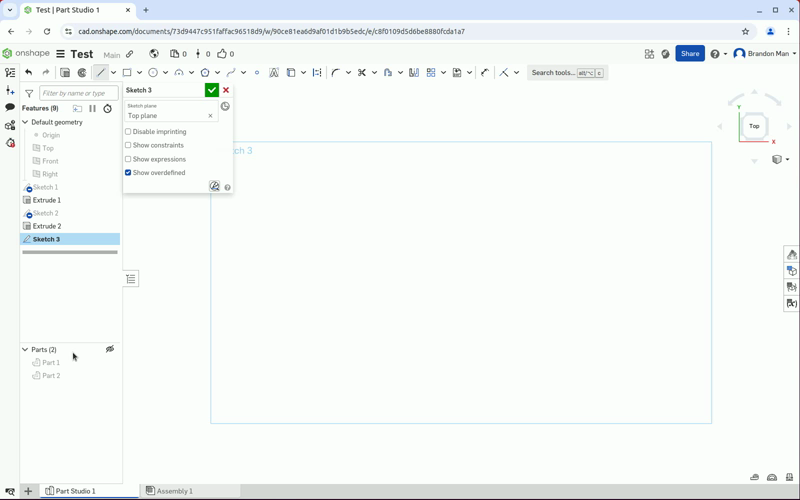
mouse_move(533, 270)
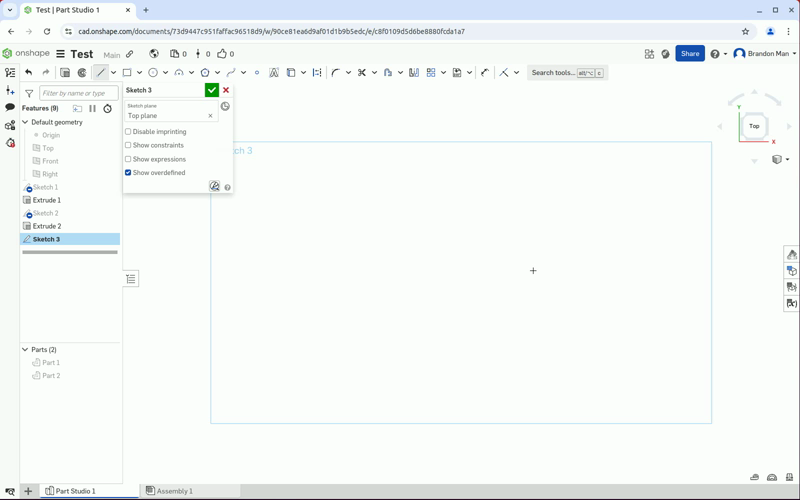
click(533, 270)
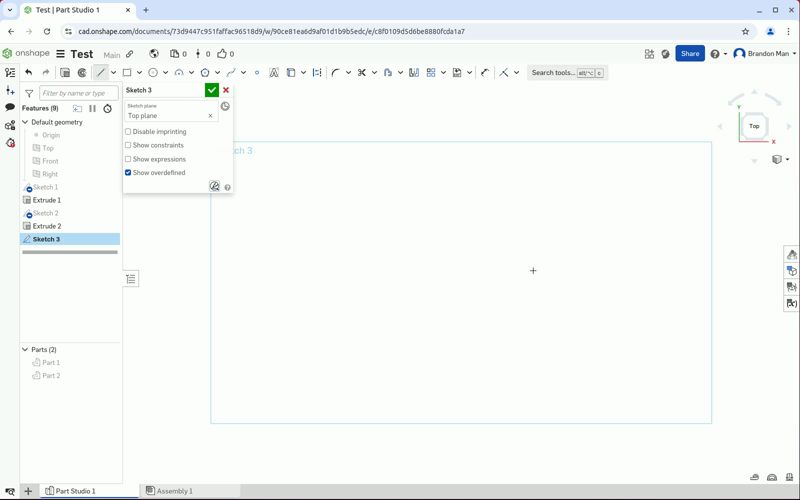
key_up(shift)
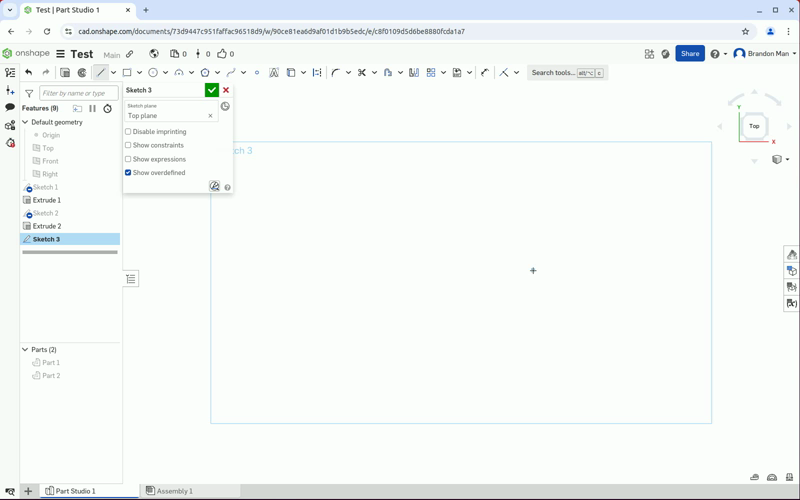
key_down(shift)
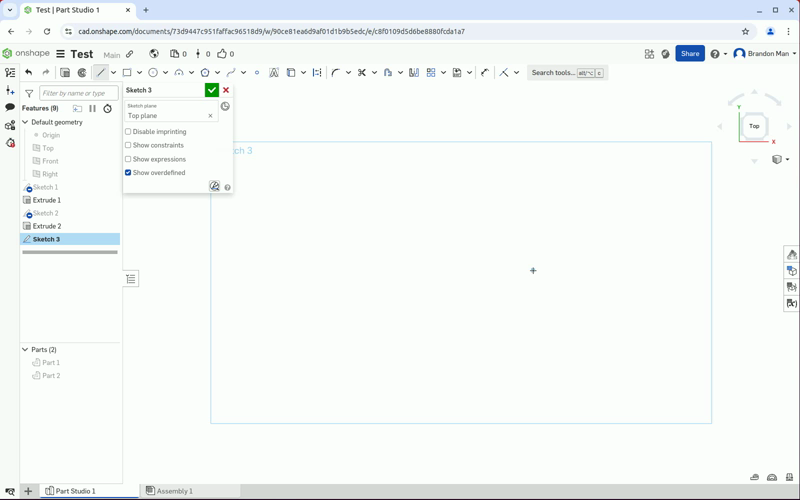
mouse_move(563, 270)
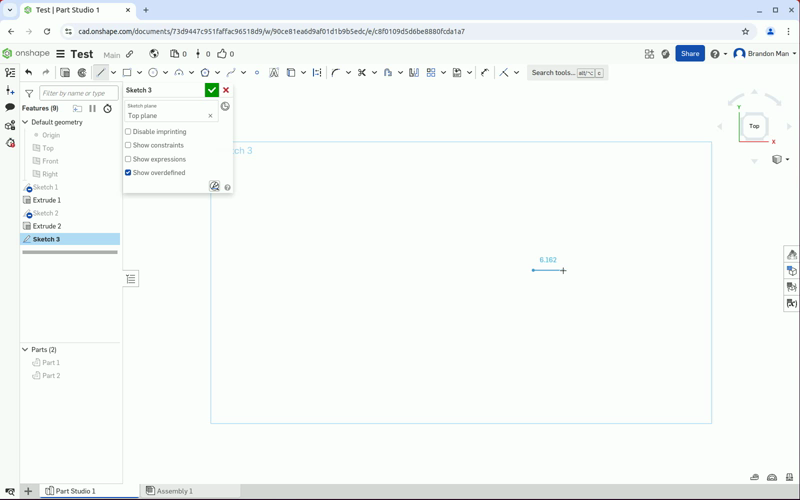
mouse_move(535, 270)
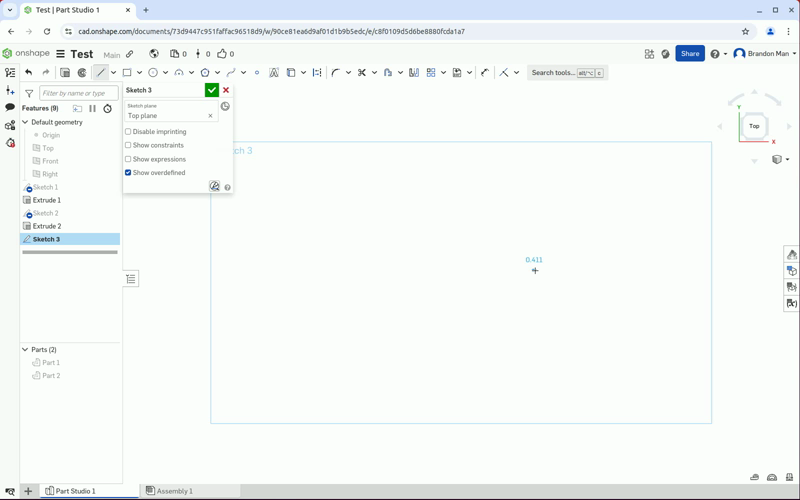
scroll(6)
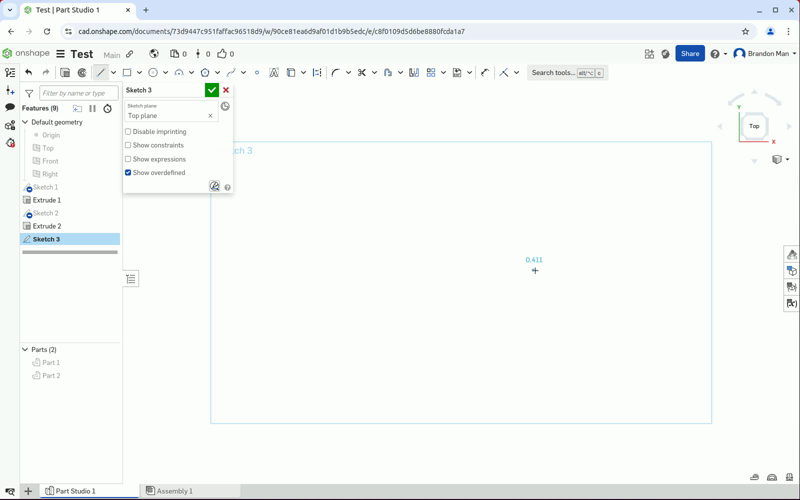
scroll(6)
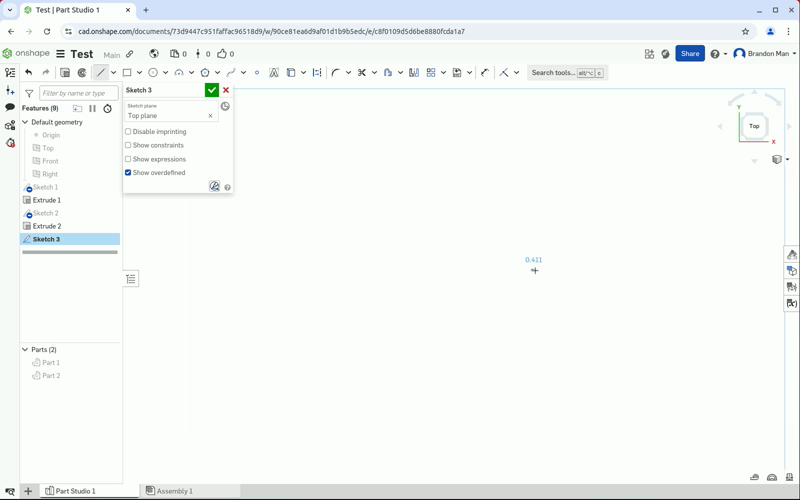
scroll(6)
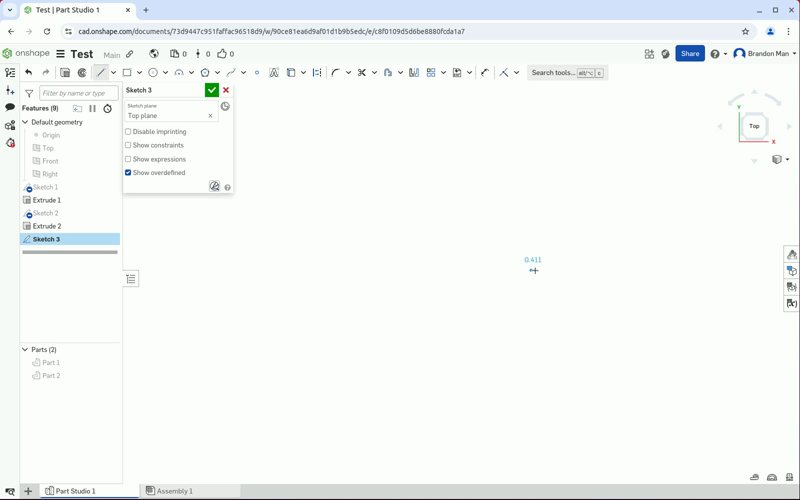
scroll(6)
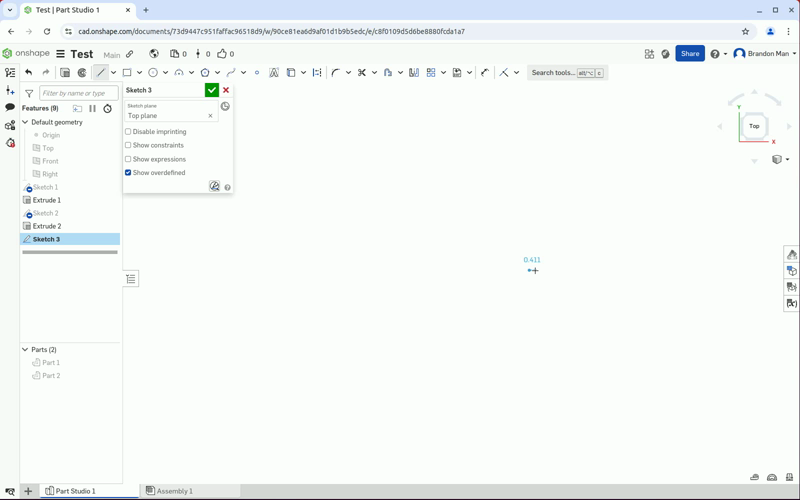
scroll(6)
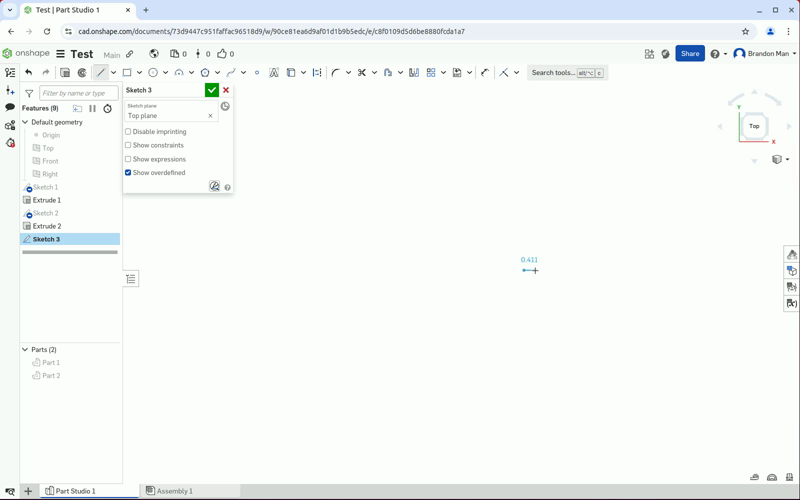
scroll(6)
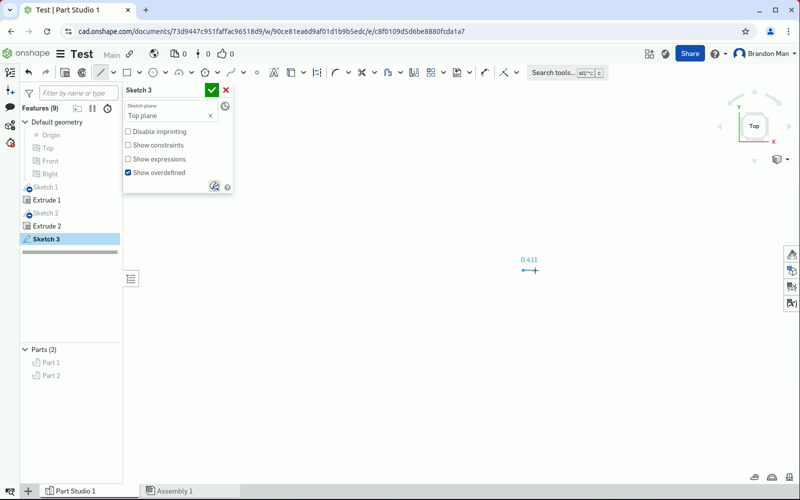
scroll(6)
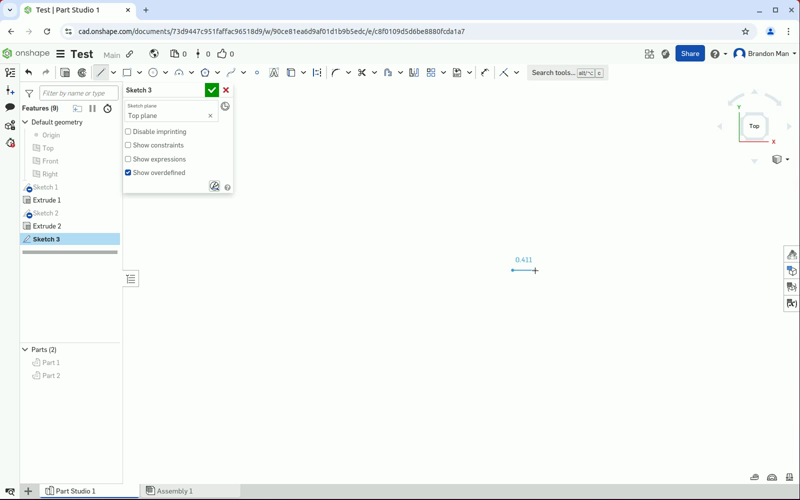
click(535, 270)
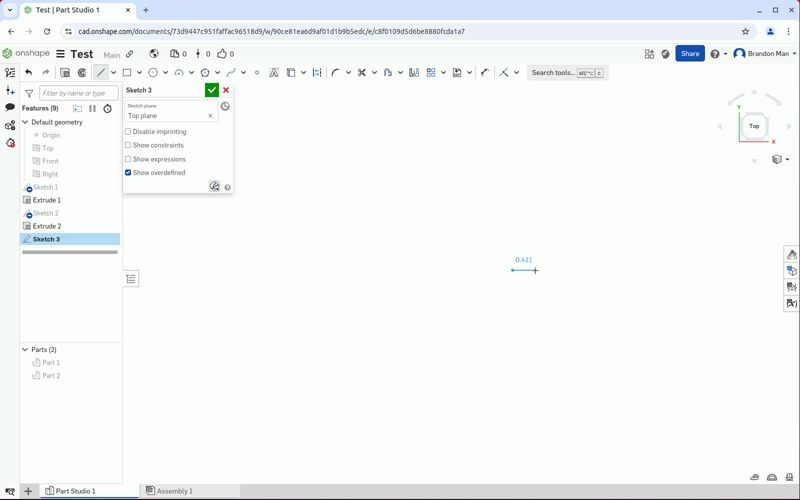
scroll(-6)
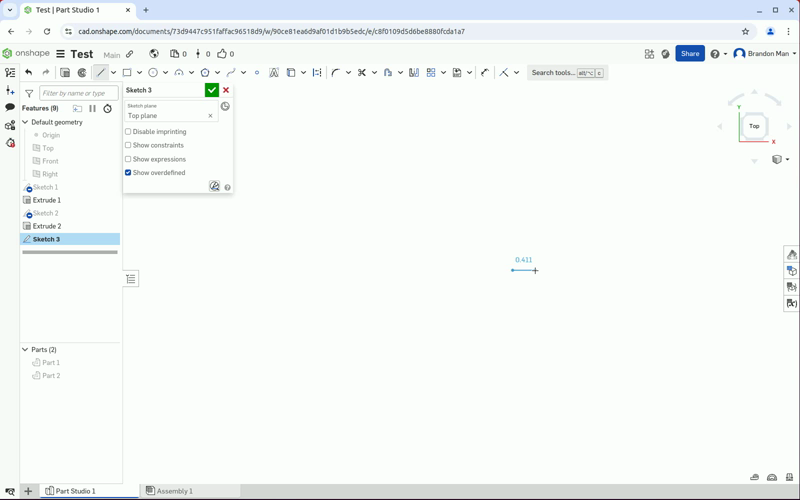
scroll(-6)
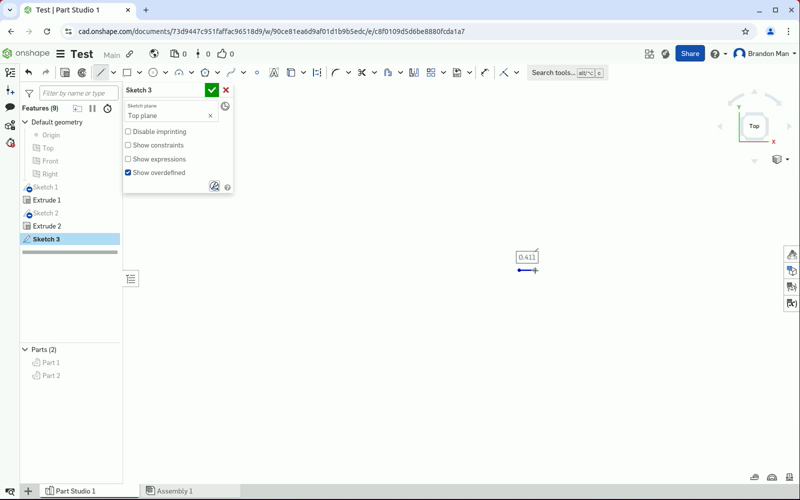
scroll(-6)
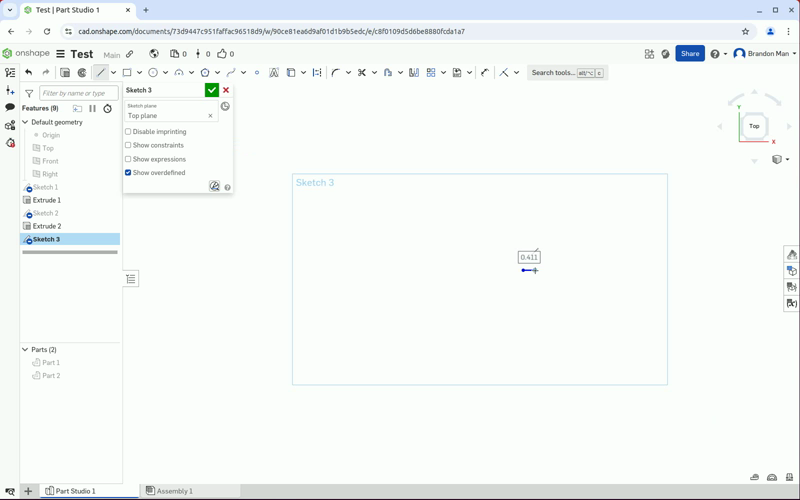
scroll(-6)
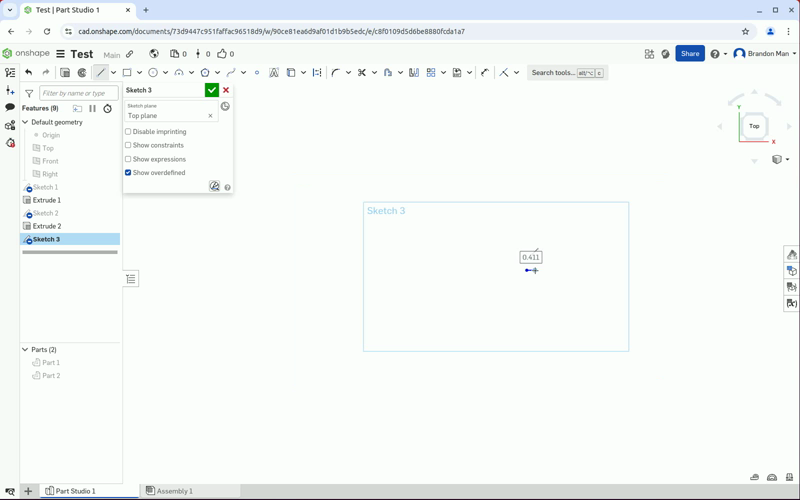
scroll(-6)
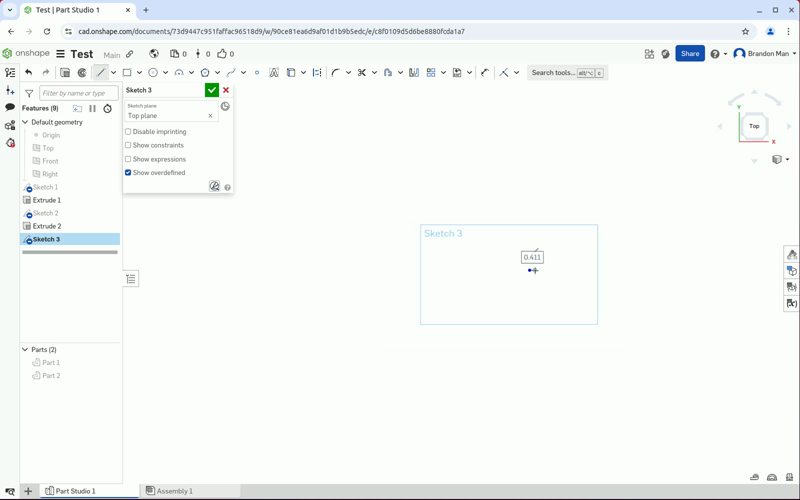
scroll(-6)
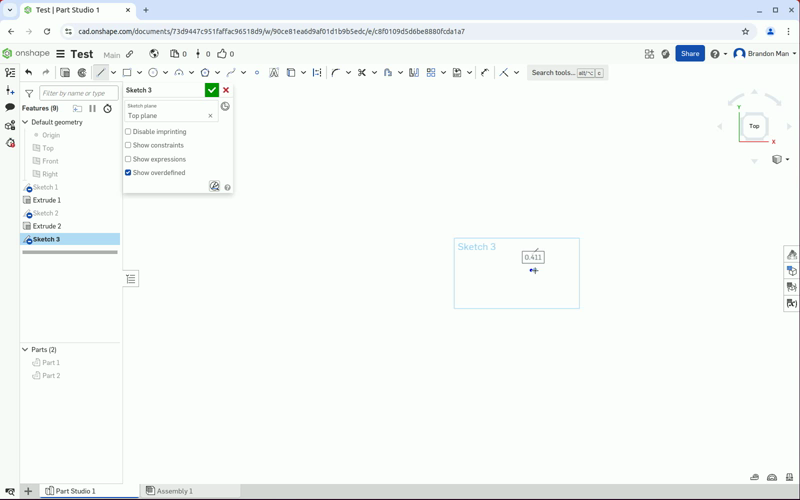
scroll(-6)
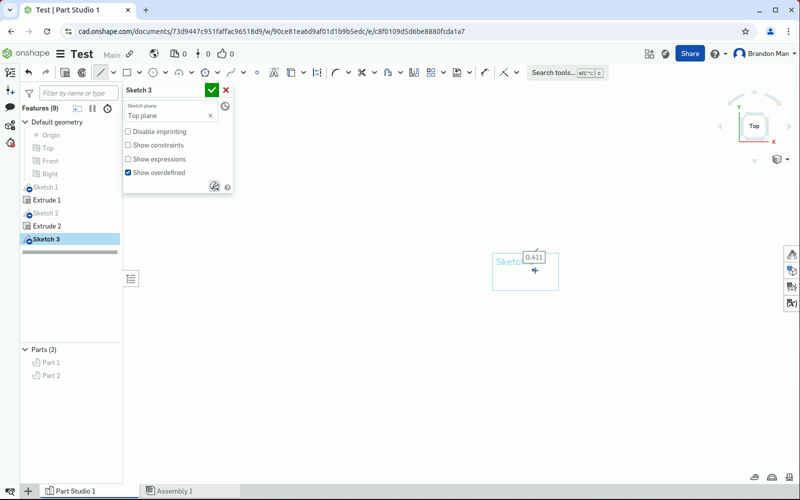
key_up(shift)
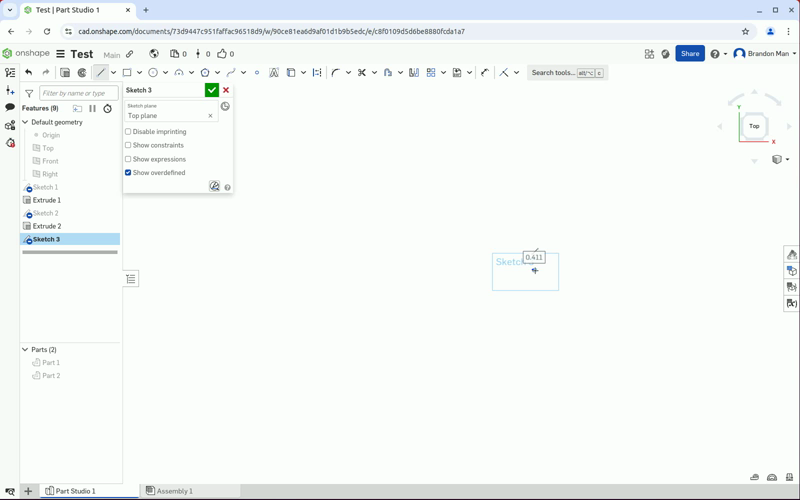
key(esc)
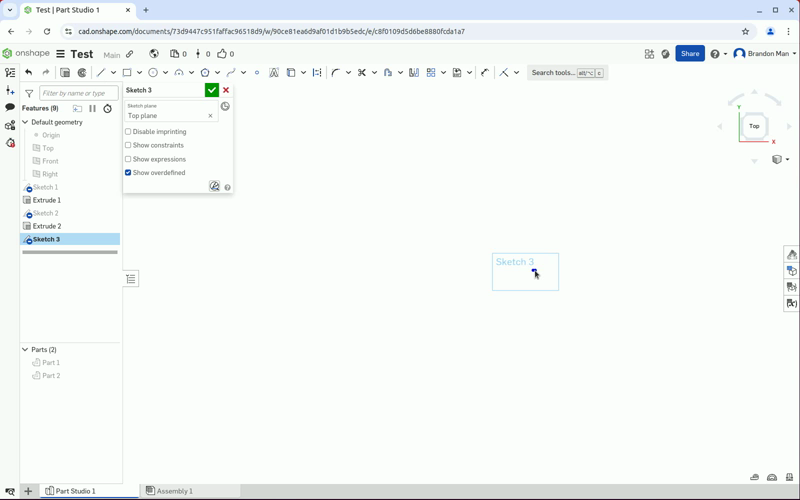
key(a)
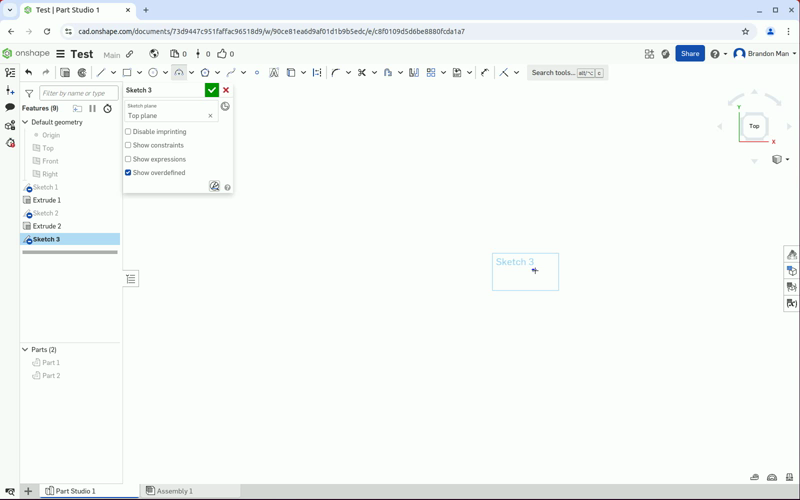
mouse_move(535, 270)
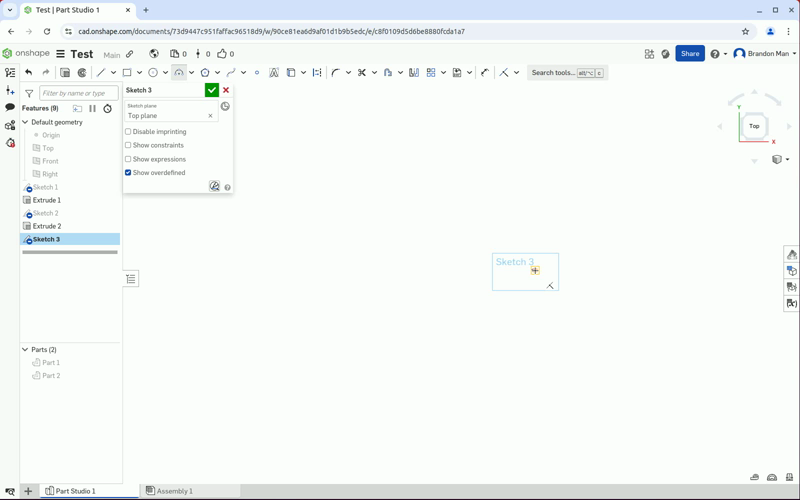
scroll(6)
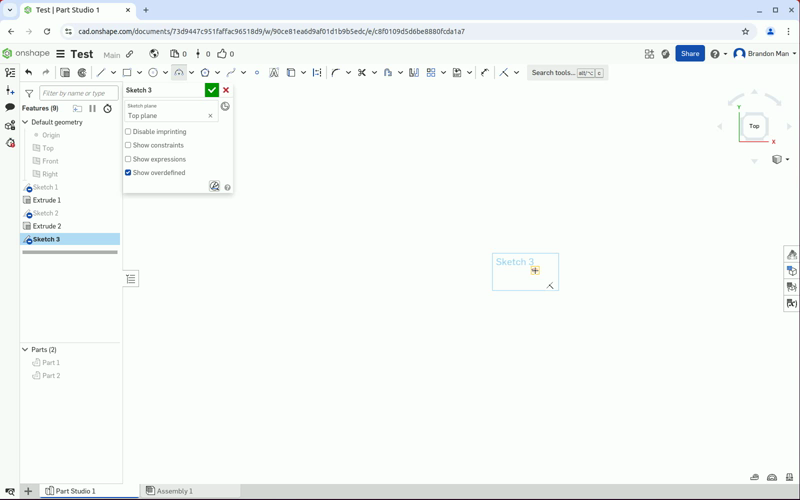
scroll(6)
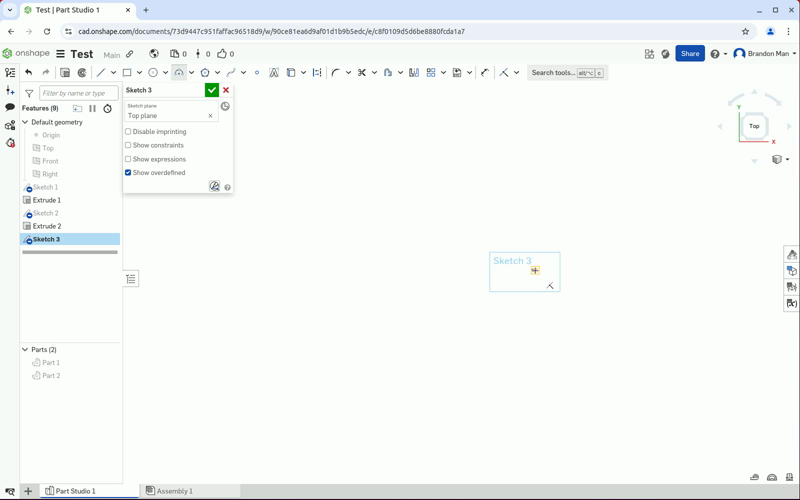
scroll(6)
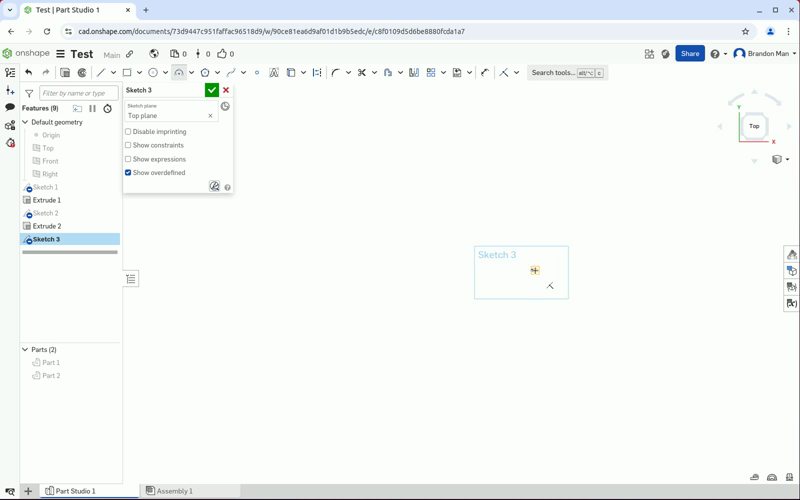
scroll(6)
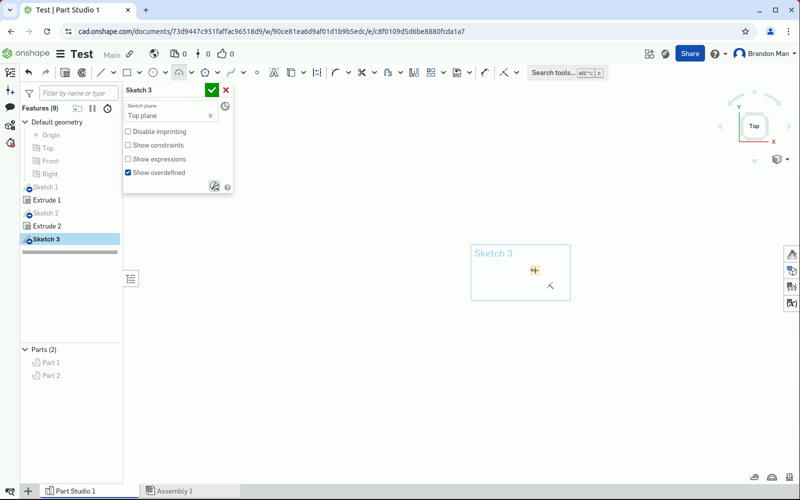
scroll(6)
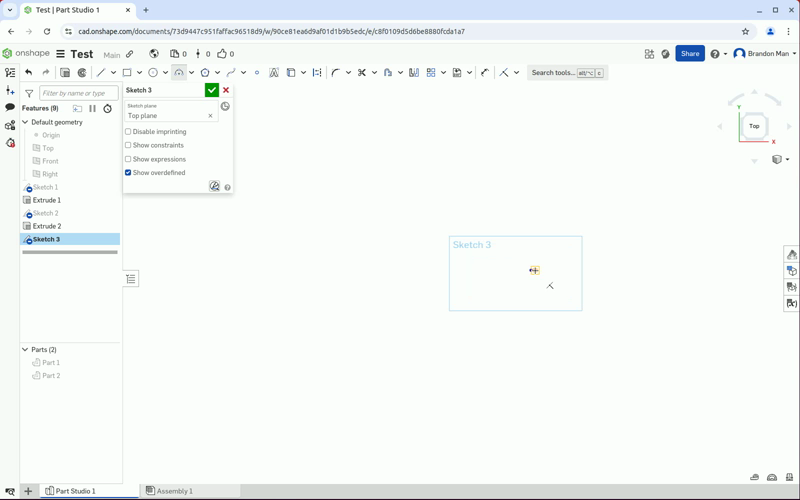
scroll(6)
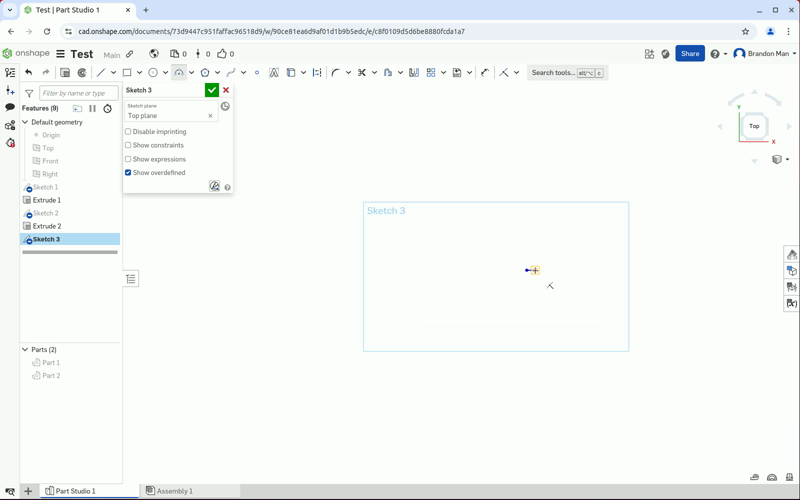
scroll(6)
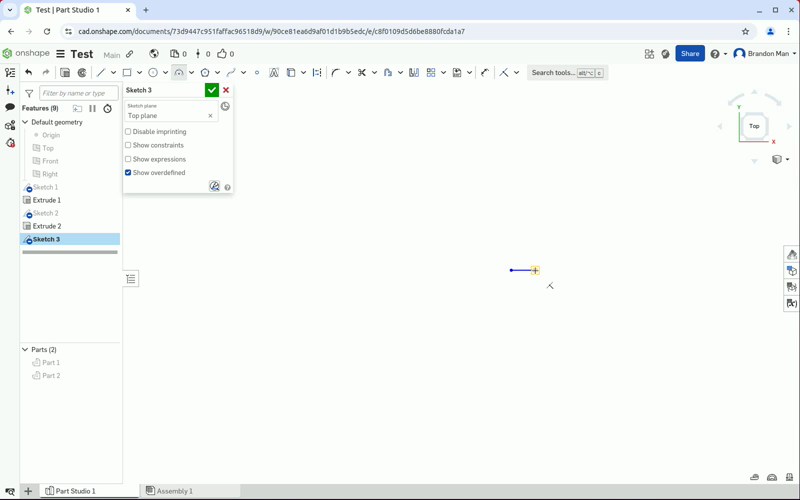
click(535, 270)
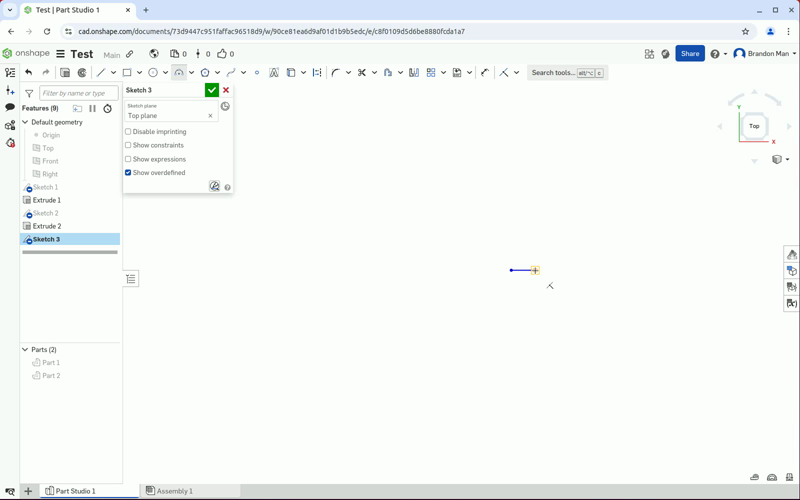
scroll(-6)
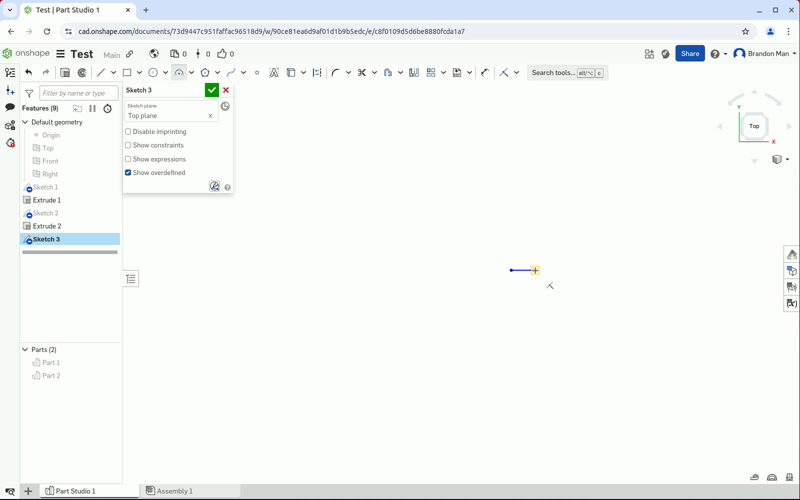
scroll(-6)
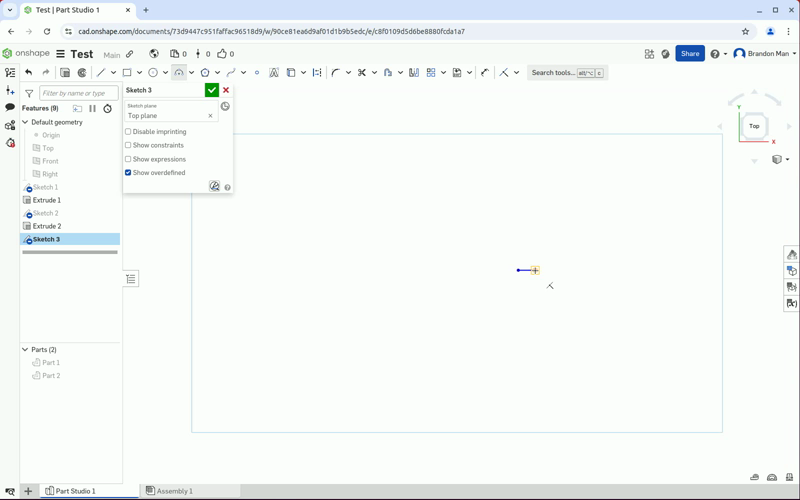
scroll(-6)
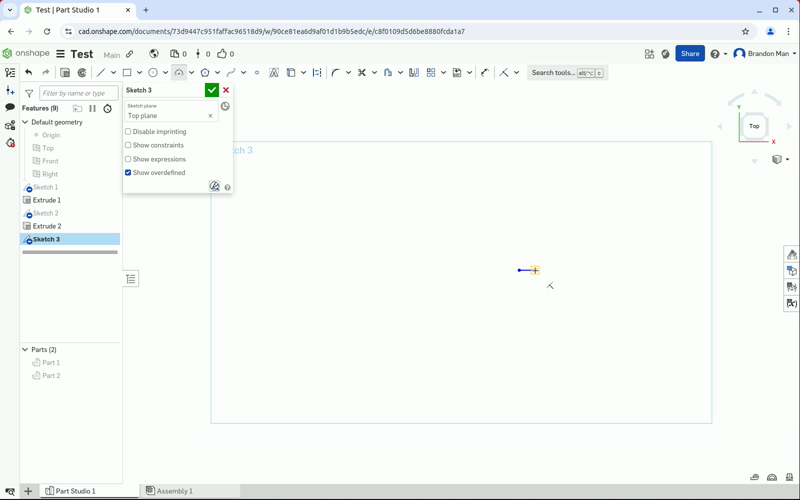
scroll(-6)
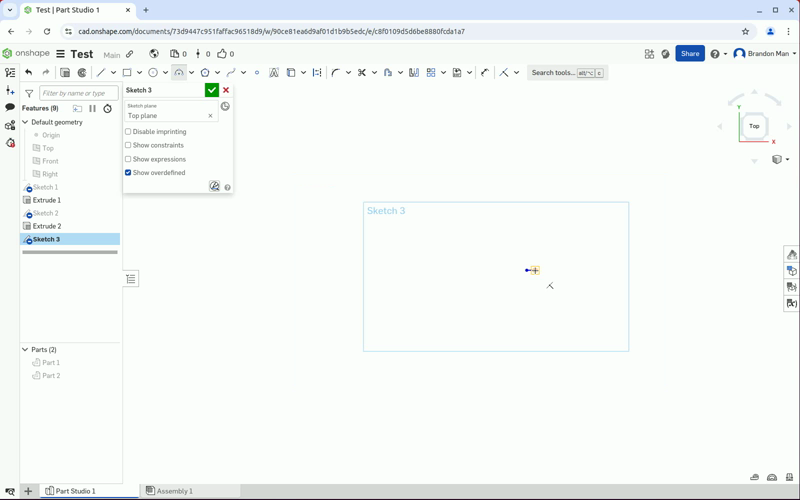
scroll(-6)
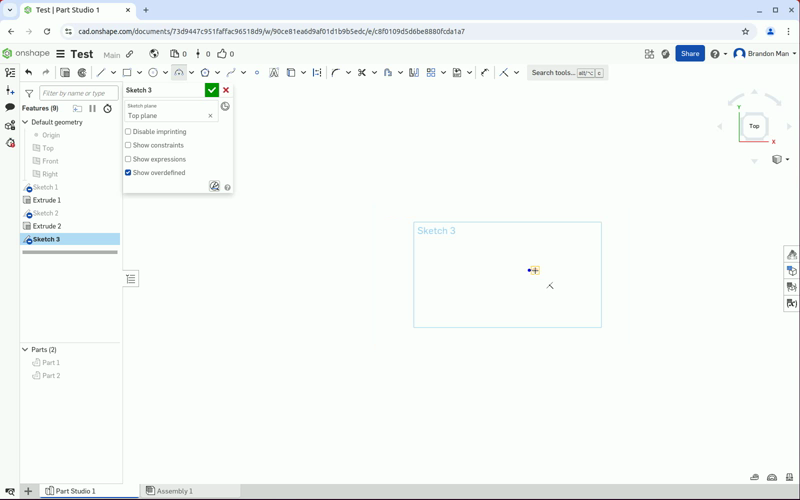
scroll(-6)
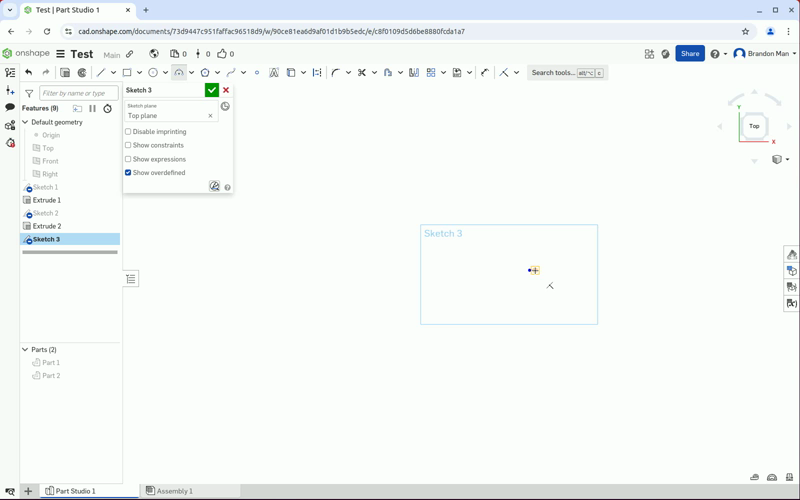
scroll(-6)
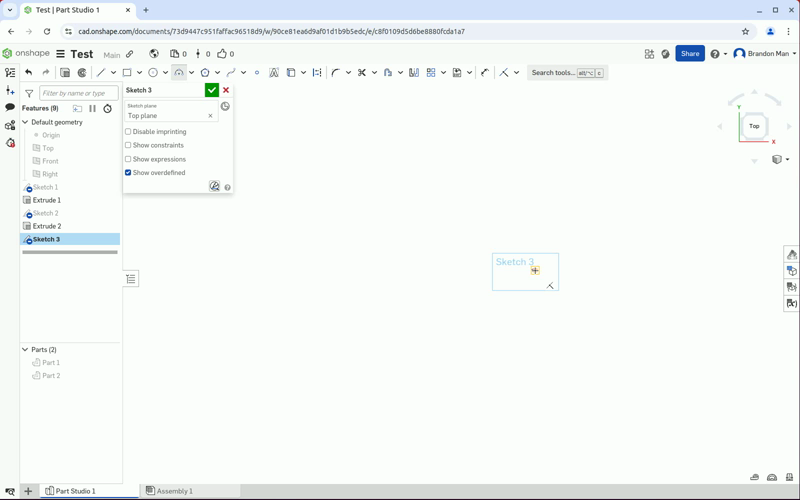
key_down(shift)
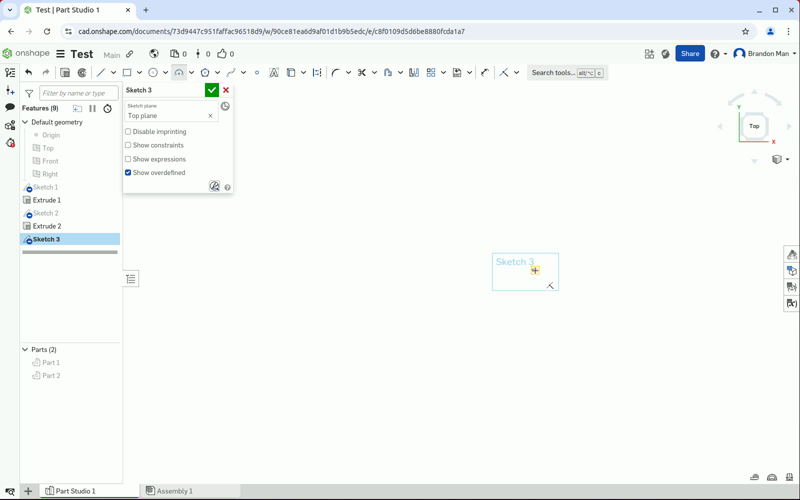
mouse_move(535, 256)
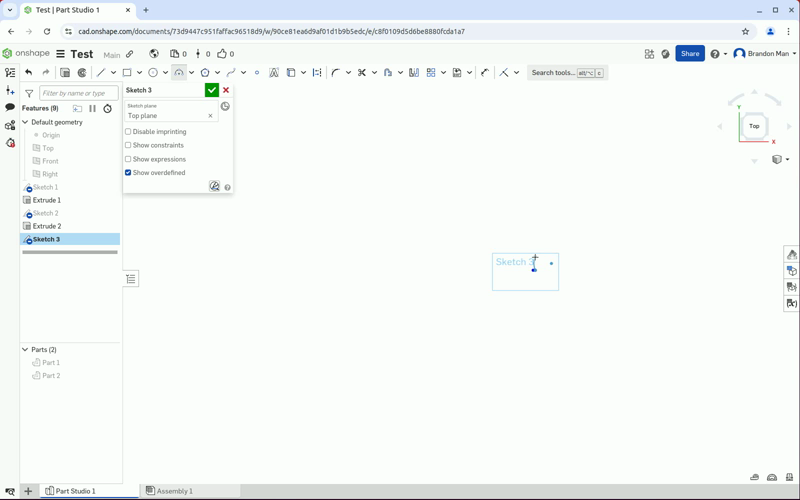
click(535, 256)
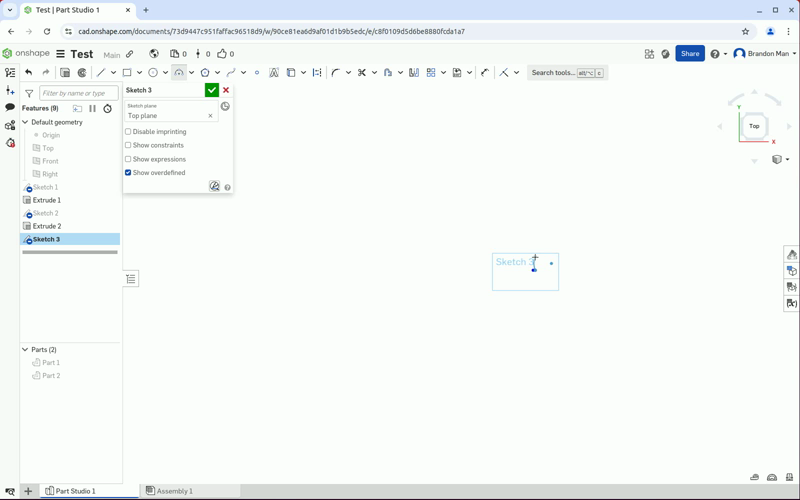
mouse_move(491, 263)
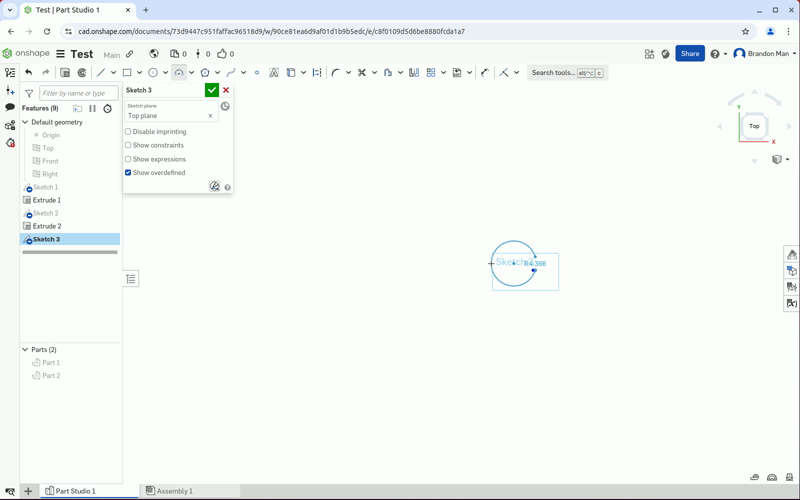
click(491, 263)
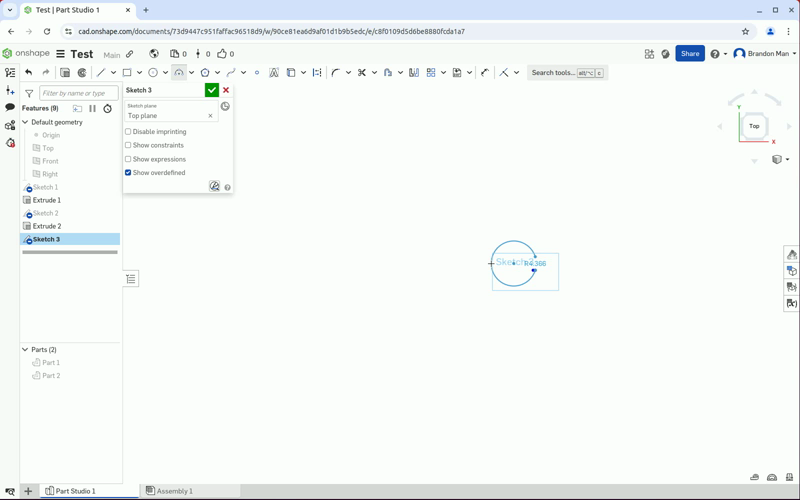
key_up(shift)
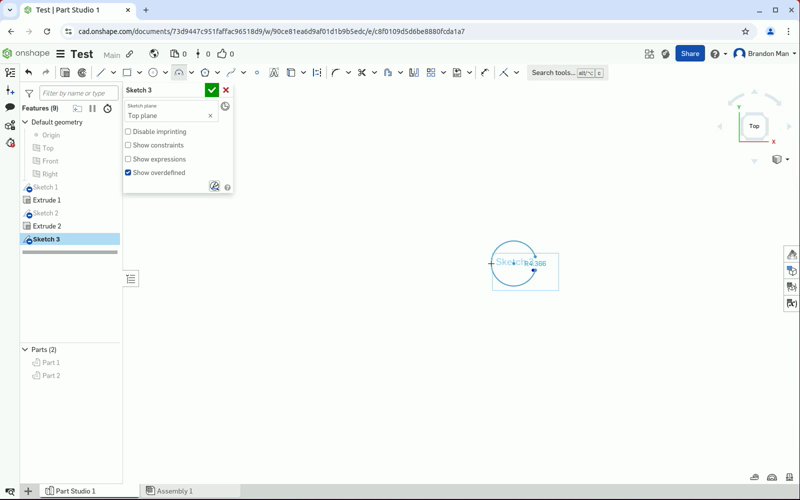
key(esc)
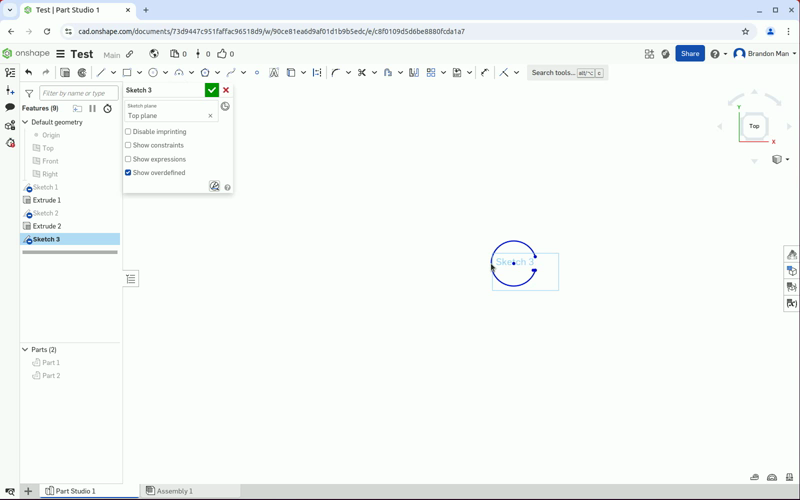
key(l)
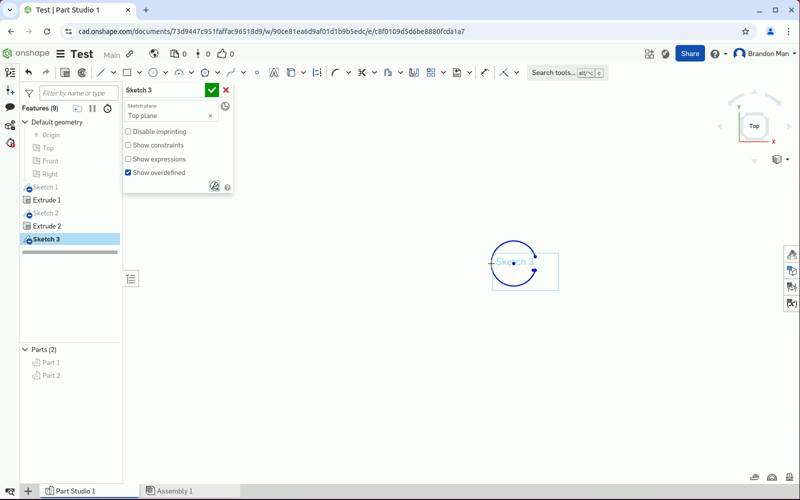
mouse_move(535, 256)
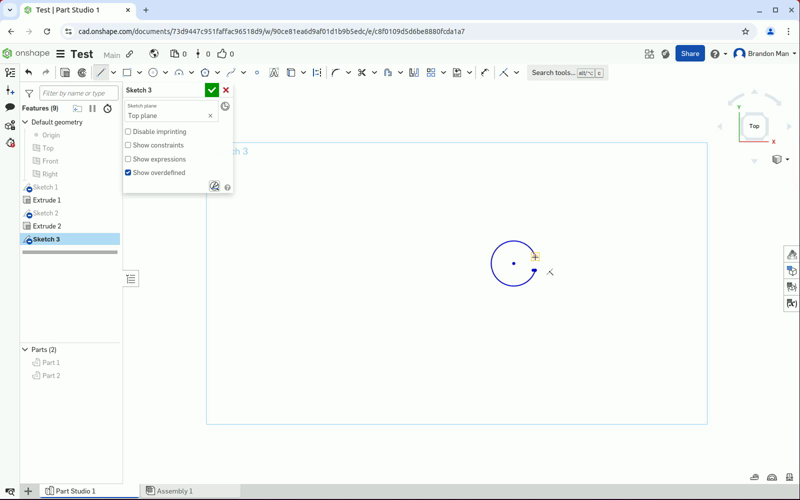
click(535, 256)
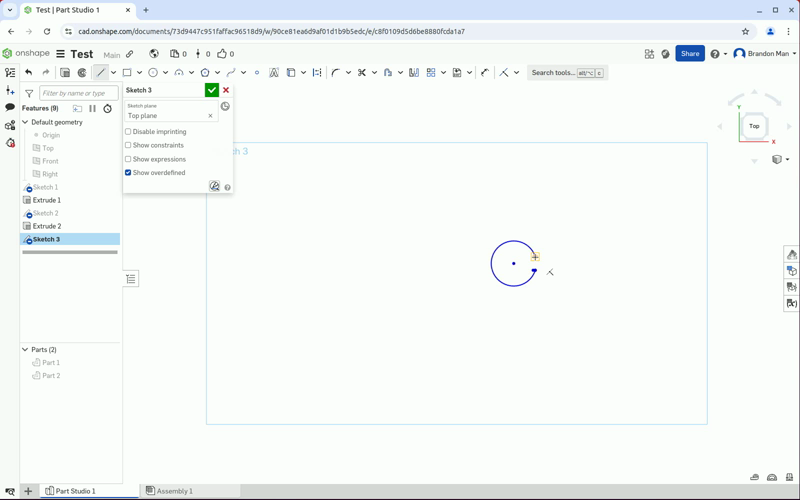
key_down(shift)
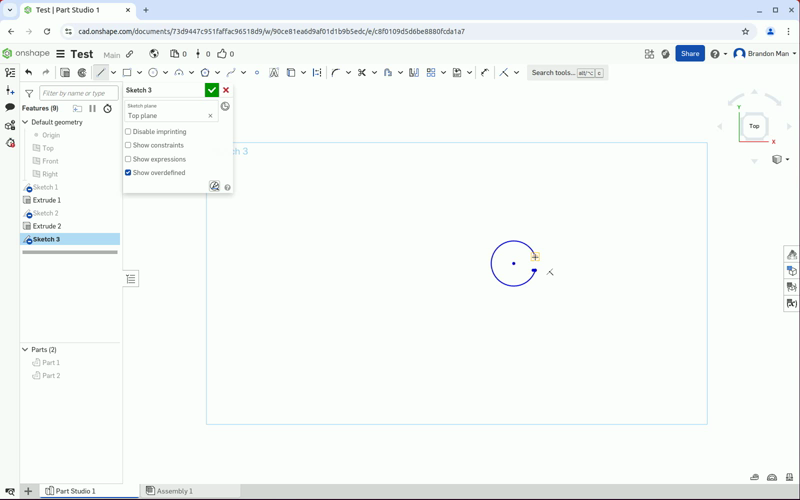
mouse_move(565, 256)
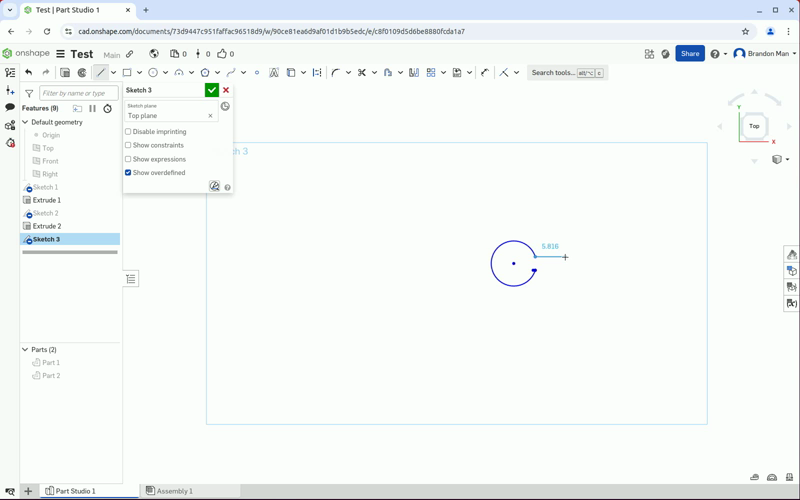
mouse_move(533, 256)
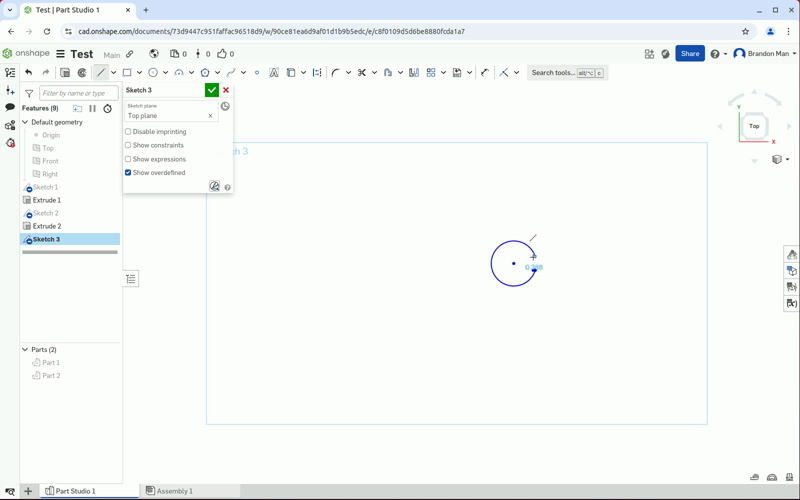
scroll(6)
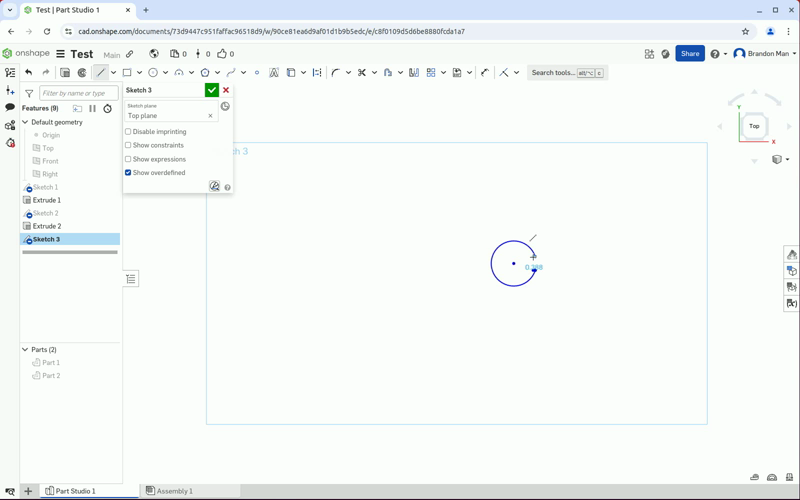
scroll(6)
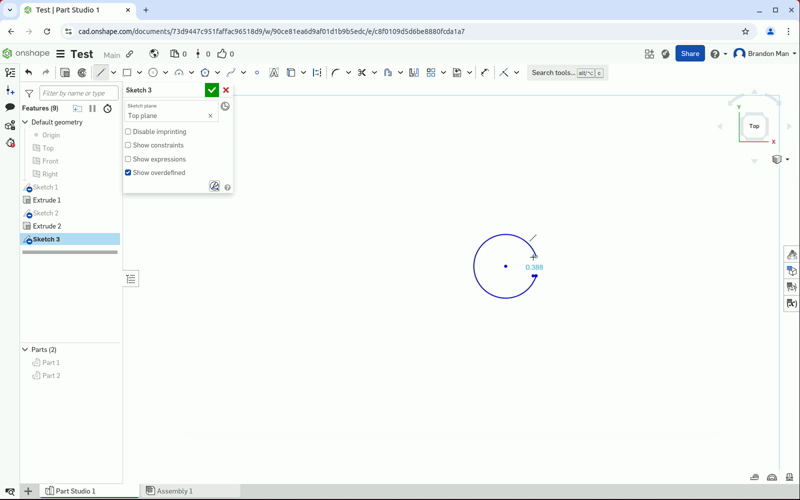
scroll(6)
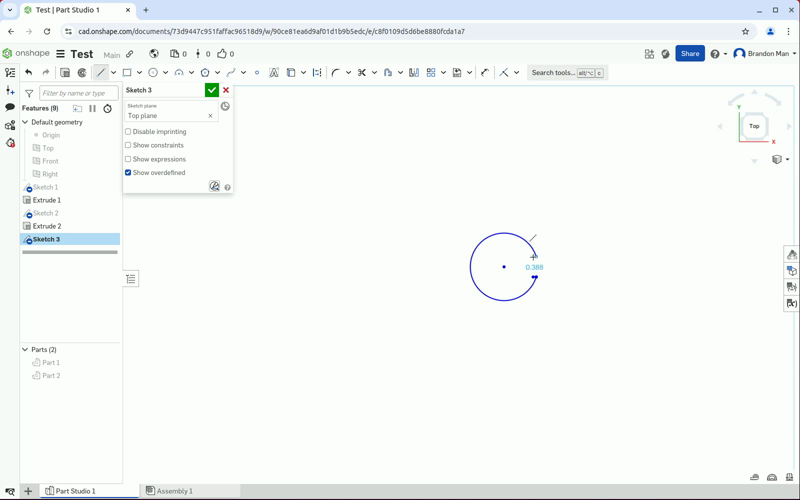
scroll(6)
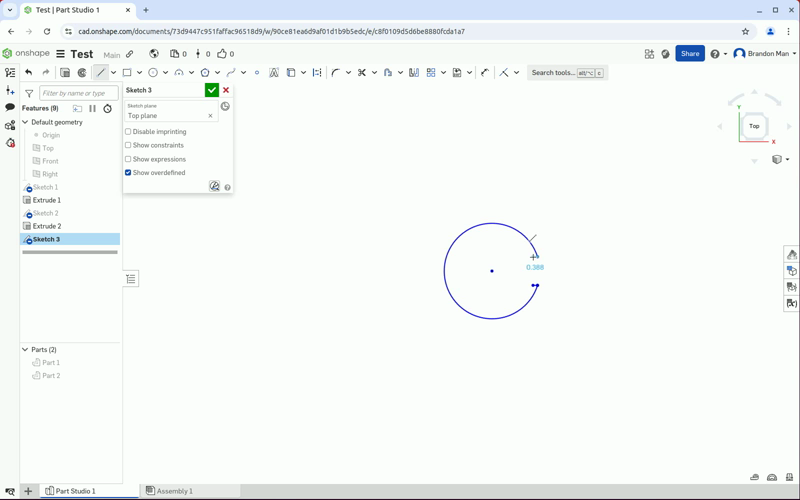
scroll(6)
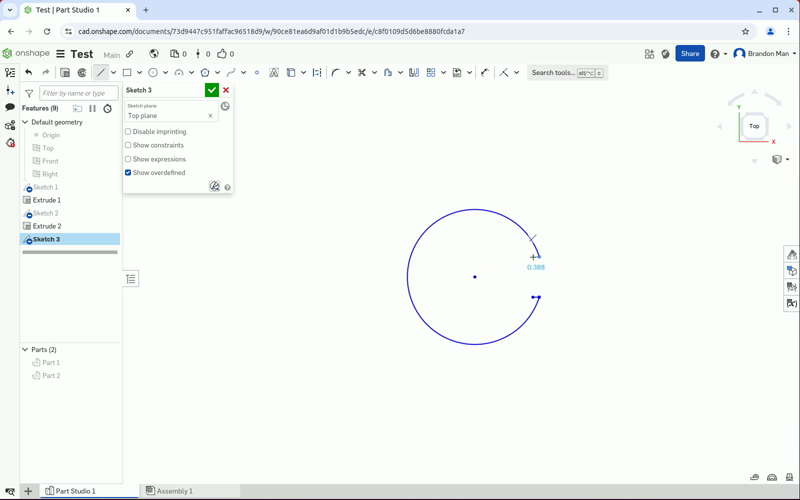
scroll(6)
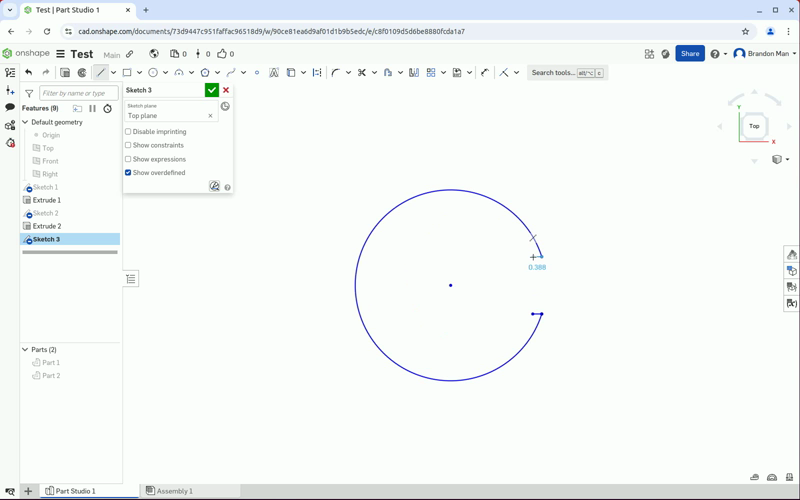
scroll(6)
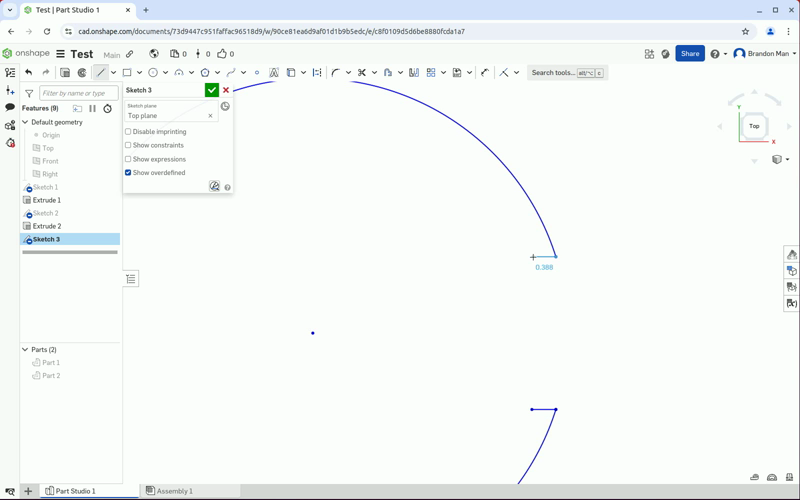
click(533, 256)
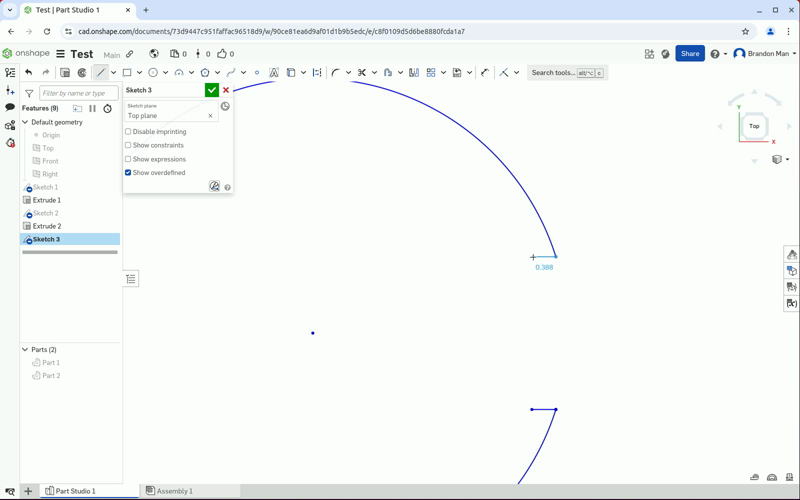
scroll(-6)
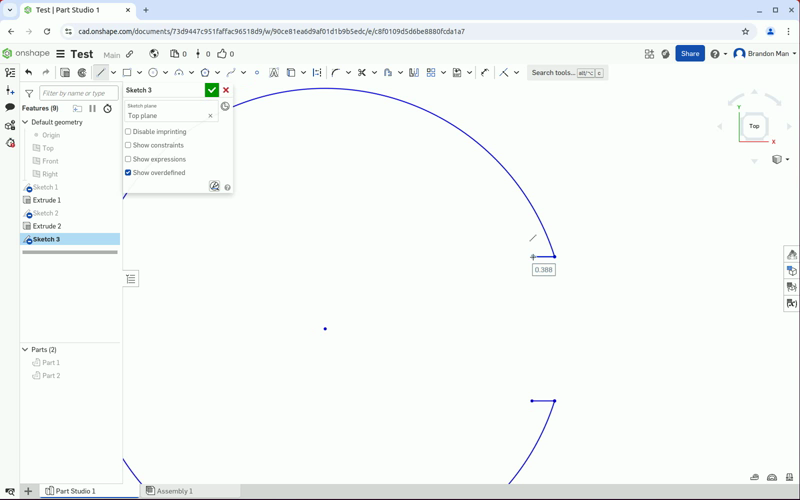
scroll(-6)
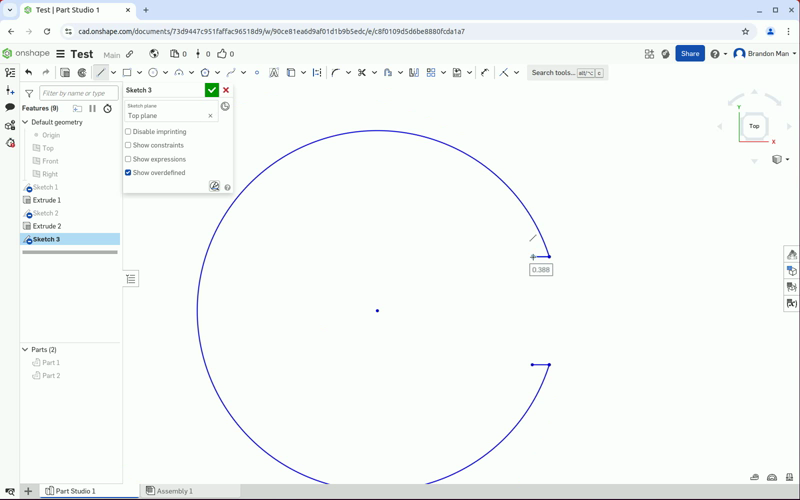
scroll(-6)
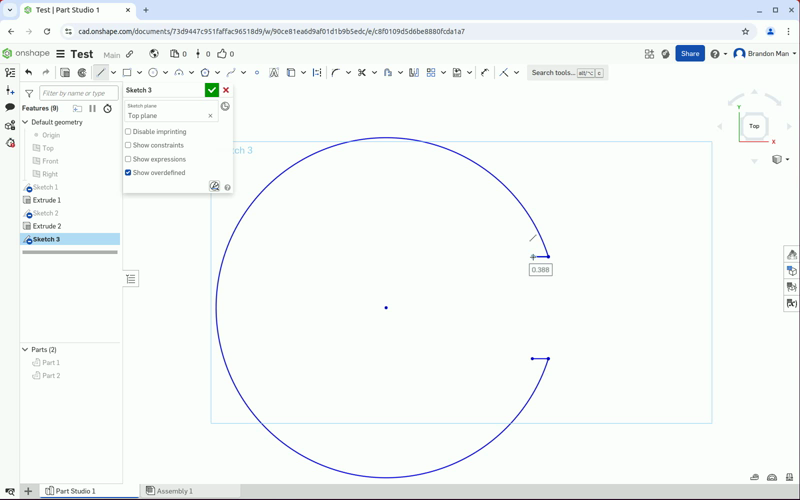
scroll(-6)
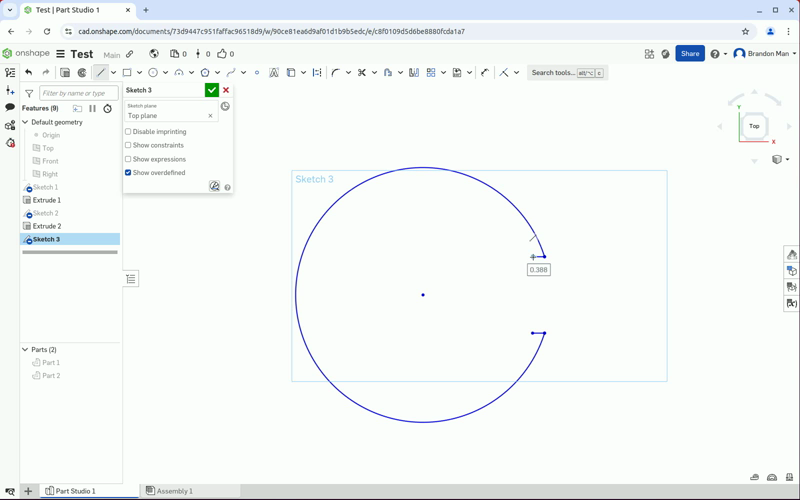
scroll(-6)
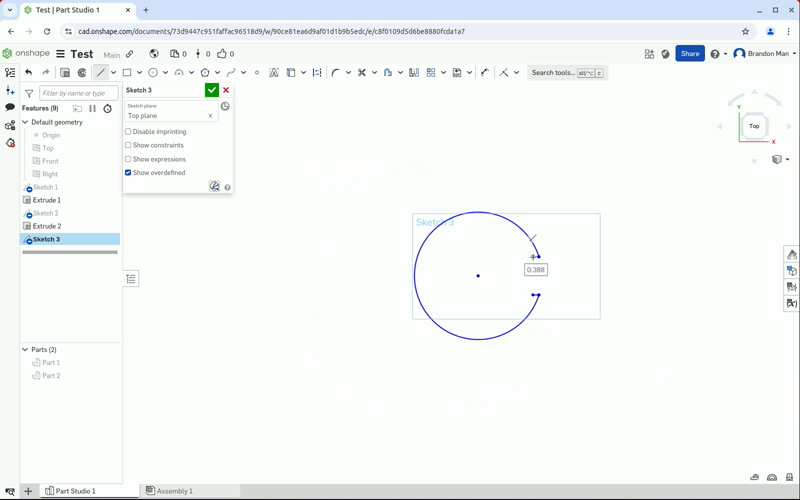
scroll(-6)
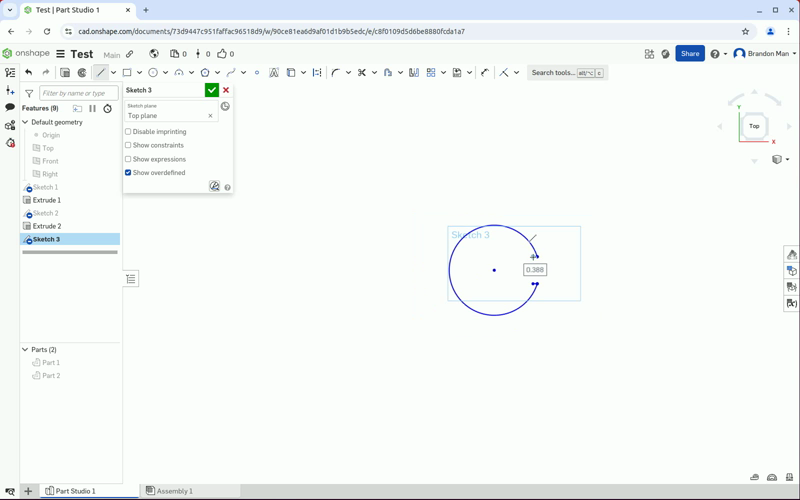
scroll(-6)
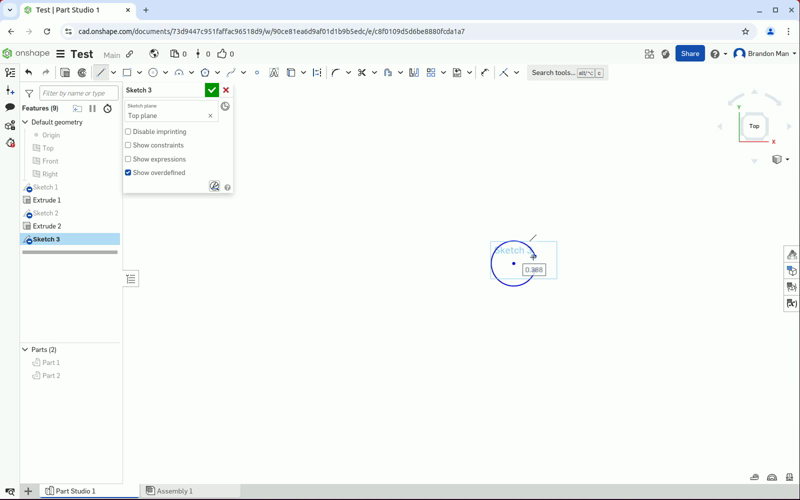
key_up(shift)
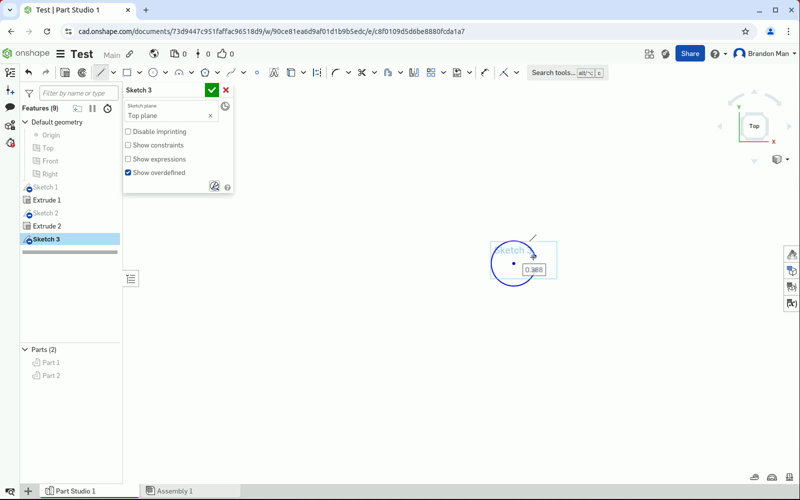
key(esc)
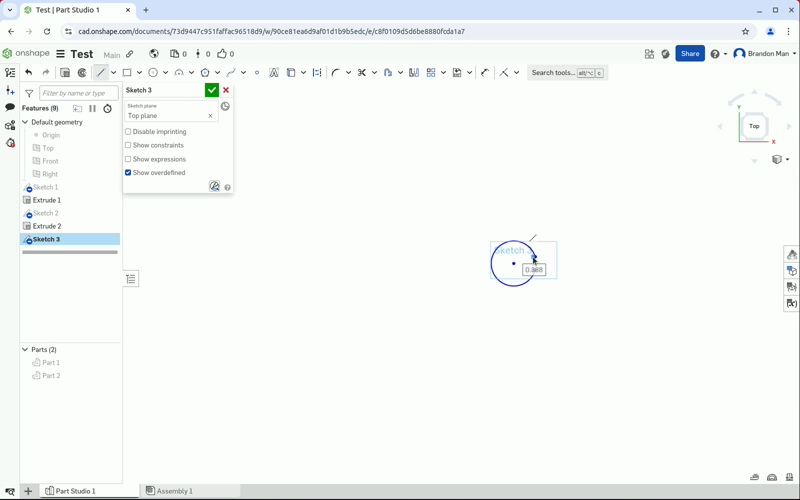
key(a)
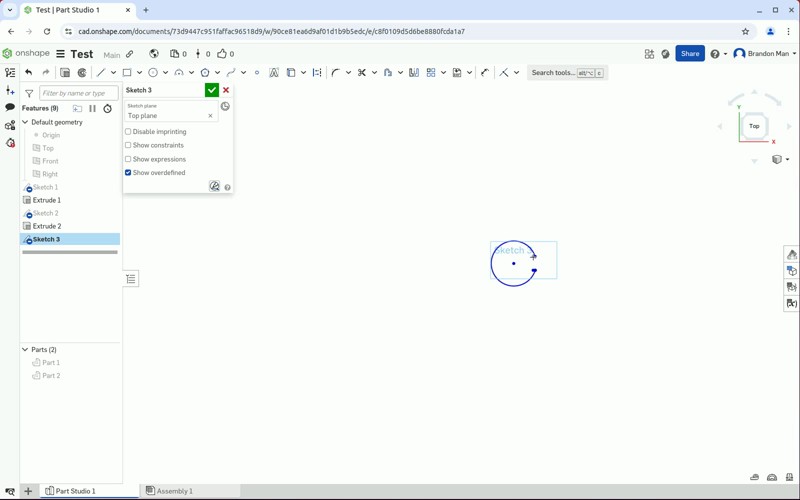
mouse_move(533, 256)
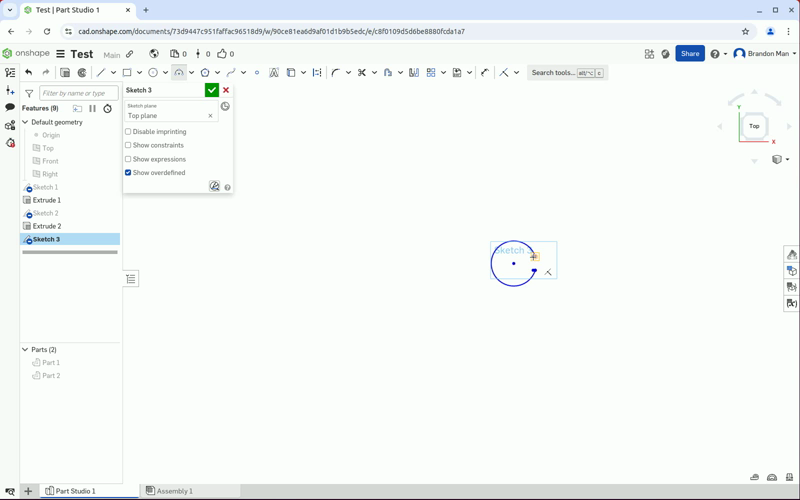
scroll(6)
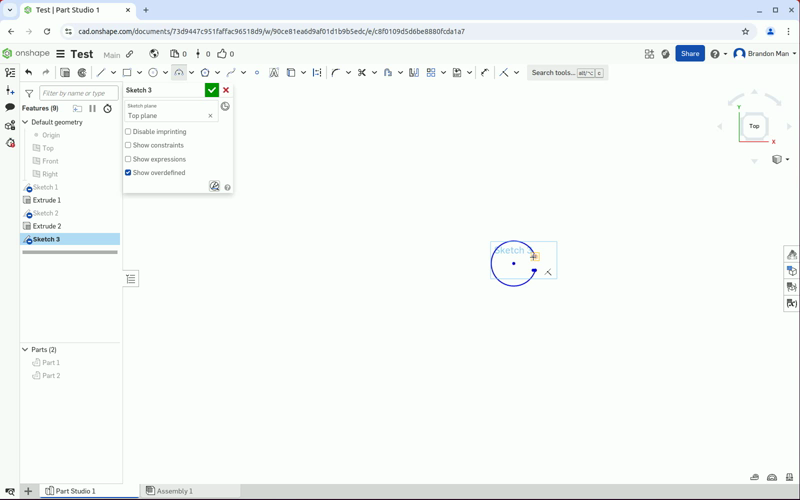
scroll(6)
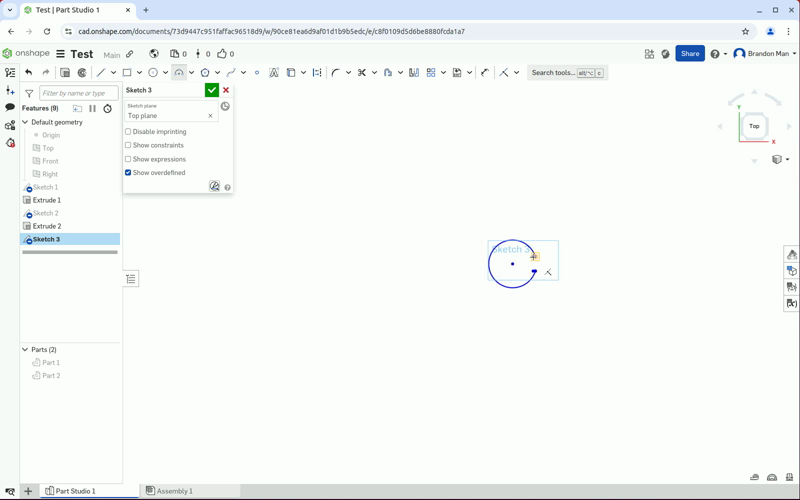
scroll(6)
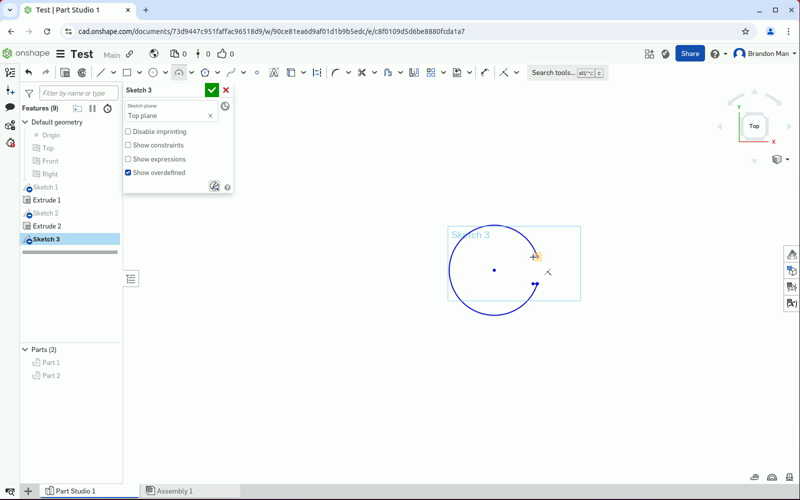
scroll(6)
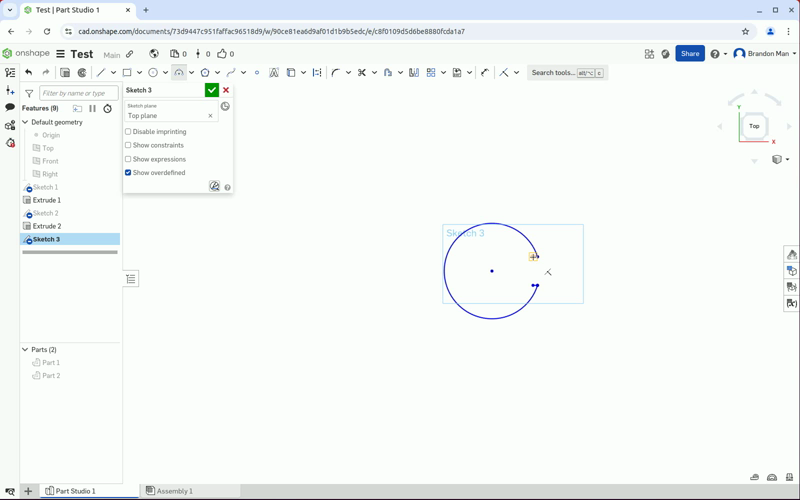
scroll(6)
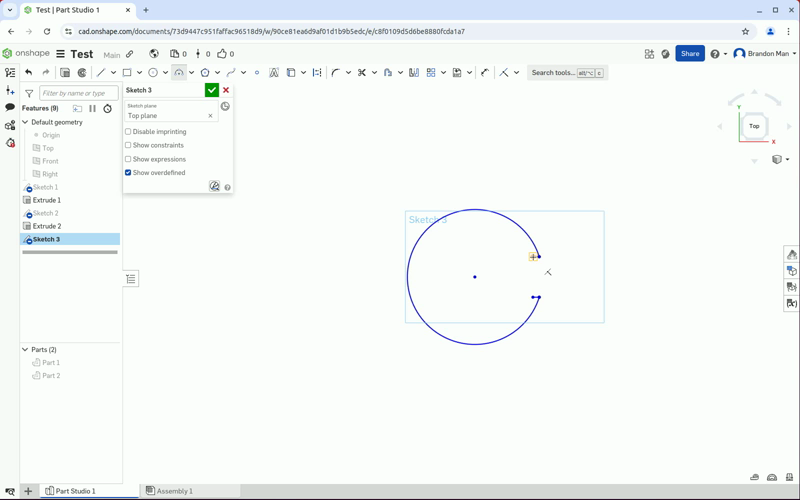
scroll(6)
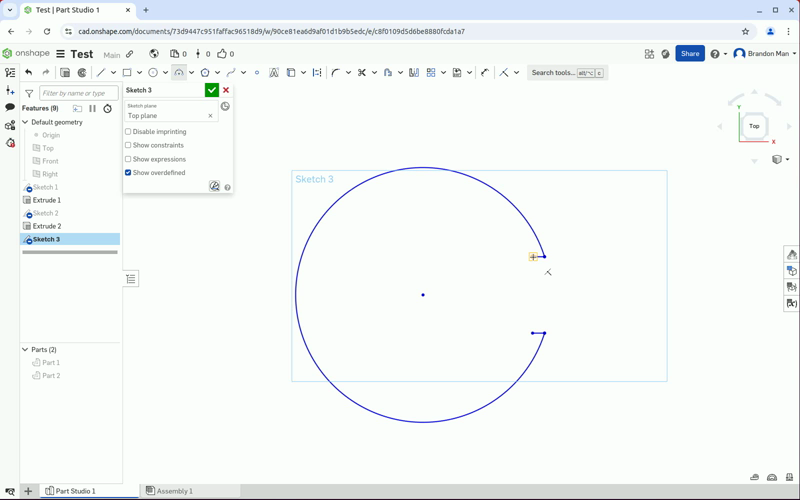
scroll(6)
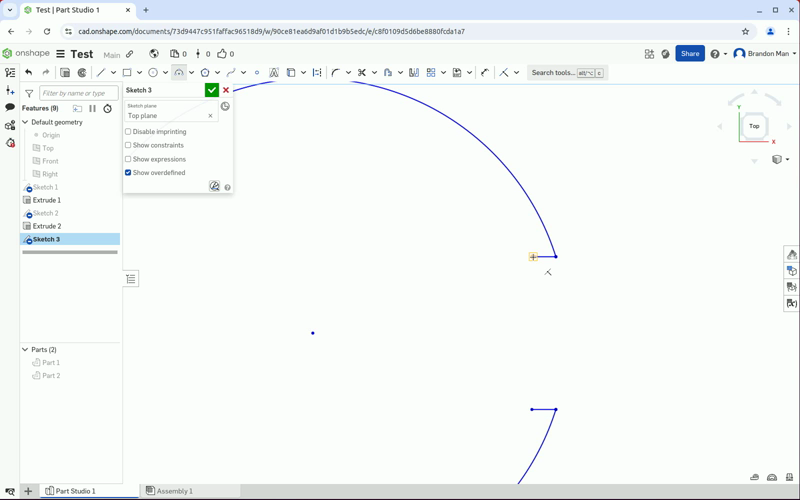
click(533, 256)
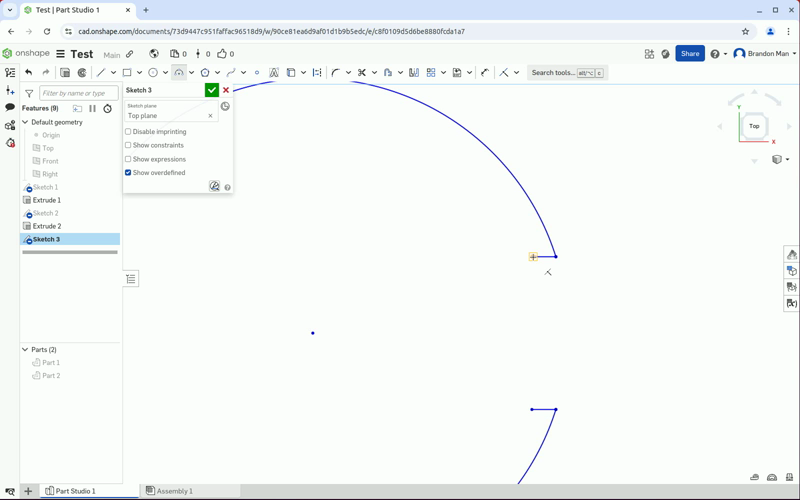
scroll(-6)
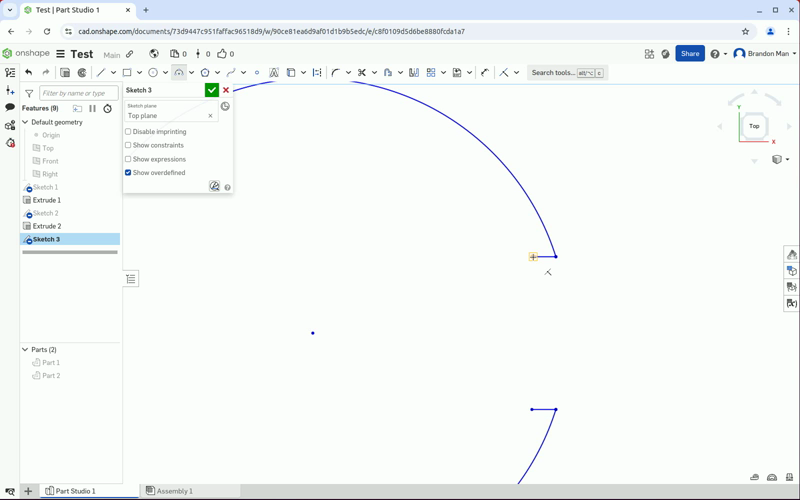
scroll(-6)
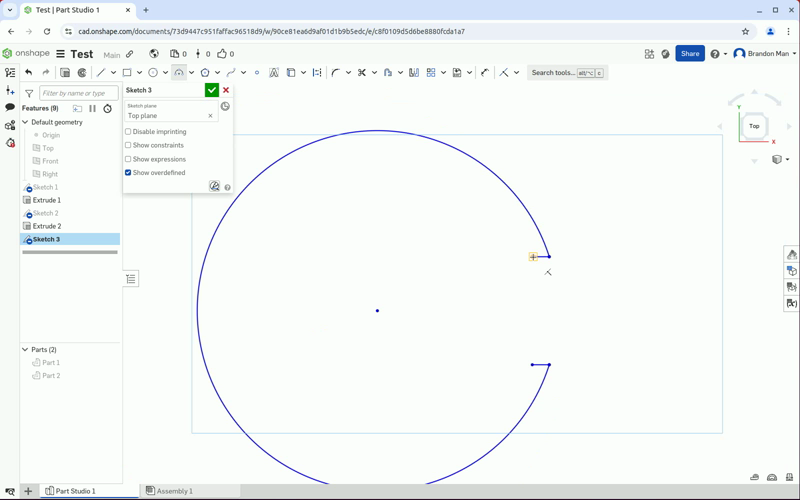
scroll(-6)
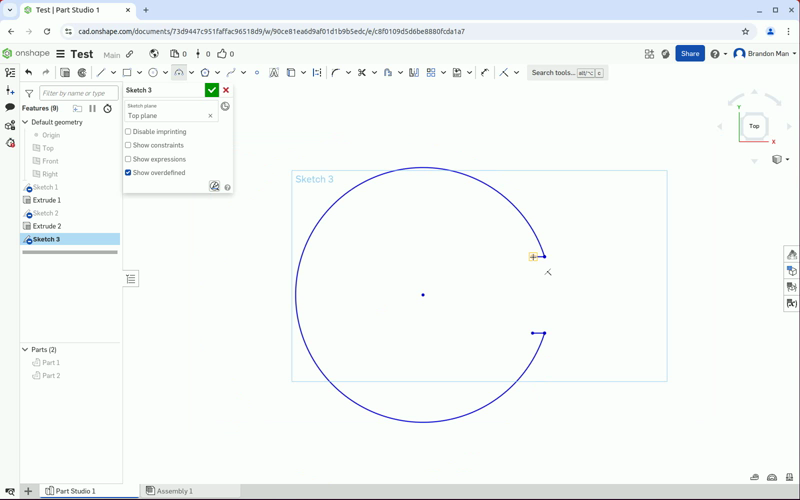
scroll(-6)
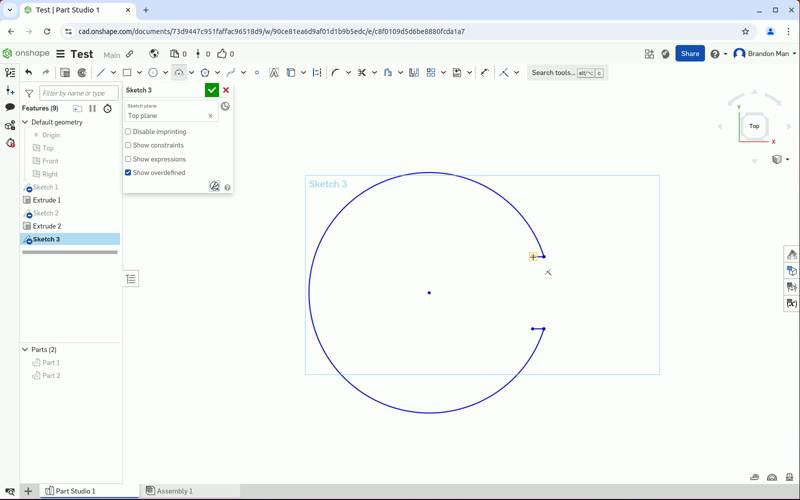
scroll(-6)
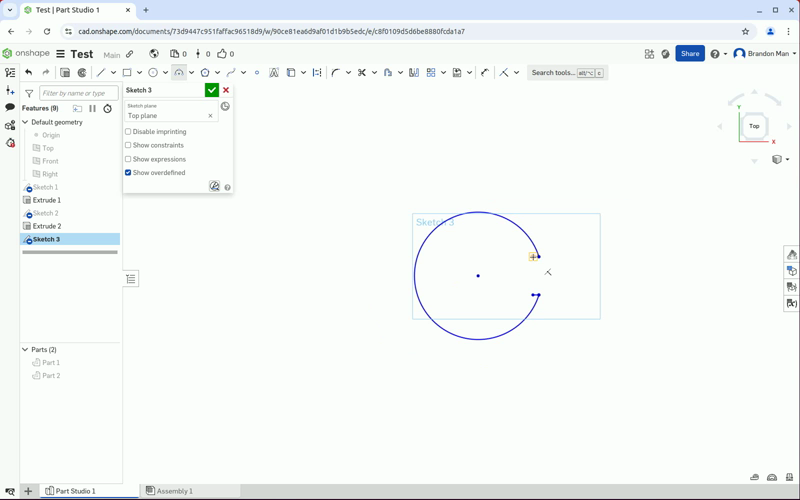
scroll(-6)
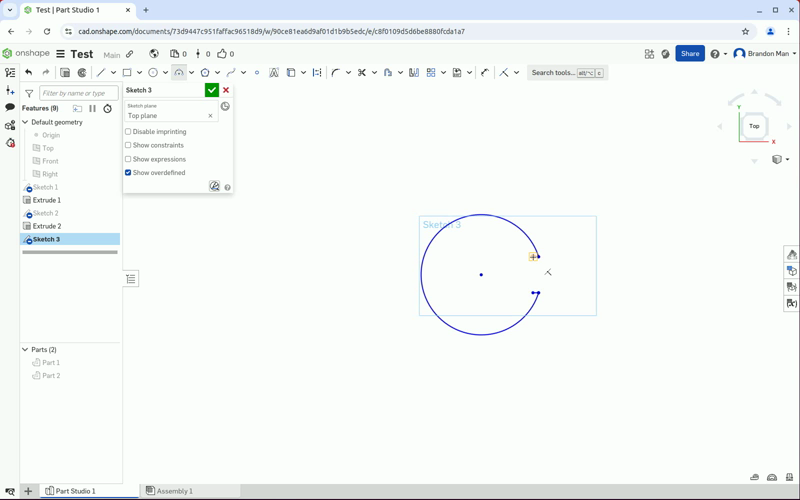
scroll(-6)
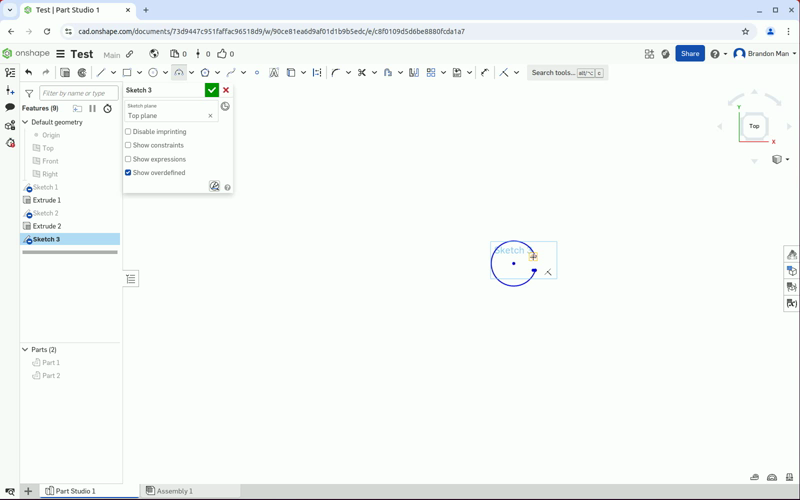
mouse_move(533, 270)
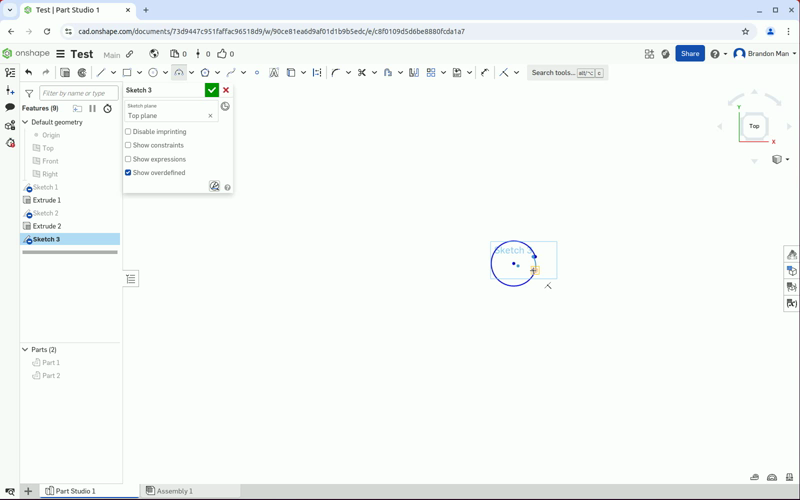
scroll(6)
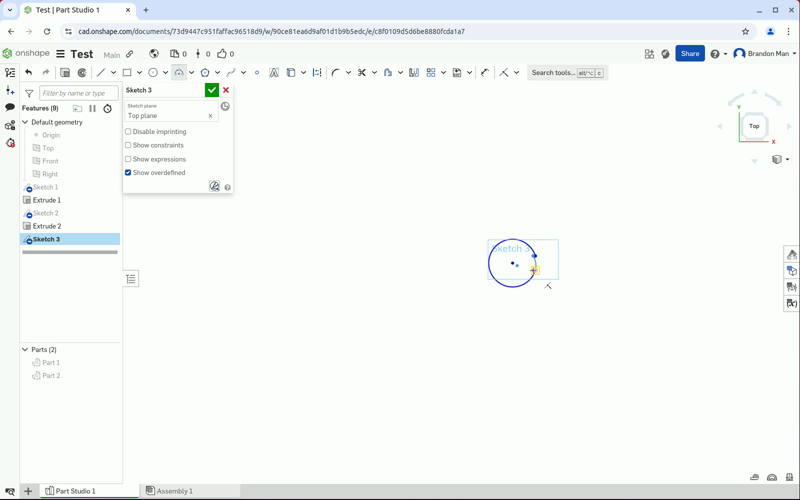
scroll(6)
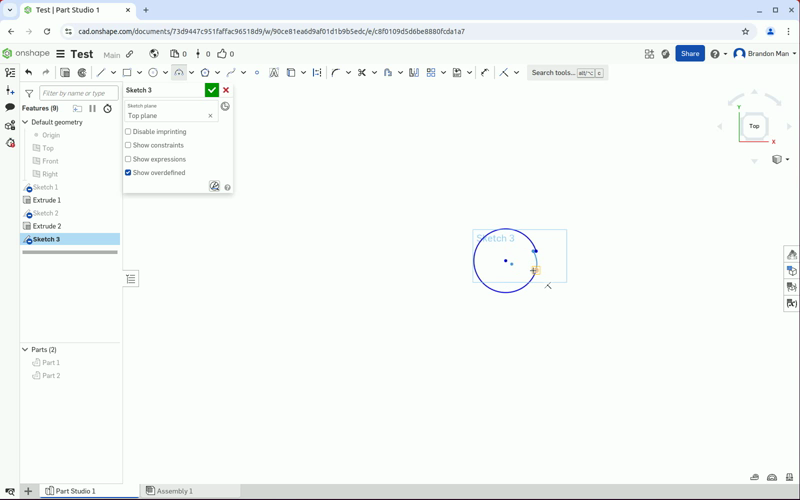
scroll(6)
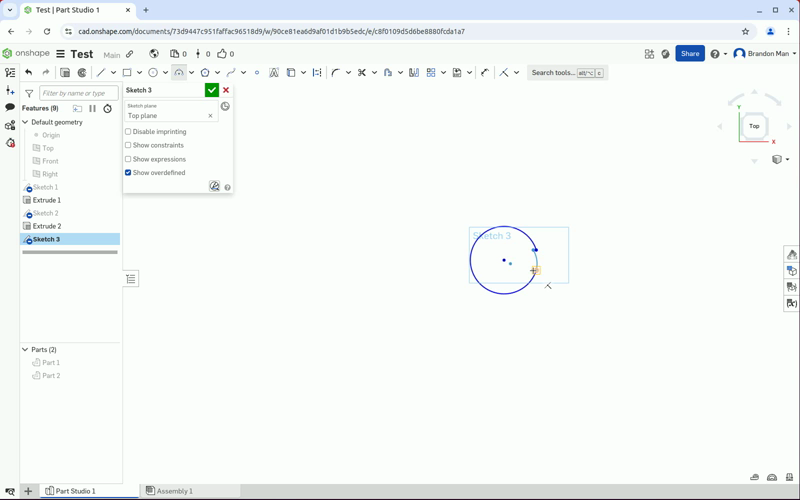
scroll(6)
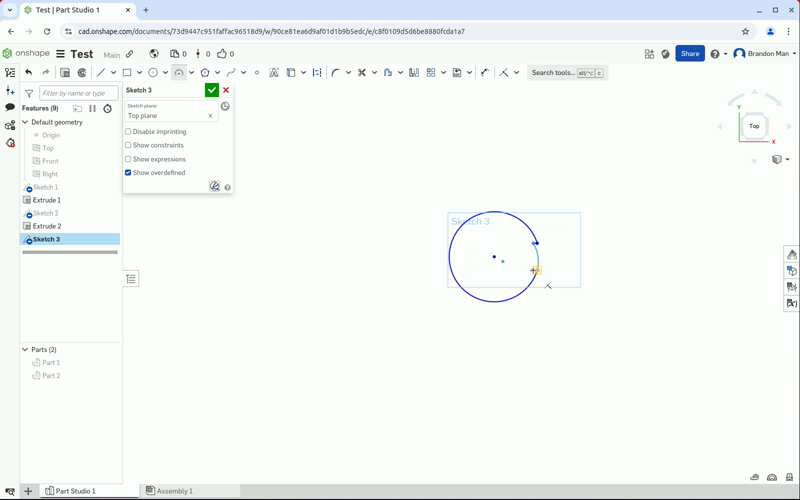
scroll(6)
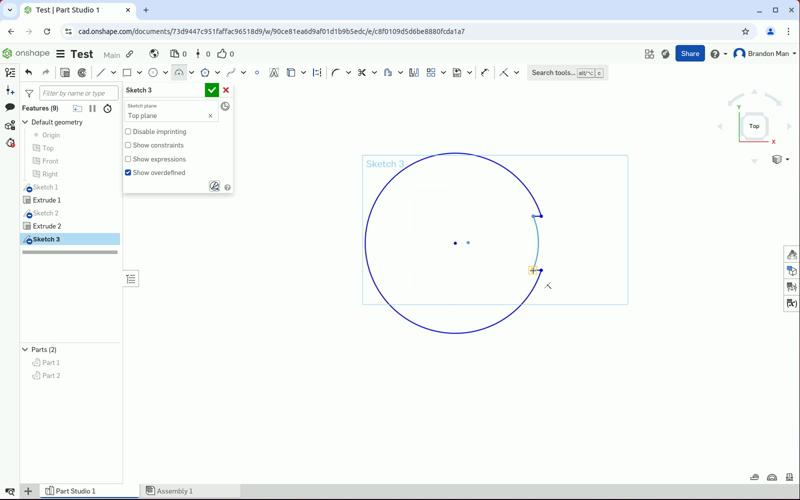
scroll(6)
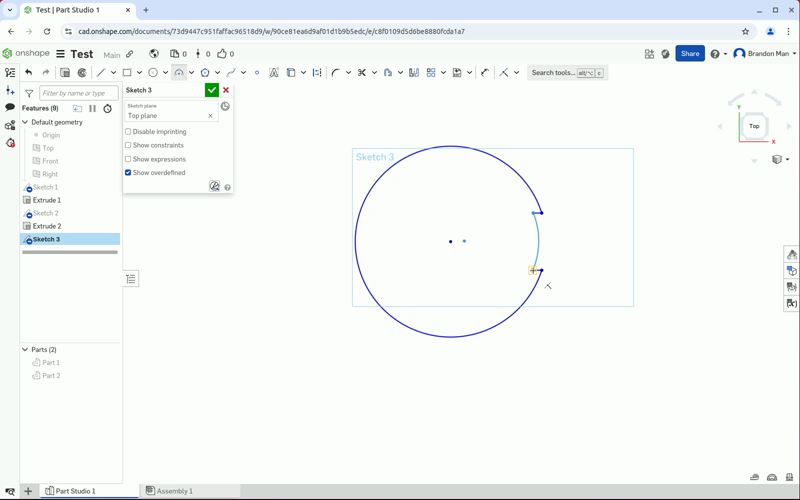
scroll(6)
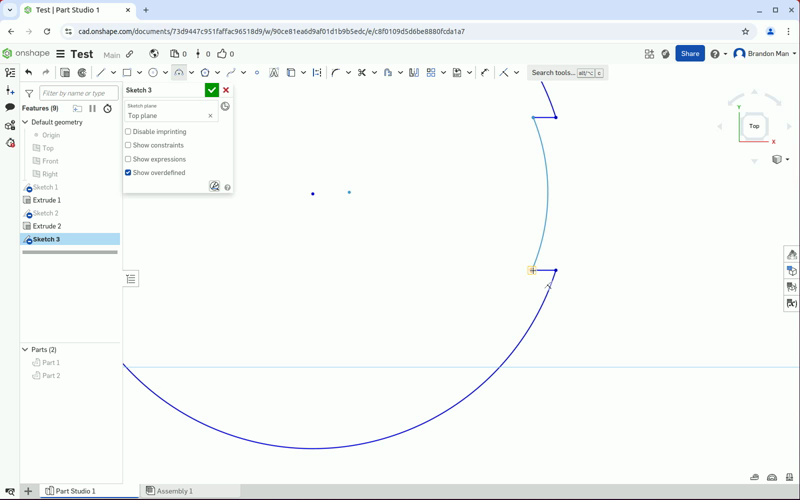
click(533, 270)
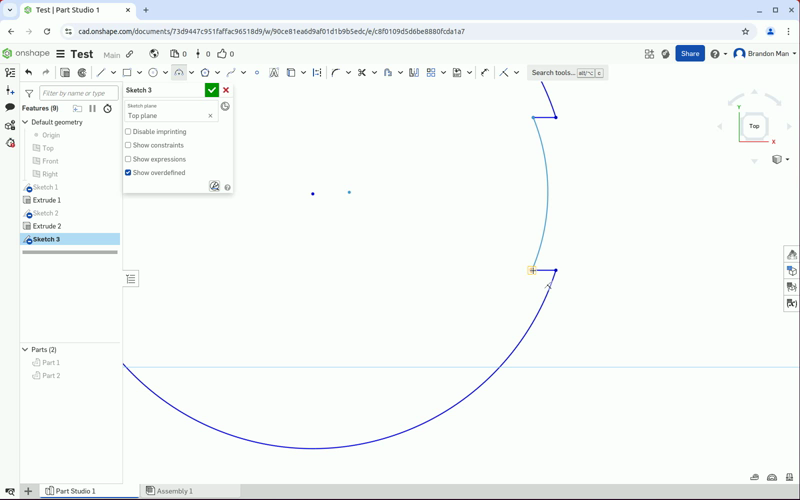
scroll(-6)
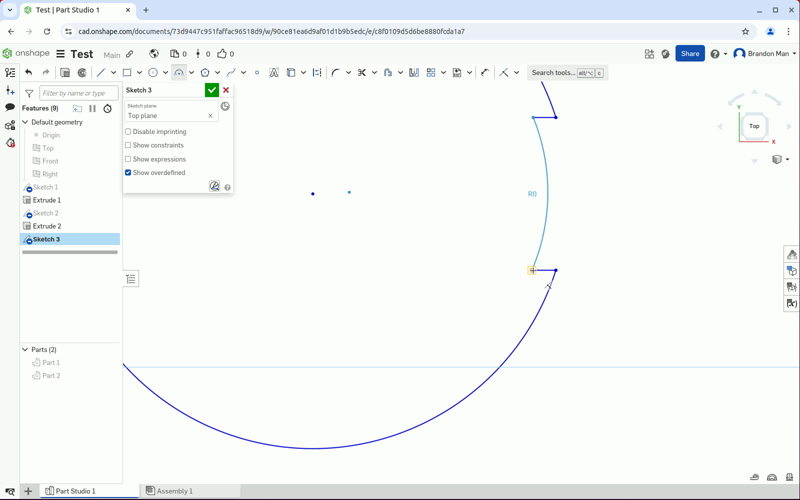
scroll(-6)
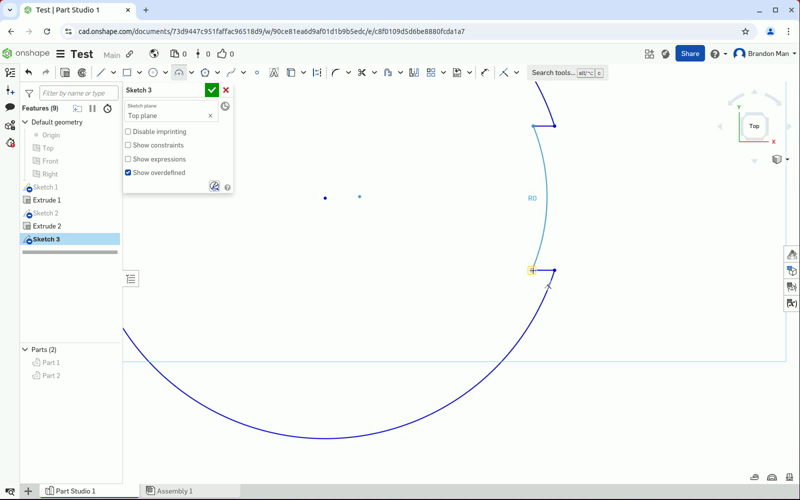
scroll(-6)
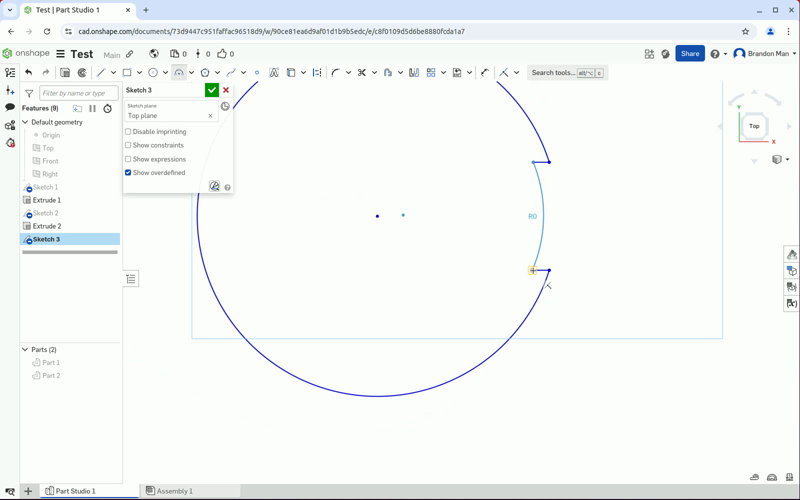
scroll(-6)
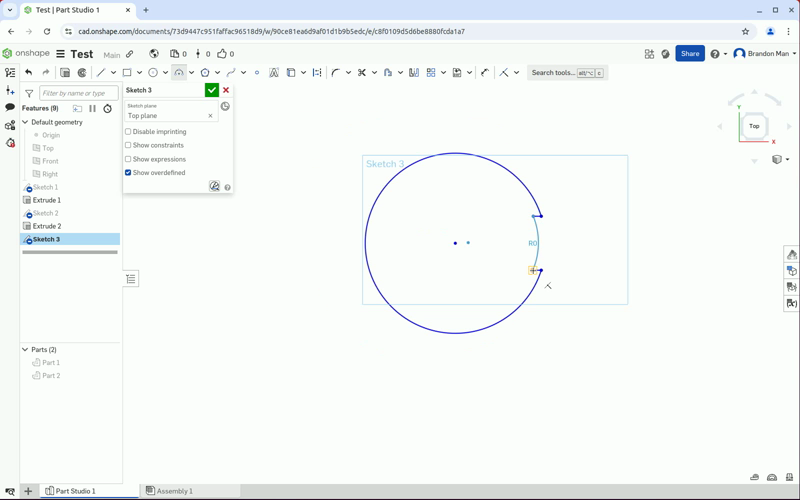
scroll(-6)
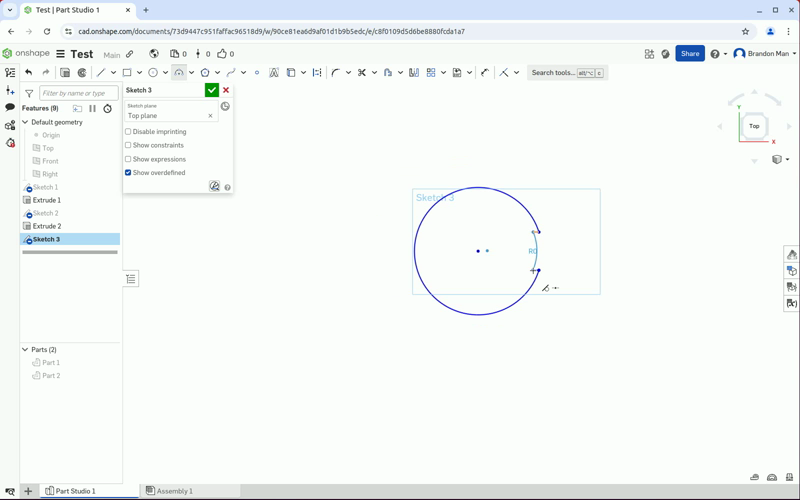
scroll(-6)
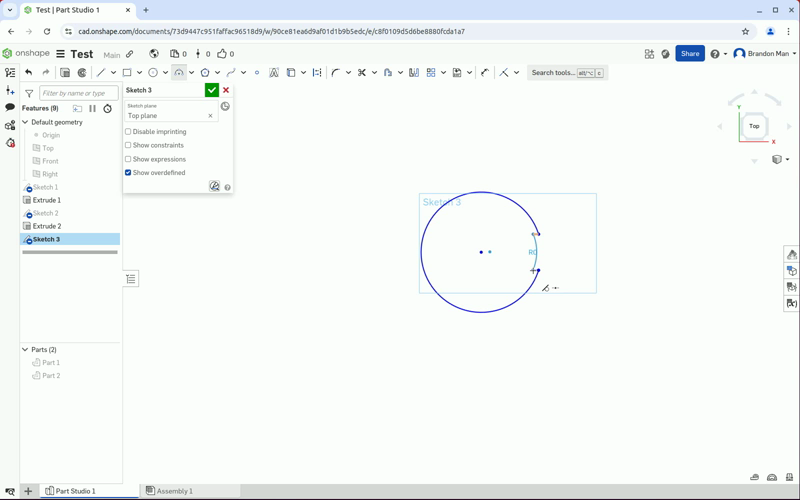
scroll(-6)
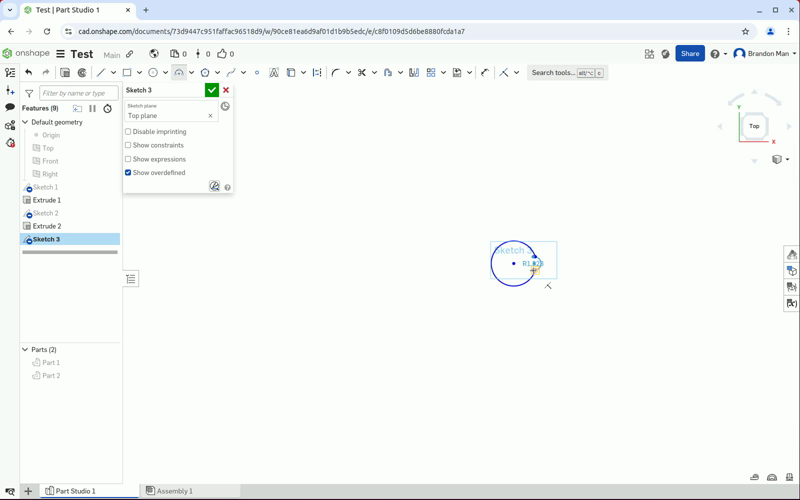
key_down(shift)
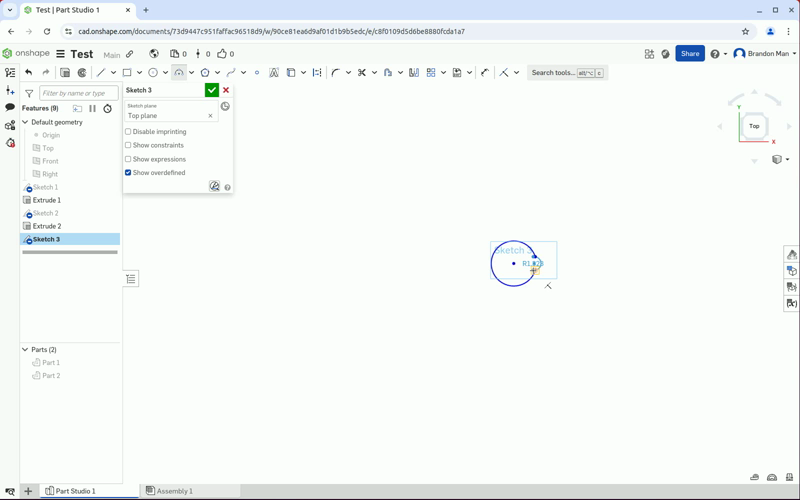
mouse_move(492, 263)
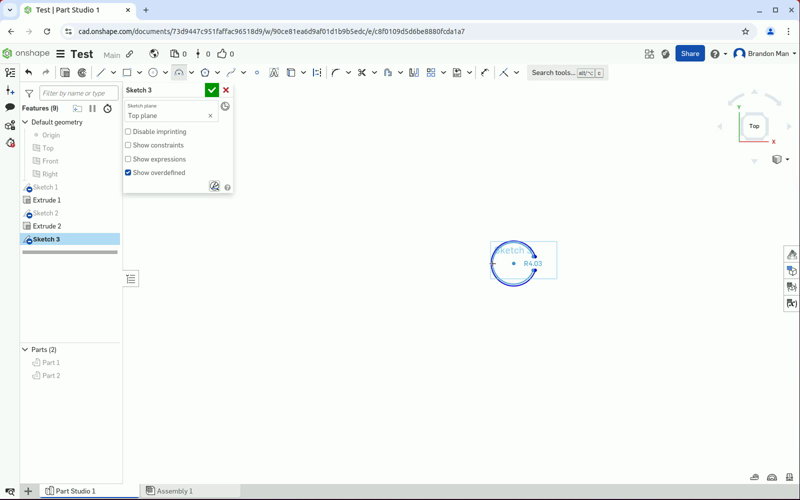
scroll(6)
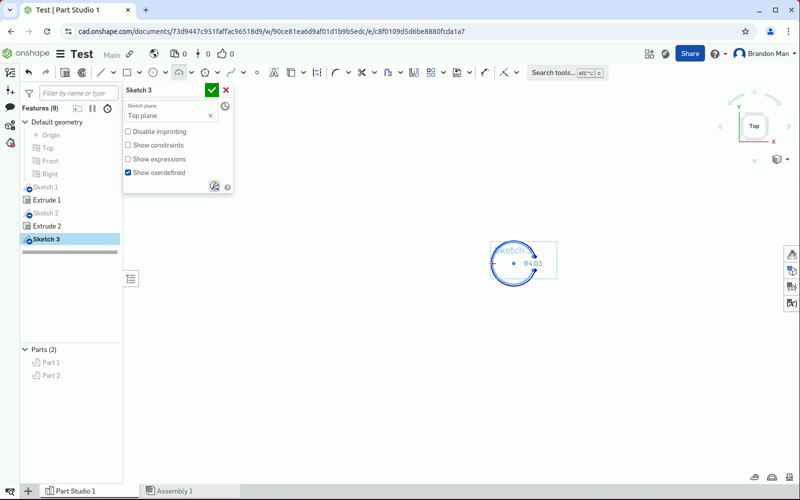
scroll(6)
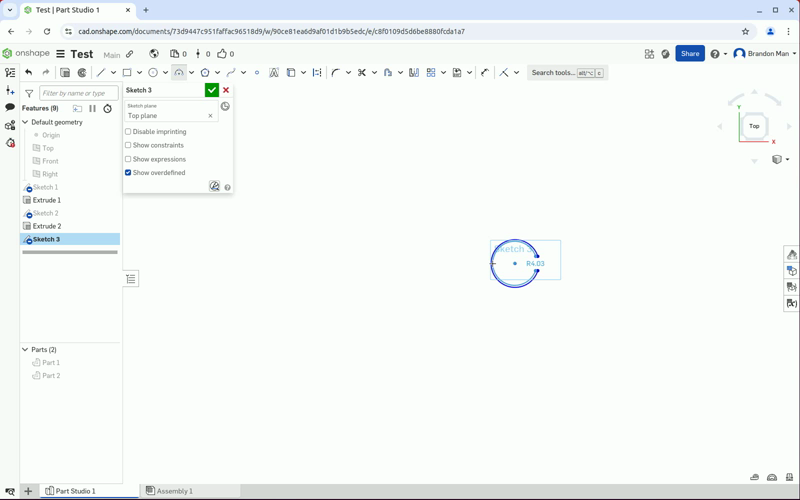
scroll(6)
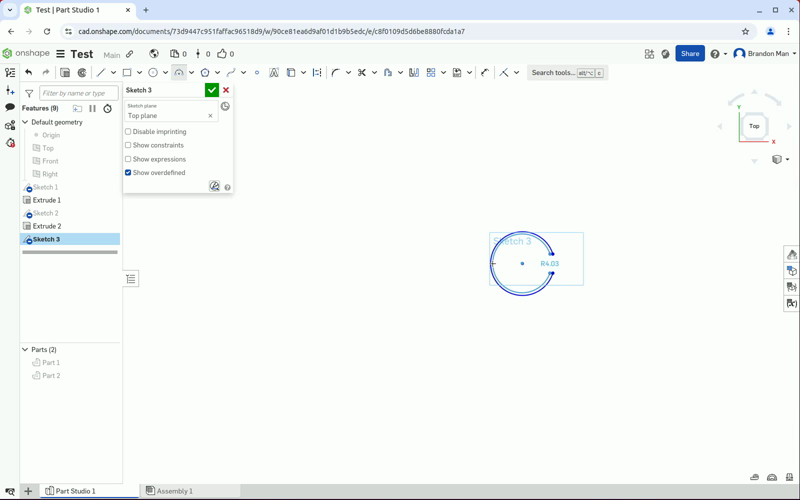
scroll(6)
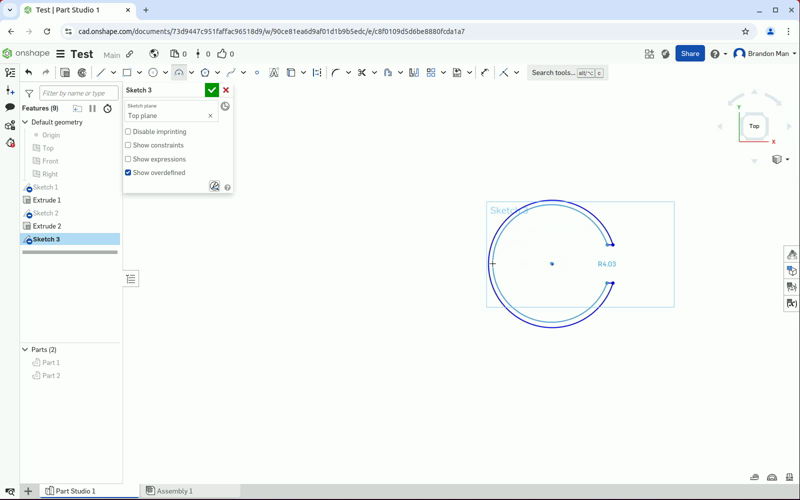
scroll(6)
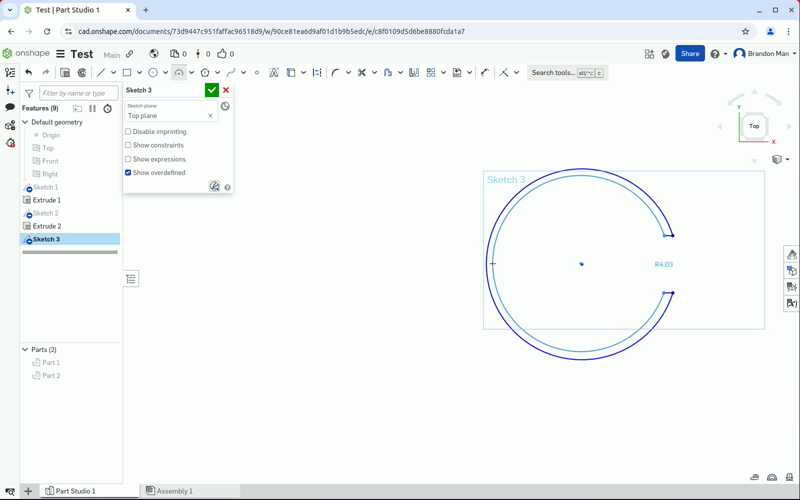
scroll(6)
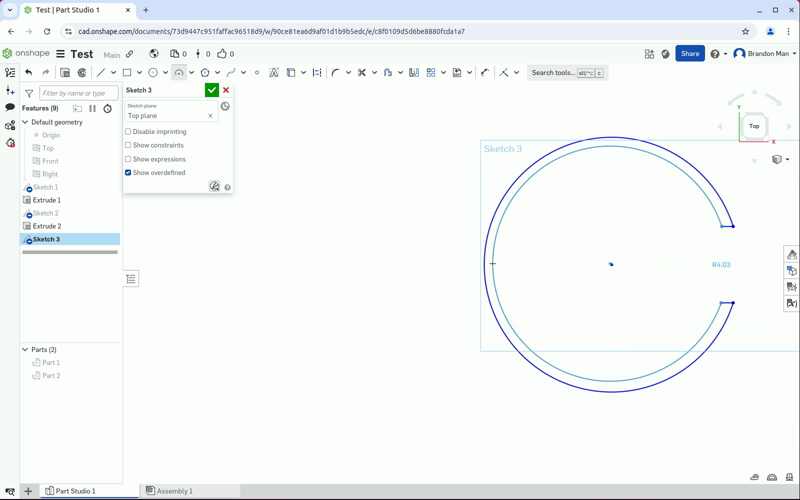
scroll(6)
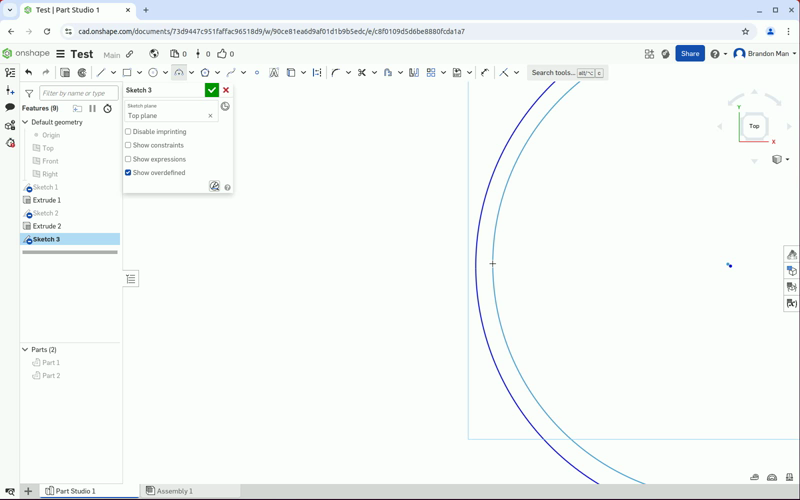
click(492, 263)
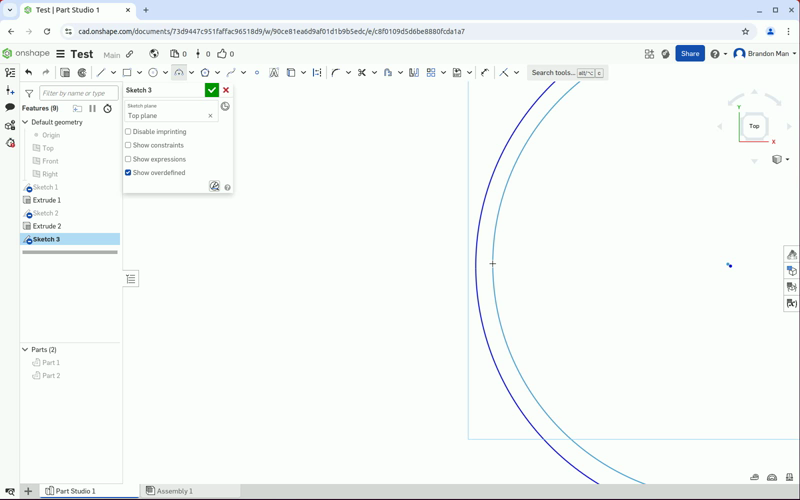
scroll(-6)
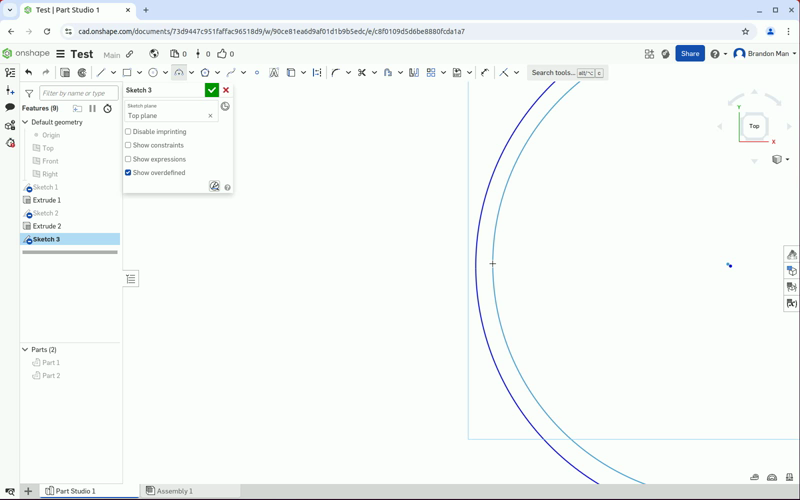
scroll(-6)
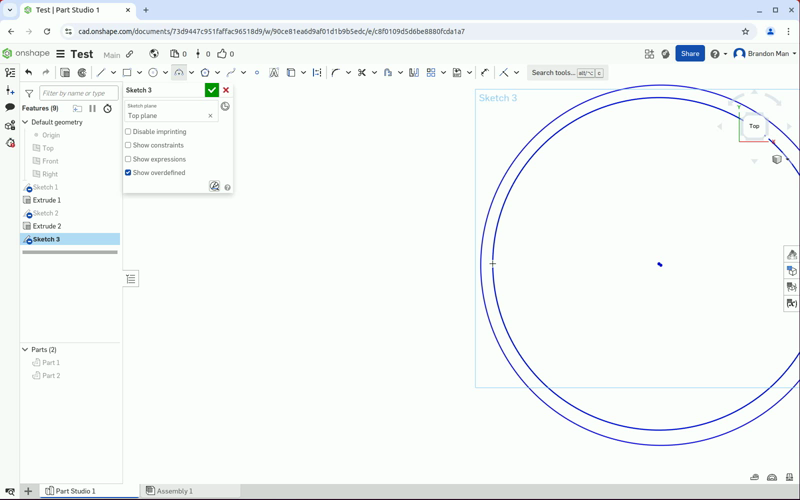
scroll(-6)
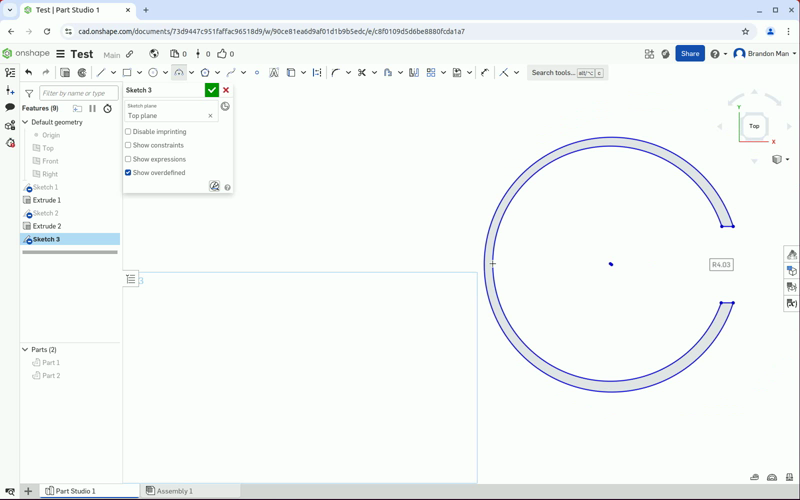
scroll(-6)
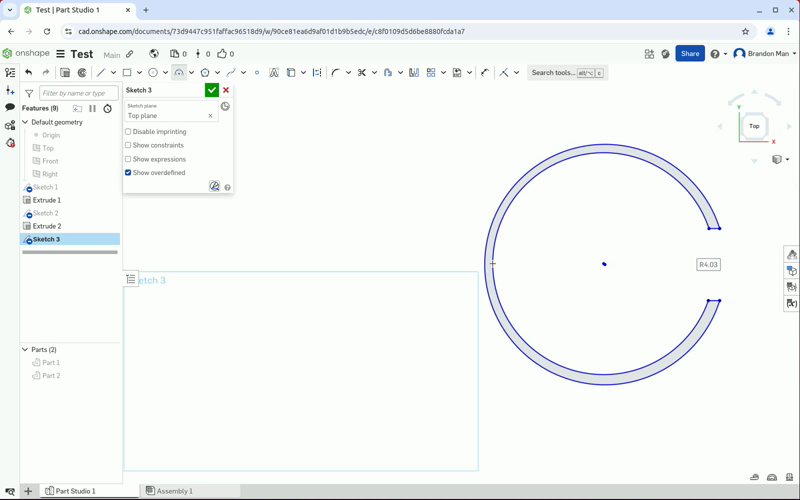
scroll(-6)
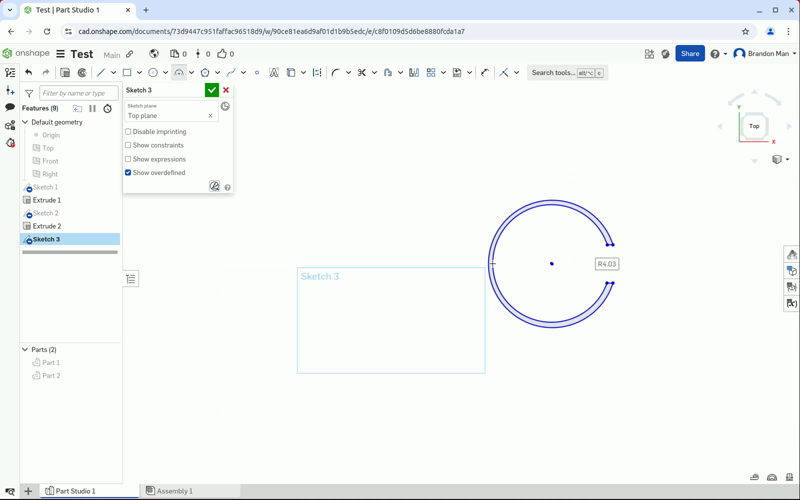
scroll(-6)
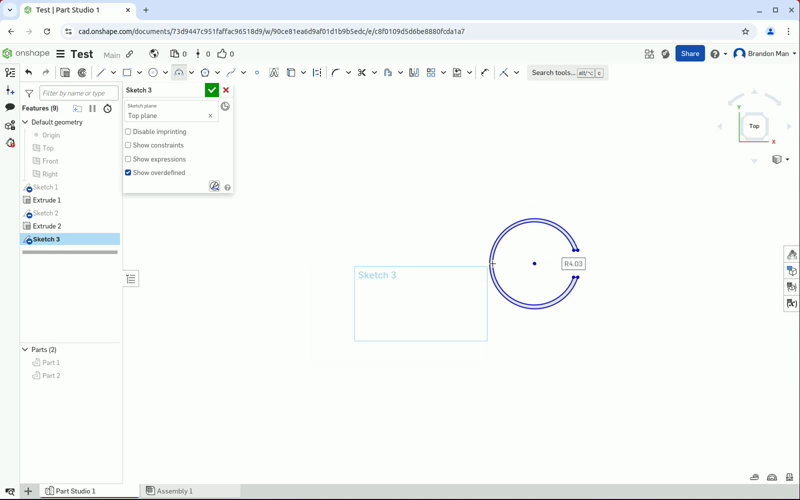
scroll(-6)
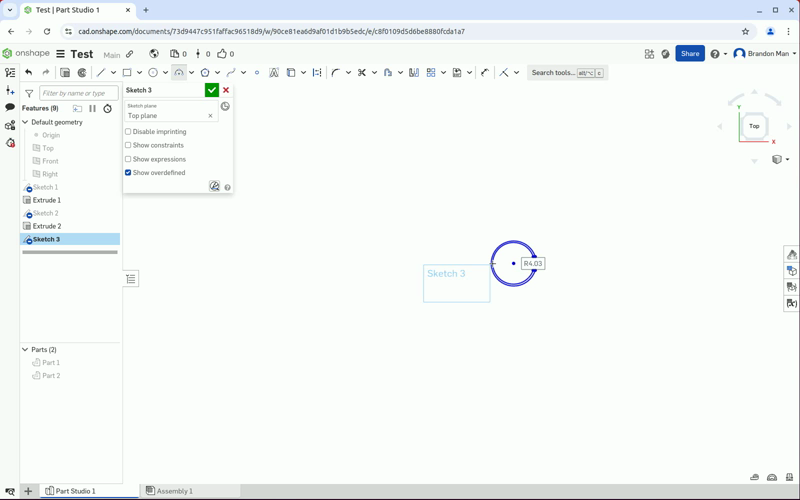
key_up(shift)
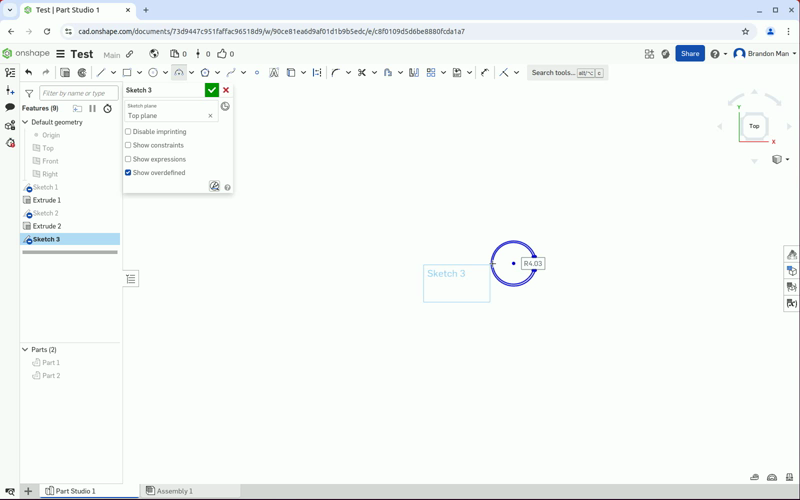
key(esc)
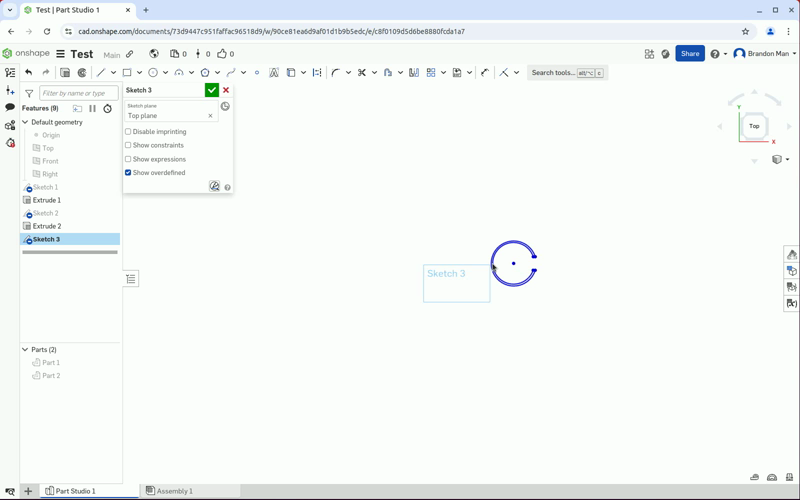
mouse_move(495, 274)
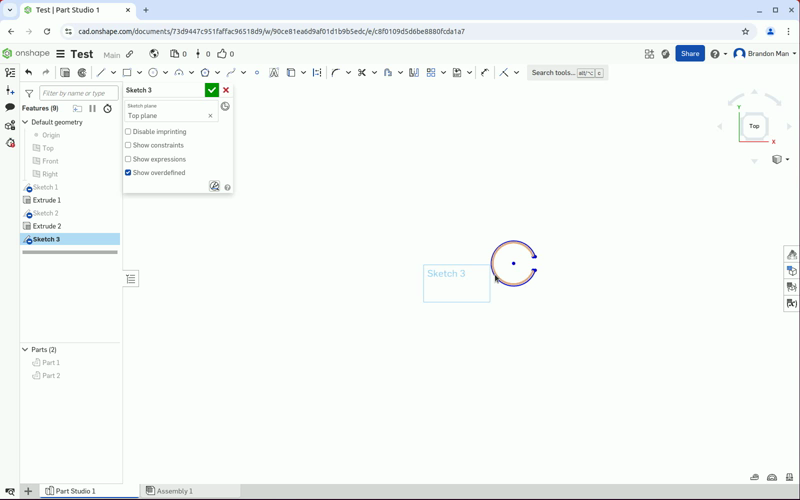
scroll(6)
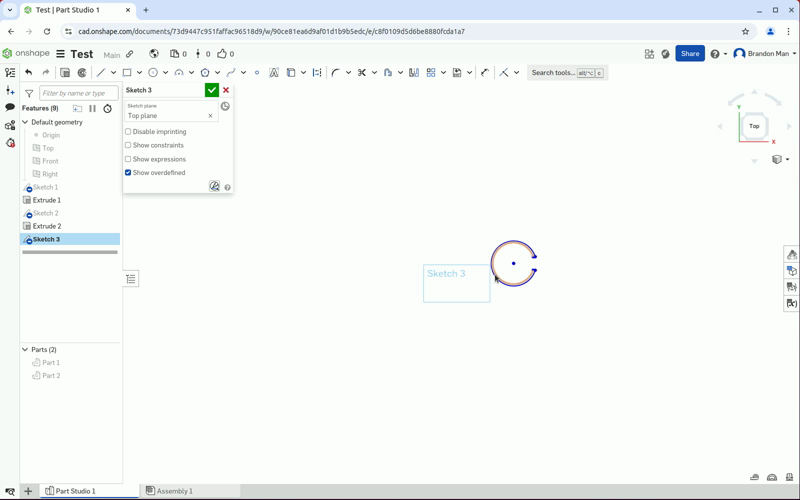
scroll(6)
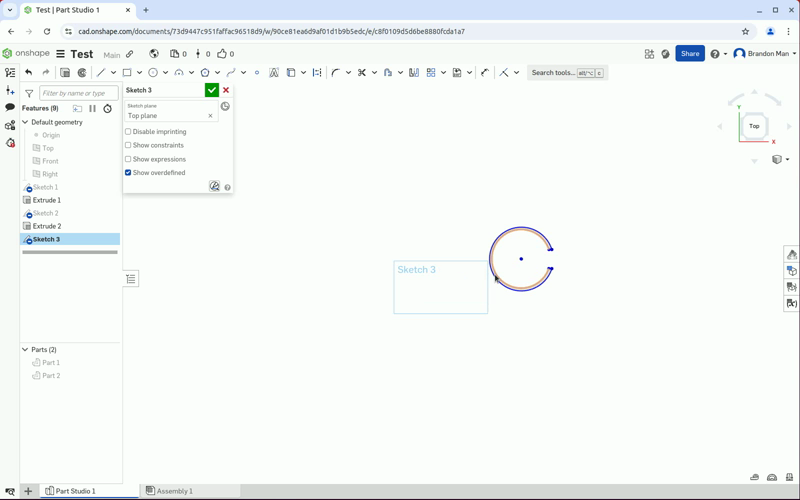
scroll(6)
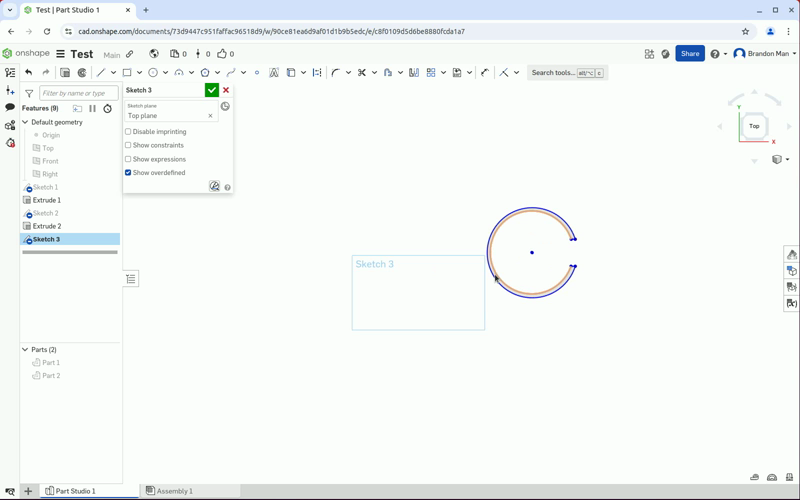
scroll(6)
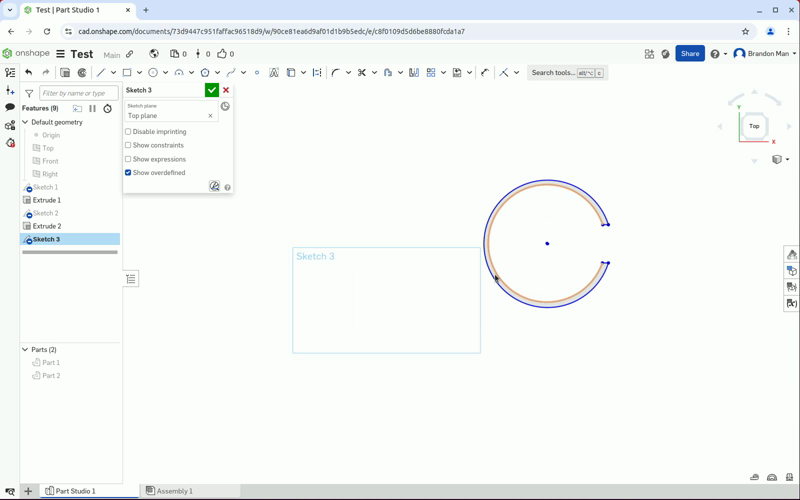
scroll(6)
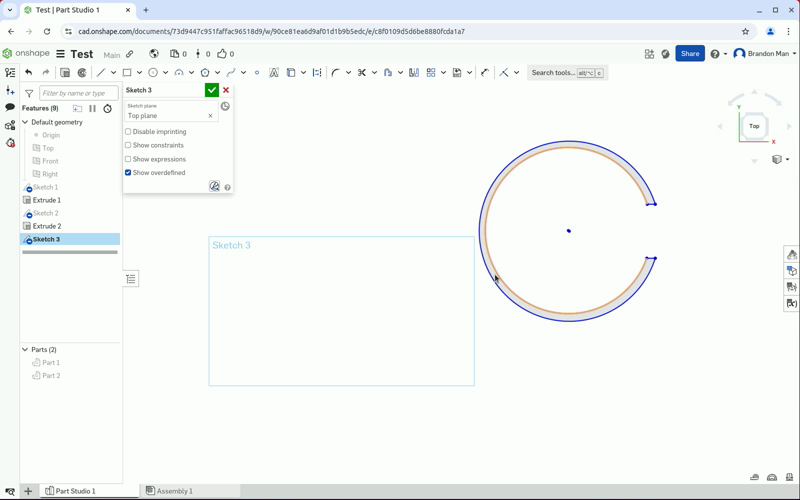
scroll(6)
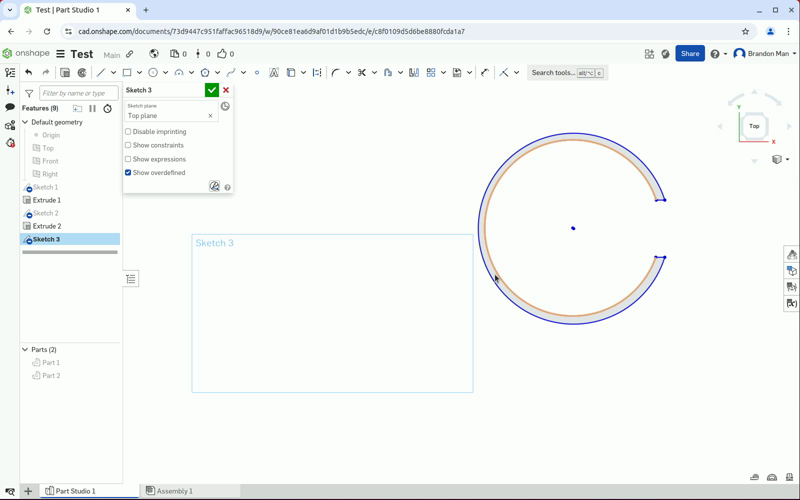
scroll(6)
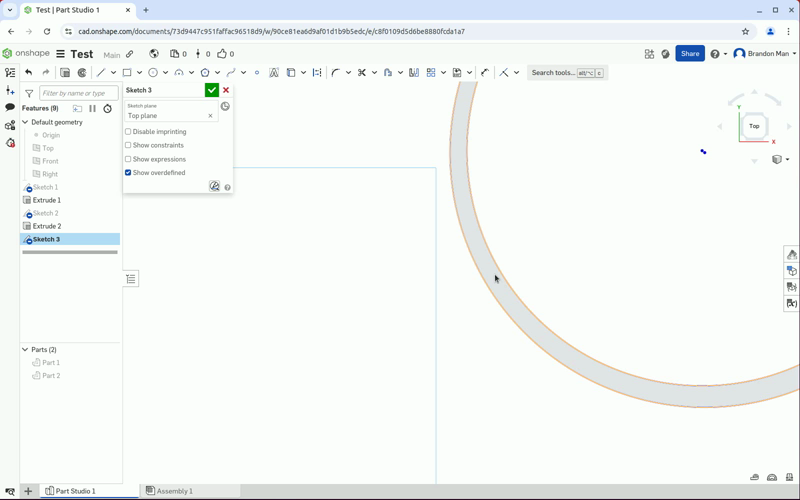
click(495, 274)
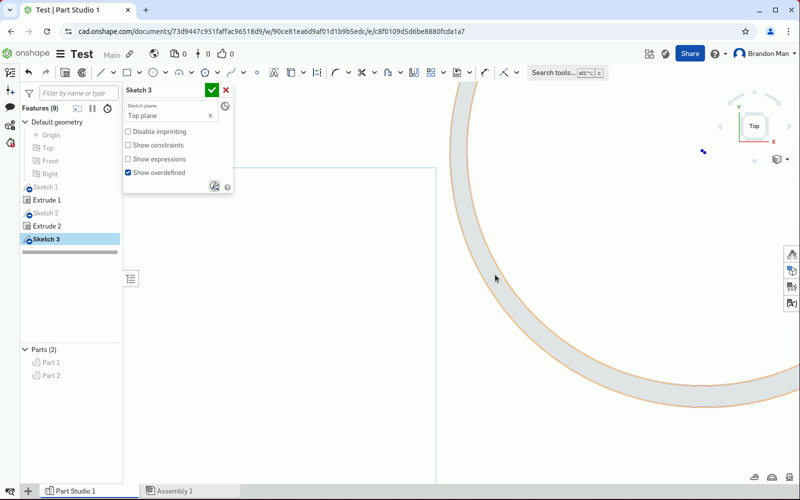
scroll(-6)
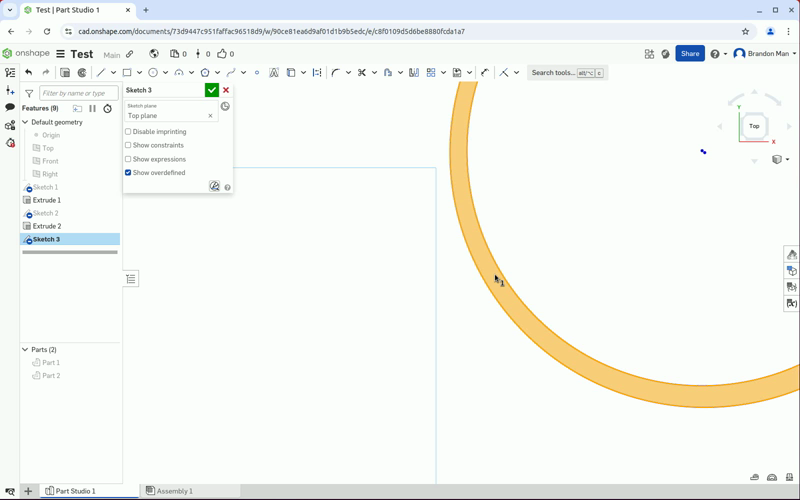
scroll(-6)
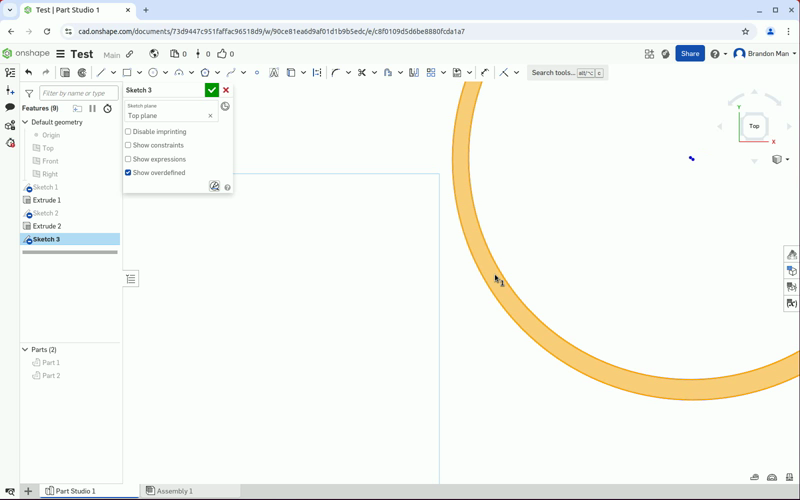
scroll(-6)
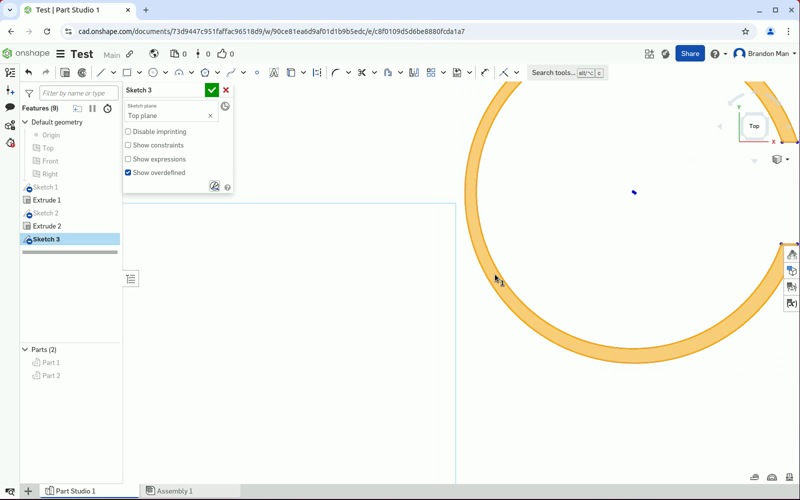
scroll(-6)
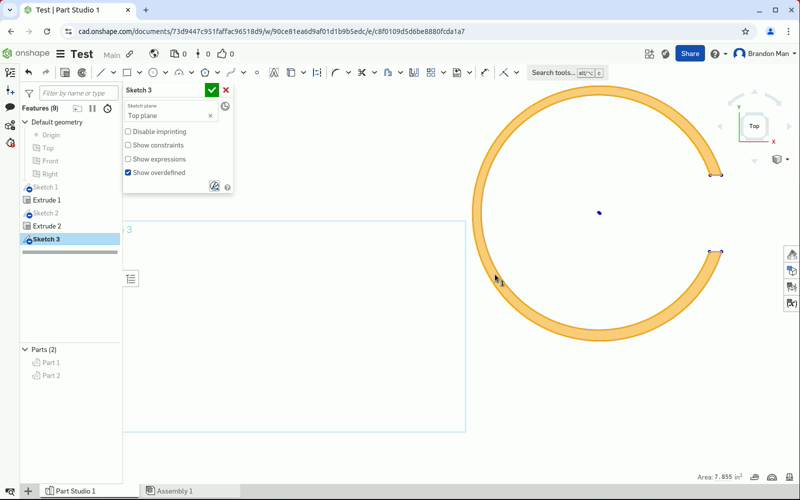
scroll(-6)
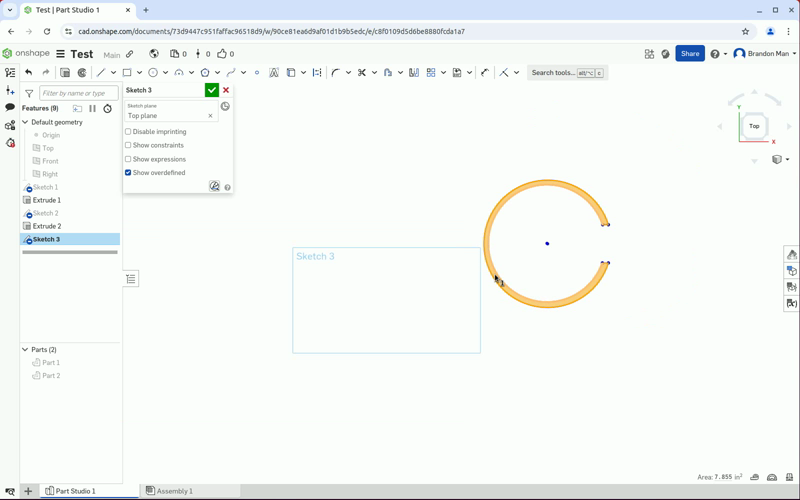
scroll(-6)
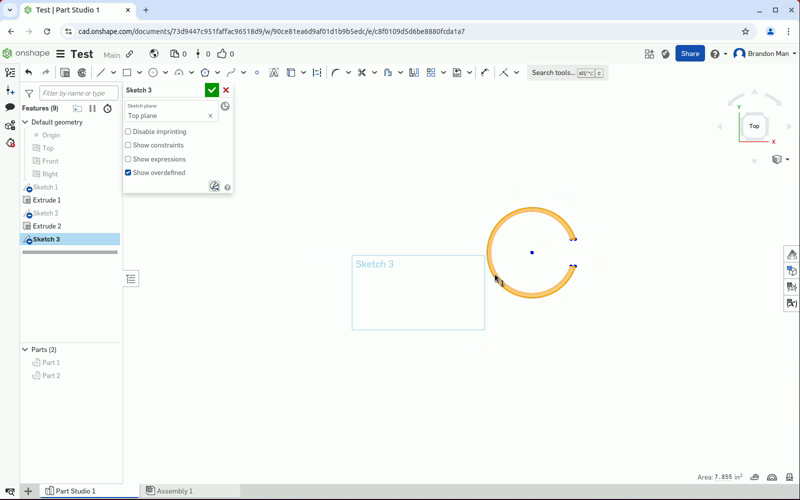
scroll(-6)
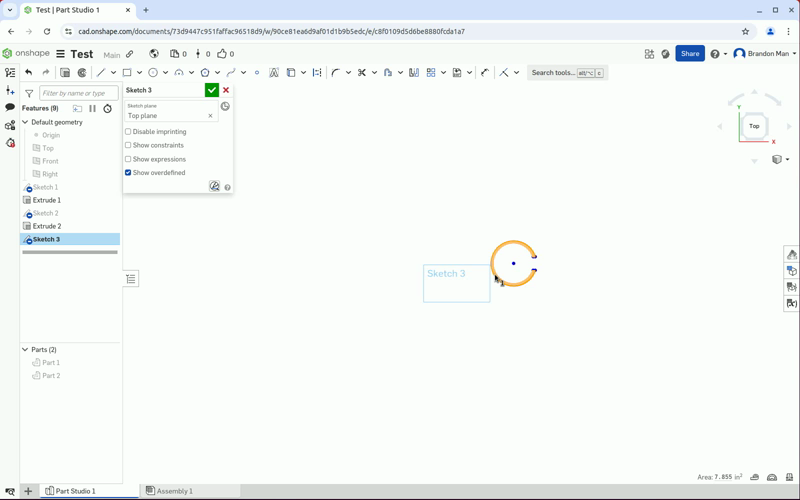
mouse_move(73, 352)
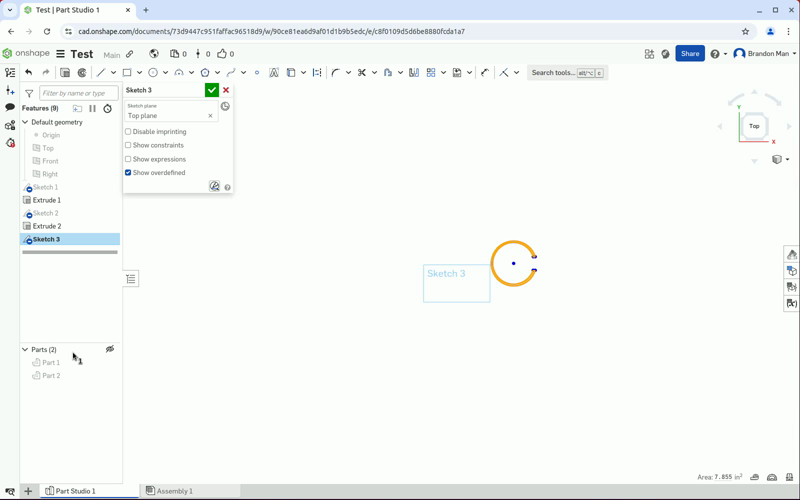
key(shift+y)
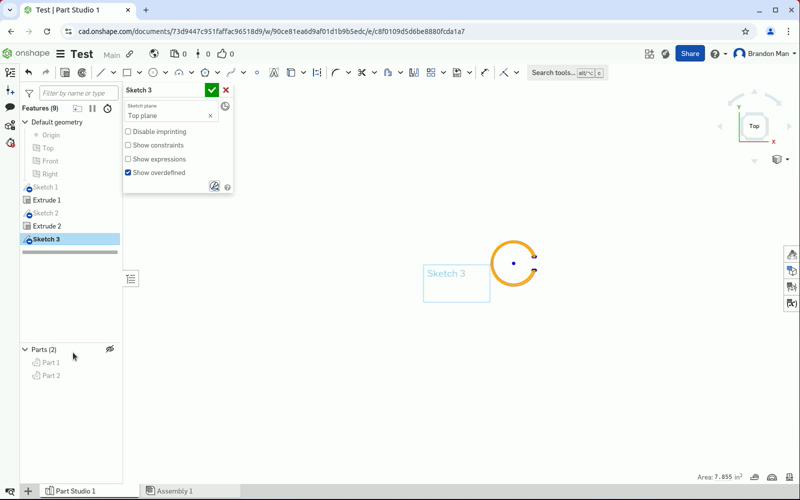
key(shift+e)
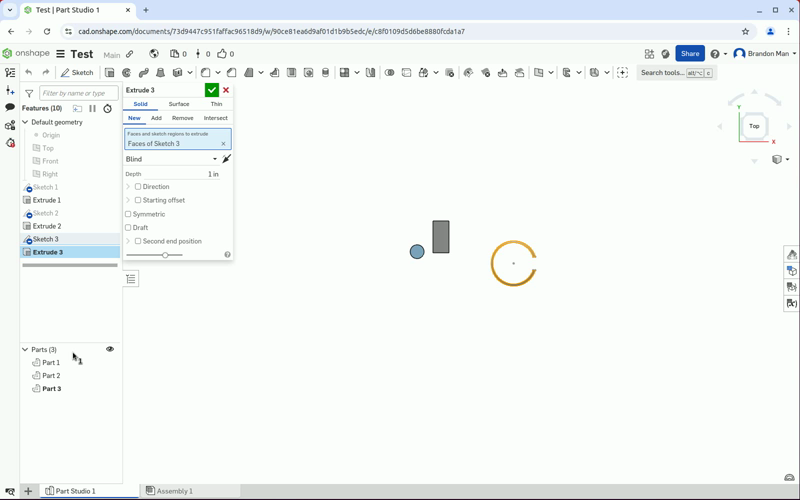
mouse_move(143, 106)
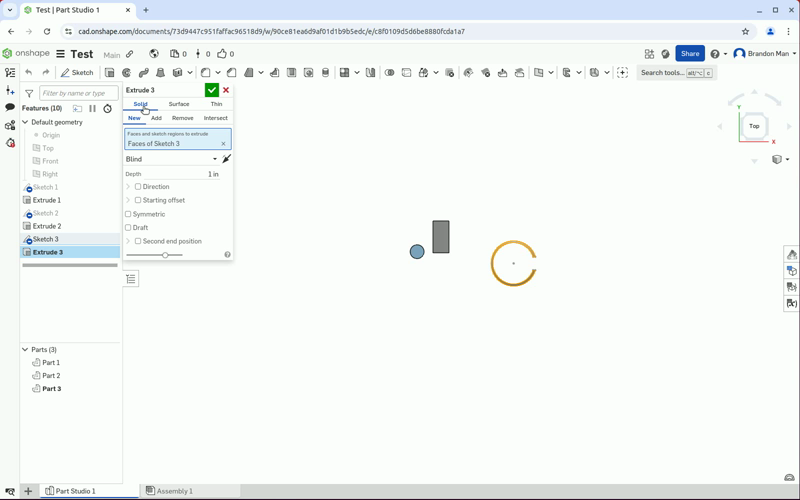
click(143, 106)
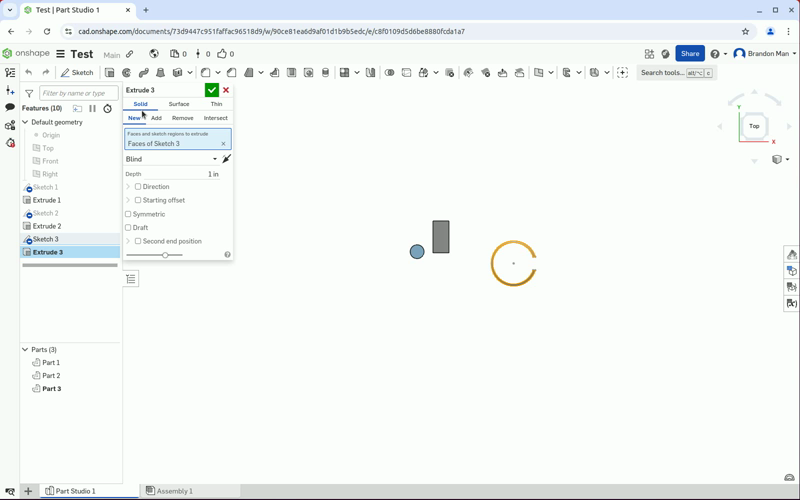
mouse_move(137, 120)
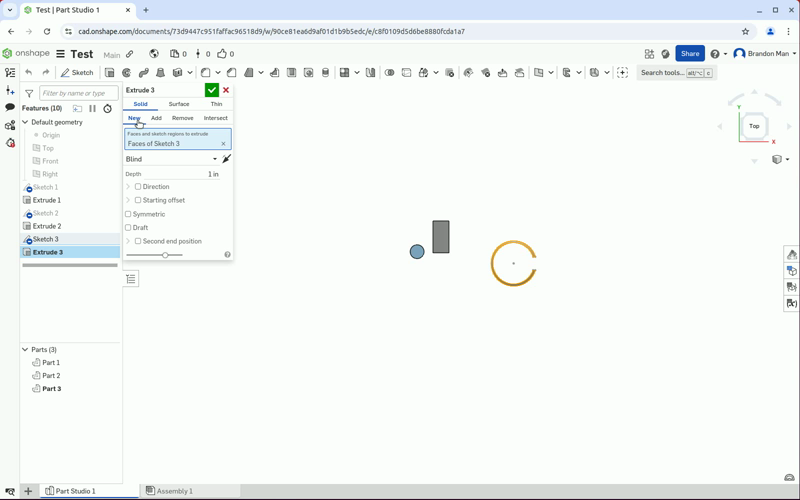
click(137, 120)
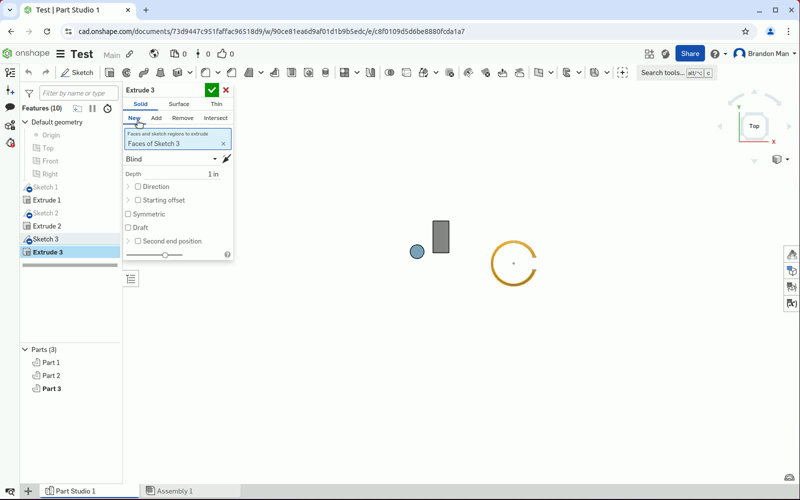
key(tab, 4)
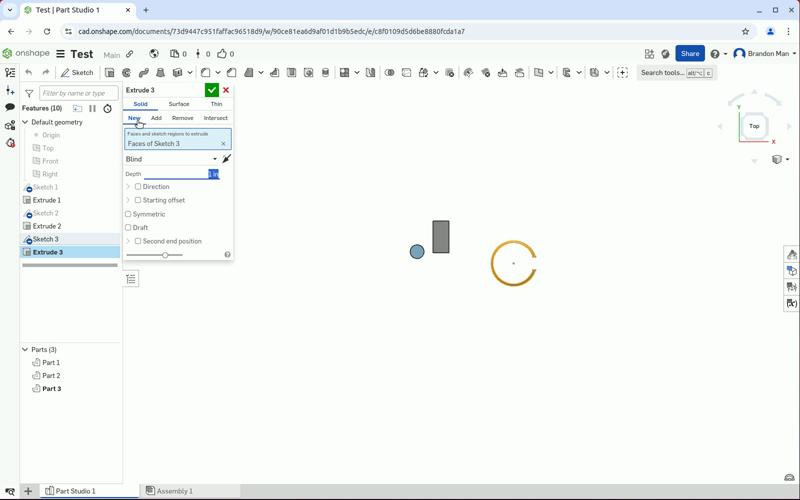
text(0.241)
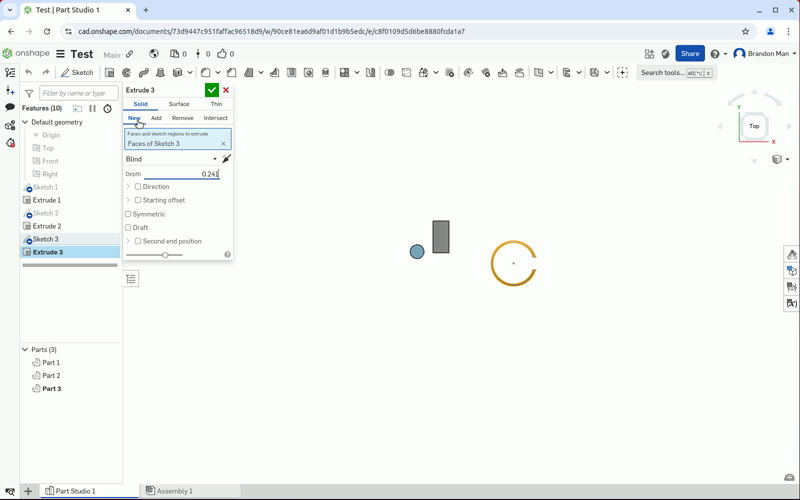
key(enter)
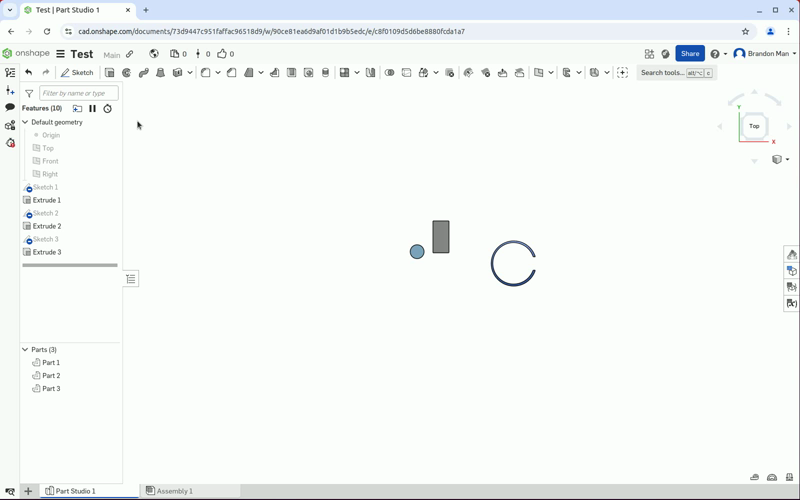
key(shift+h)
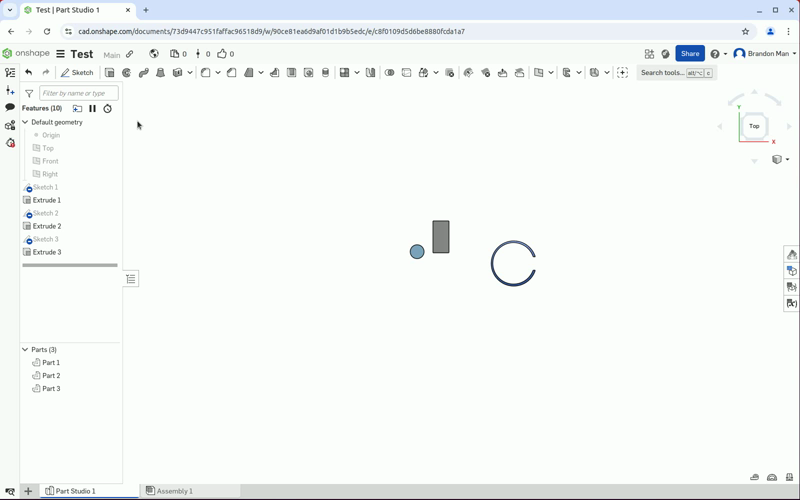
key(shift+h)
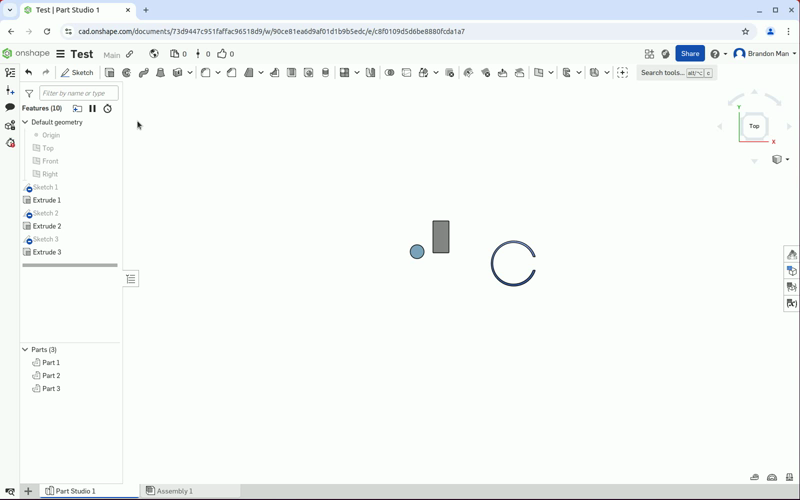
mouse_move(73, 189)
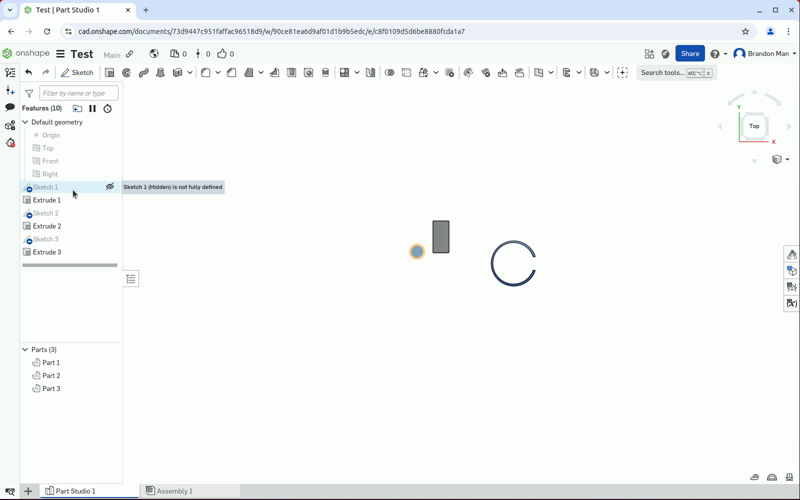
click(73, 189)
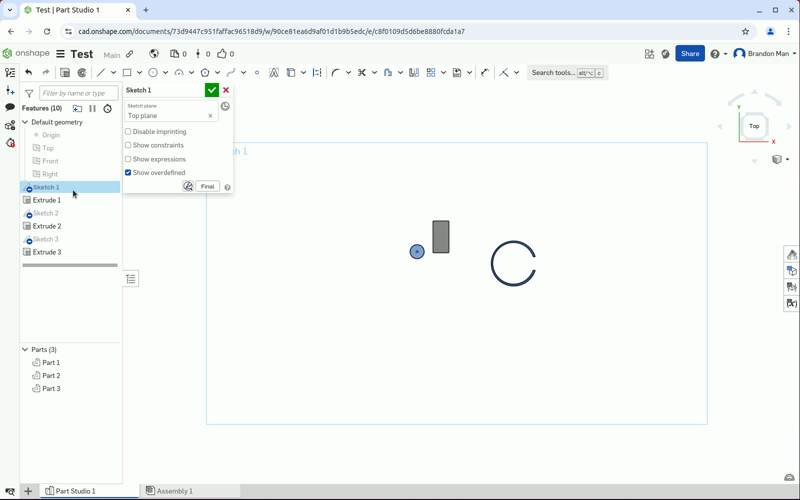
mouse_move(229, 92)
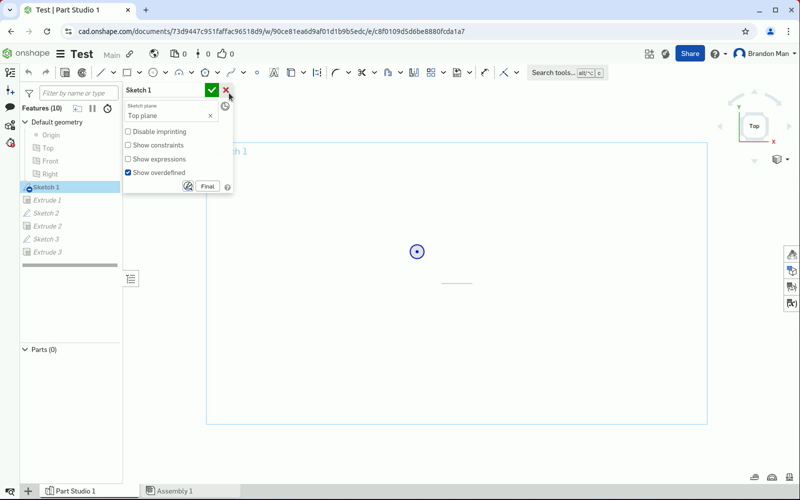
click(229, 92)
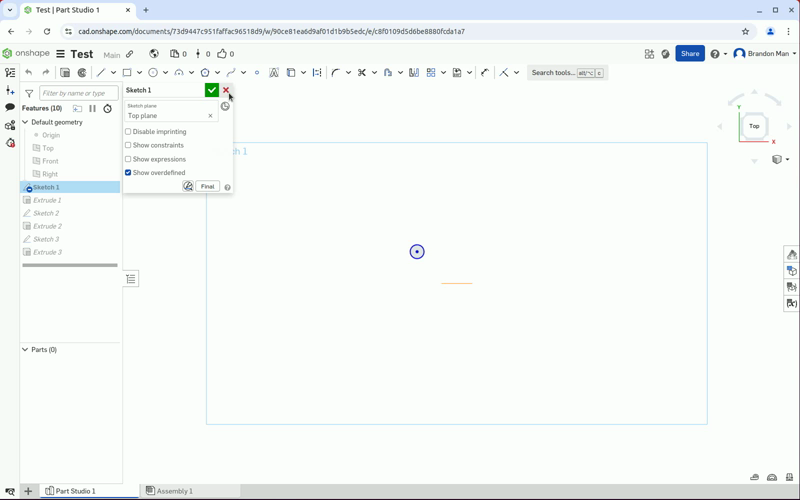
key(shift+s)
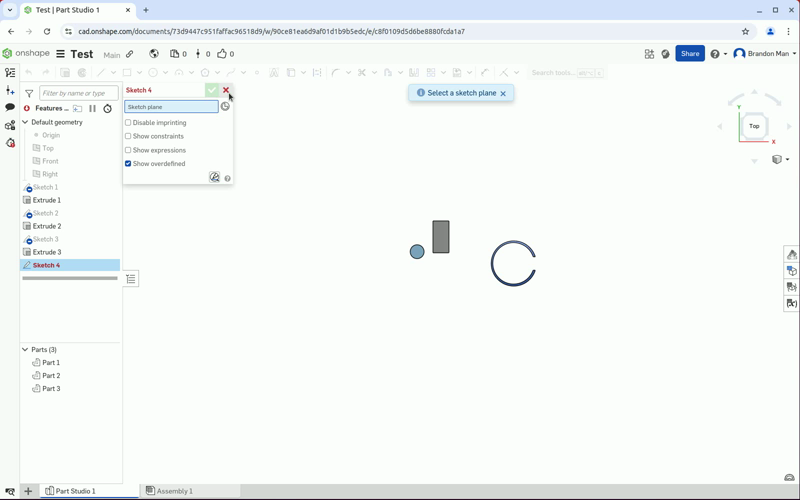
mouse_move(73, 150)
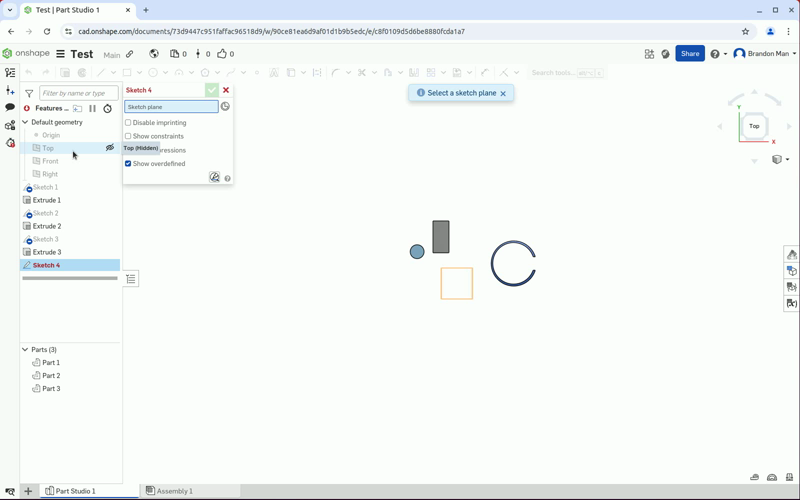
click(73, 150)
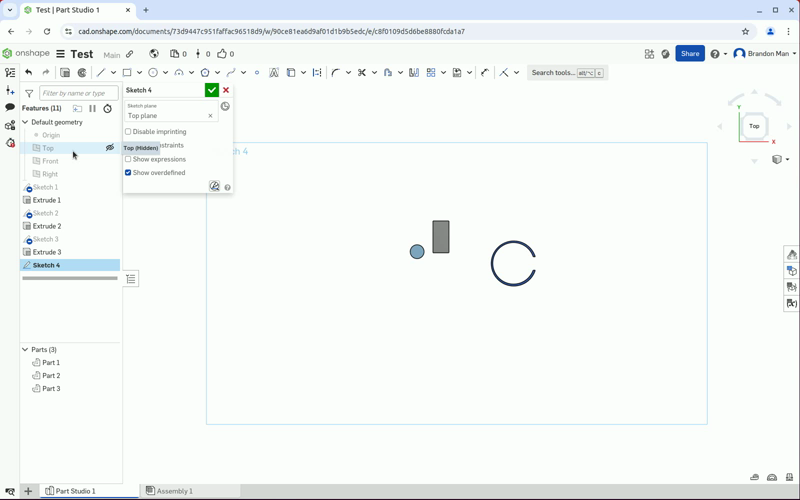
mouse_move(73, 352)
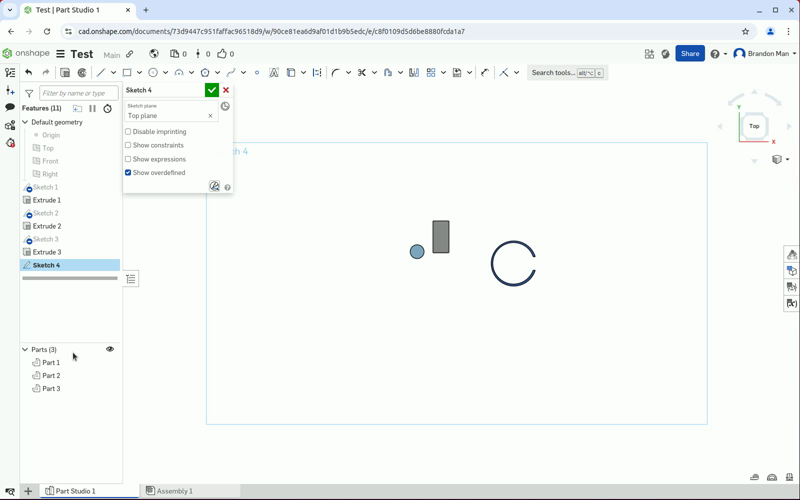
key(y)
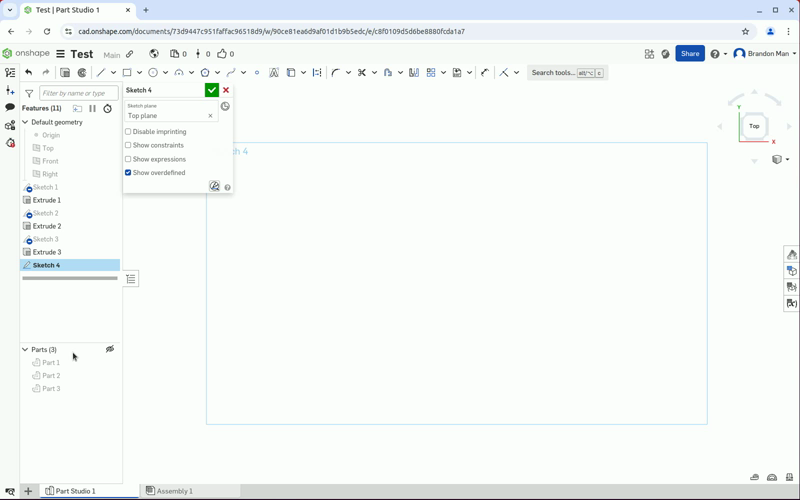
key(c)
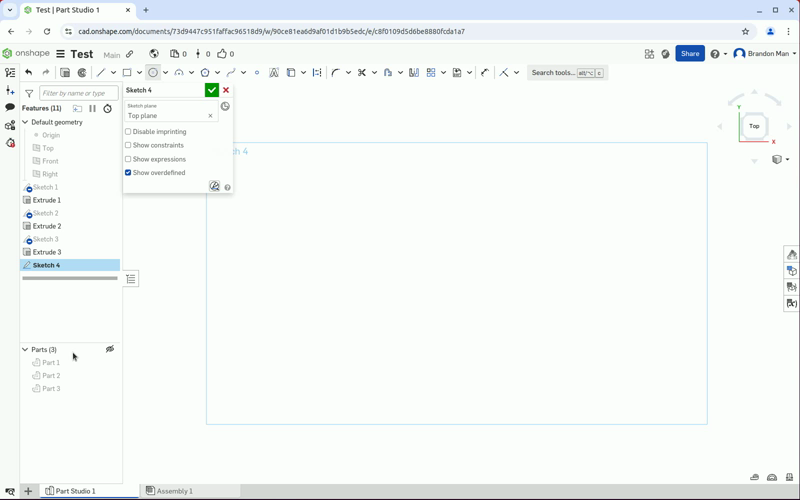
key_down(shift)
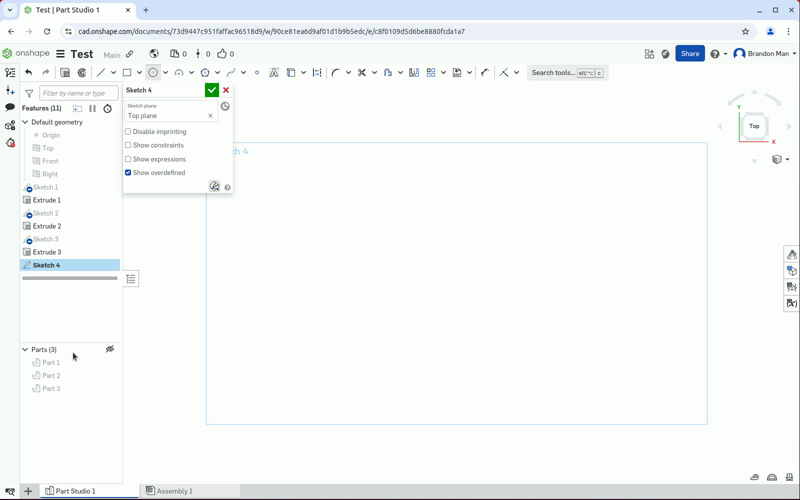
mouse_move(481, 190)
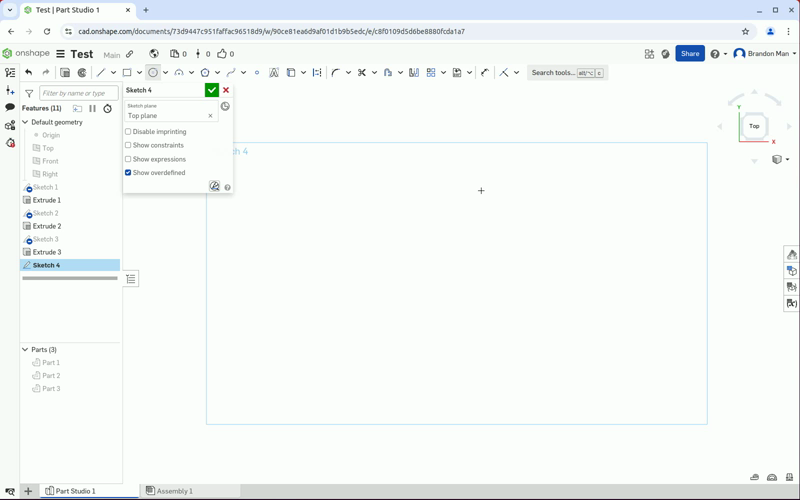
click(481, 190)
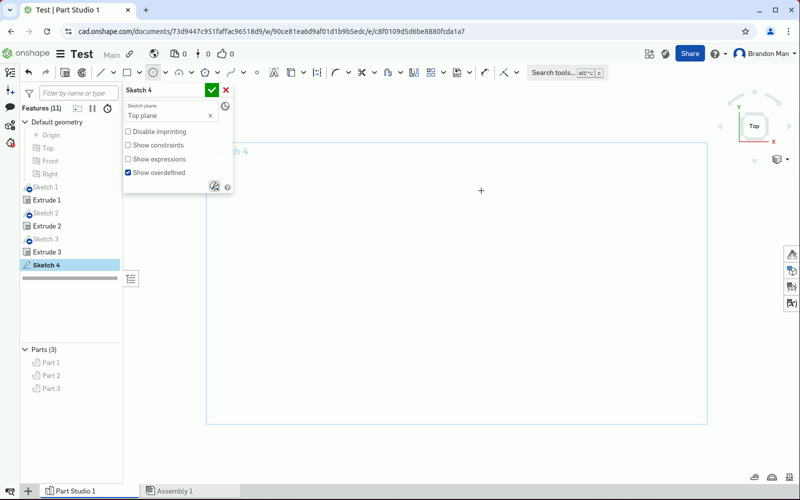
key_up(shift)
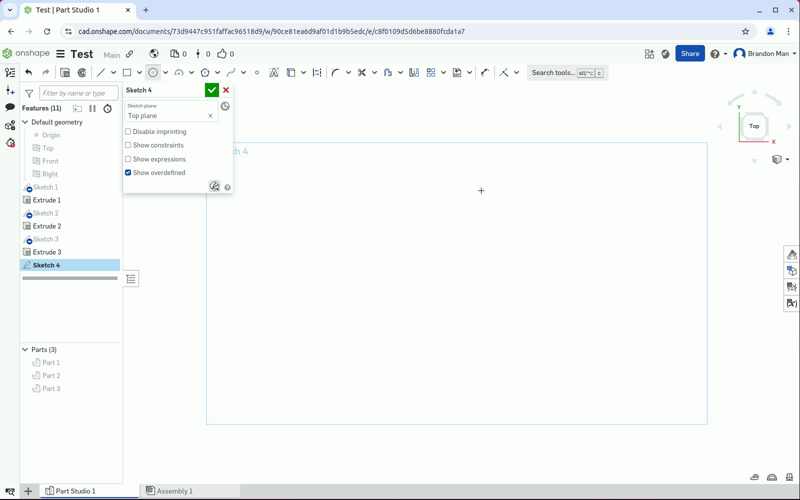
mouse_move(501, 190)
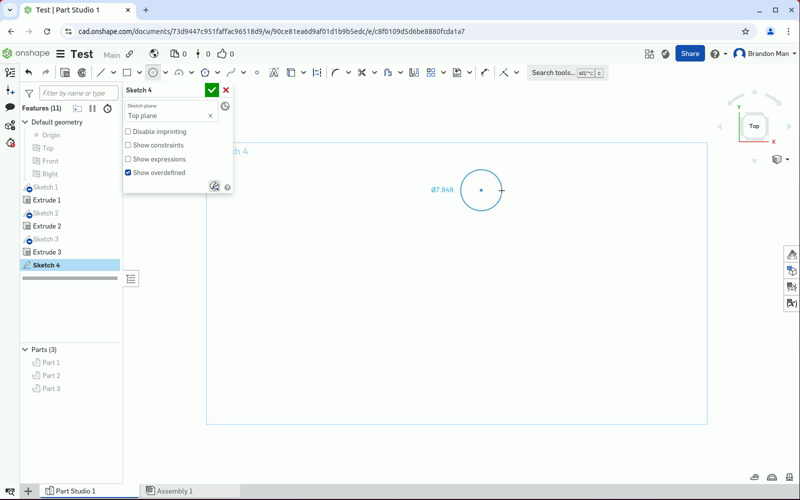
click(501, 190)
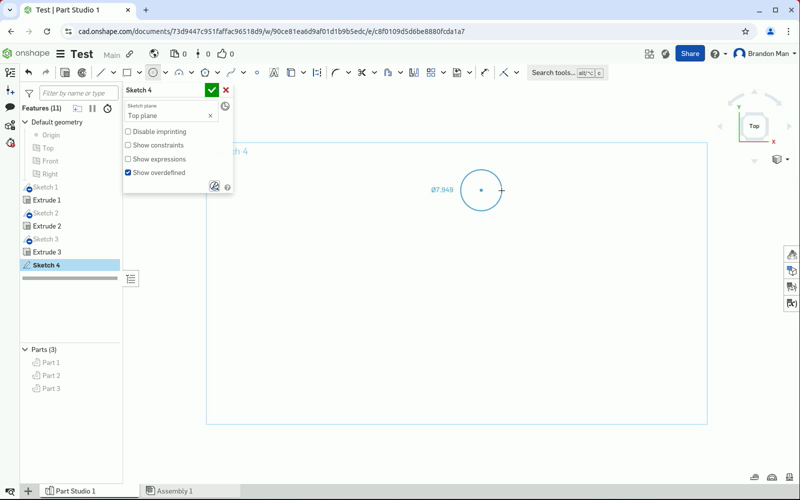
key(esc)
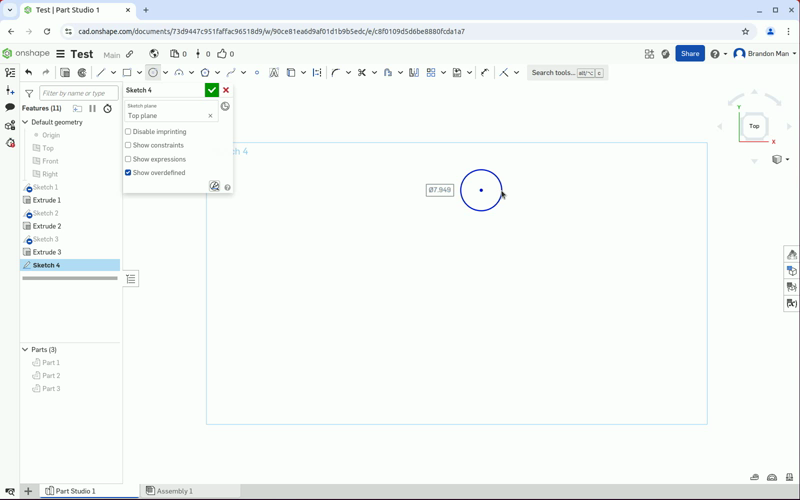
mouse_move(485, 195)
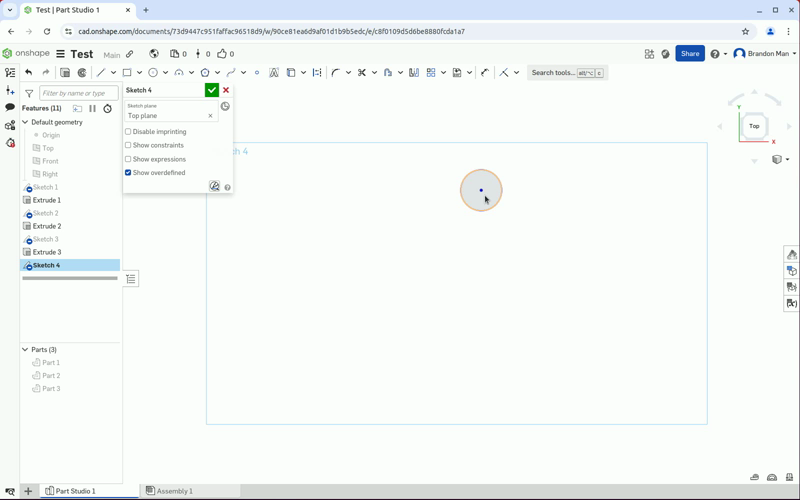
scroll(6)
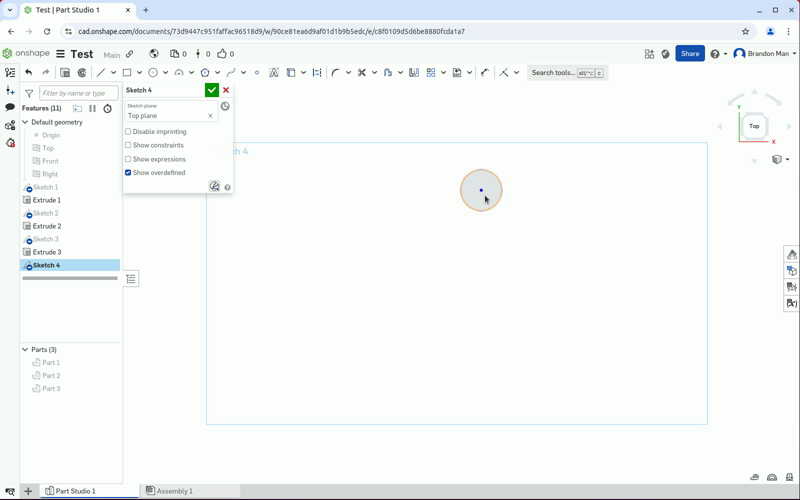
scroll(6)
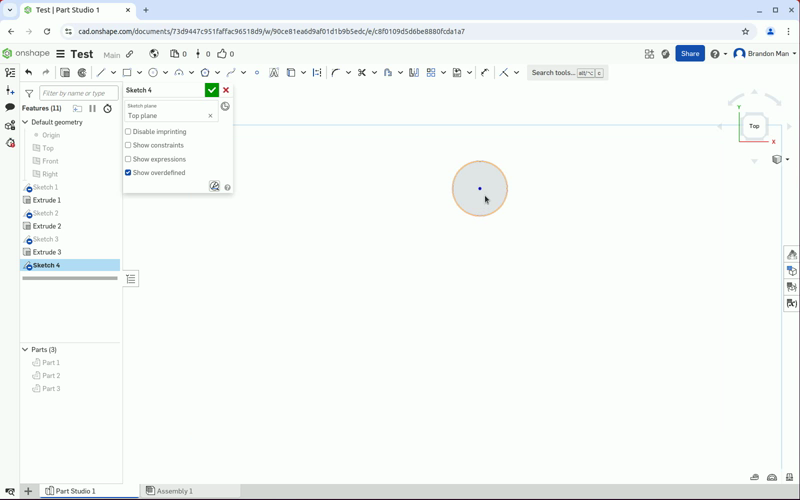
scroll(6)
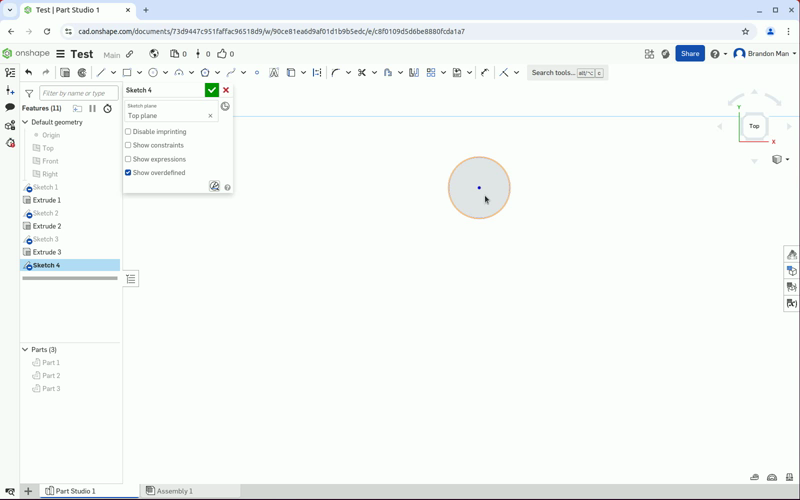
scroll(6)
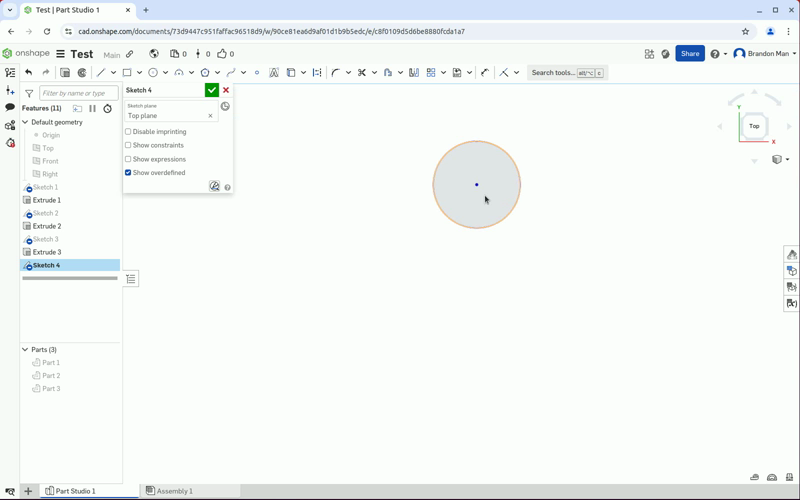
scroll(6)
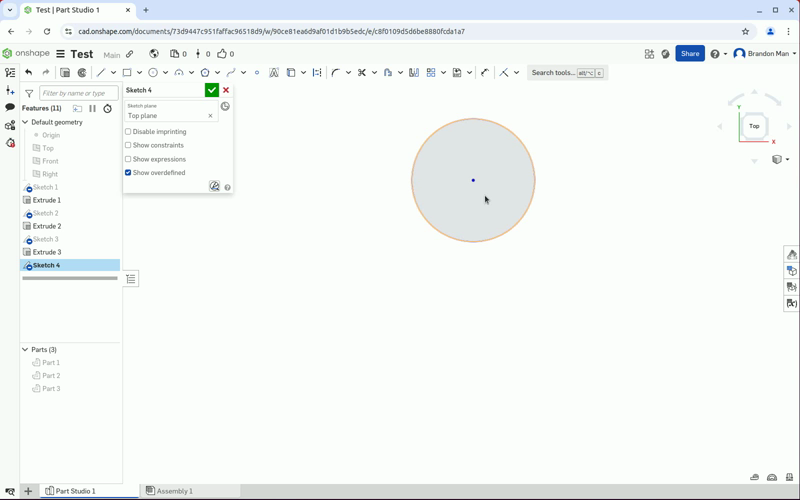
scroll(6)
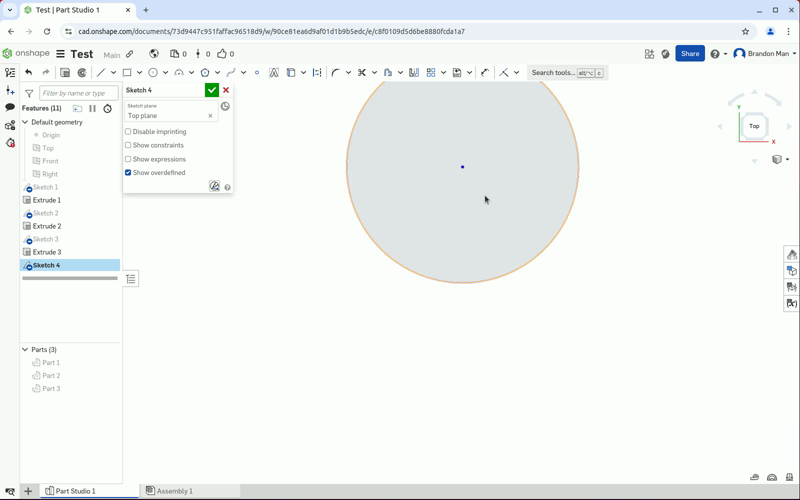
scroll(6)
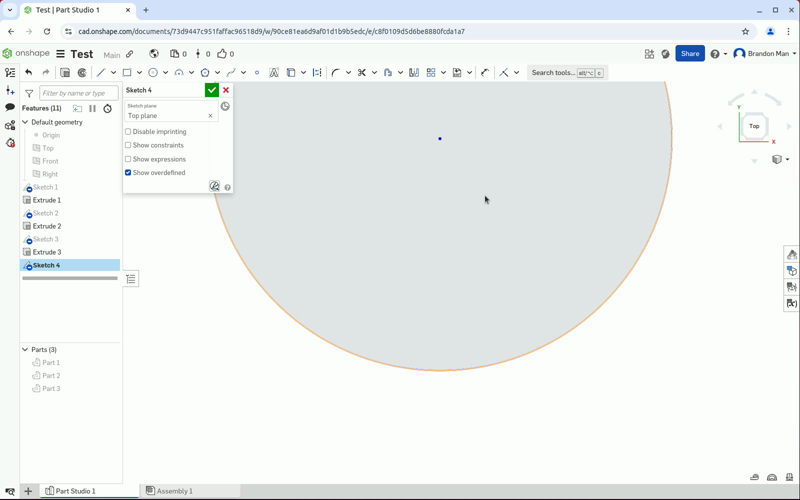
click(485, 195)
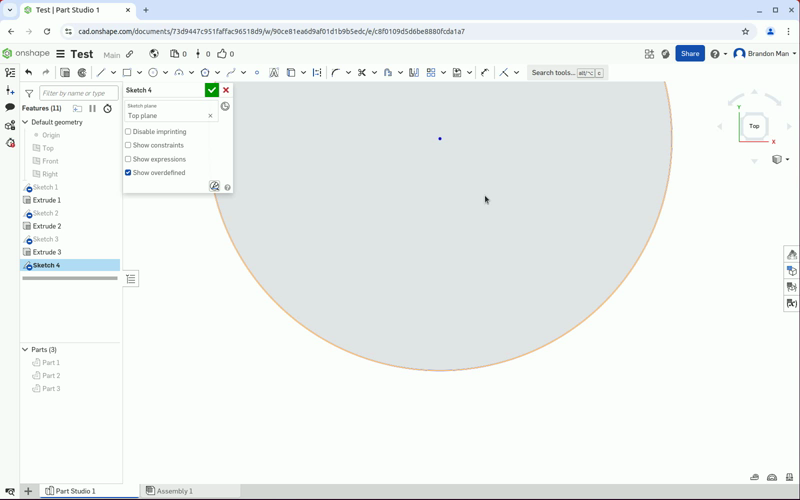
scroll(-6)
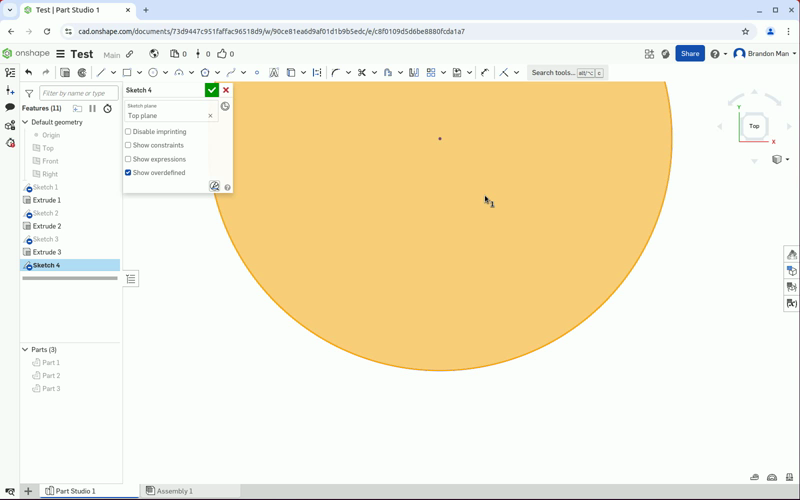
scroll(-6)
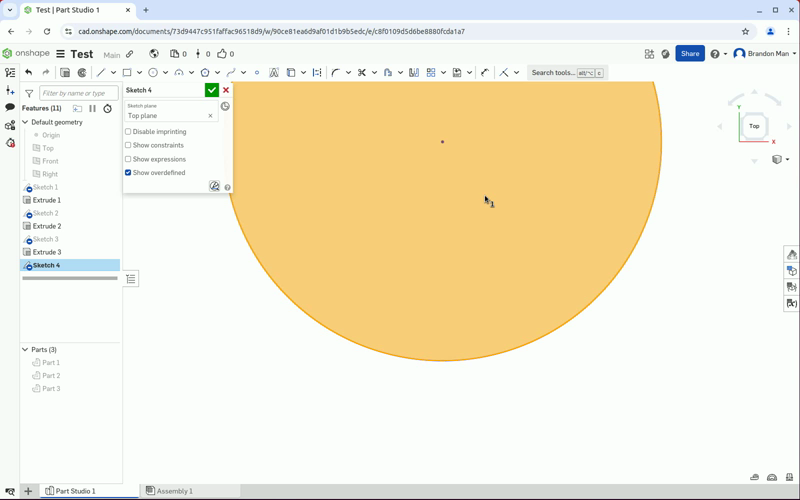
scroll(-6)
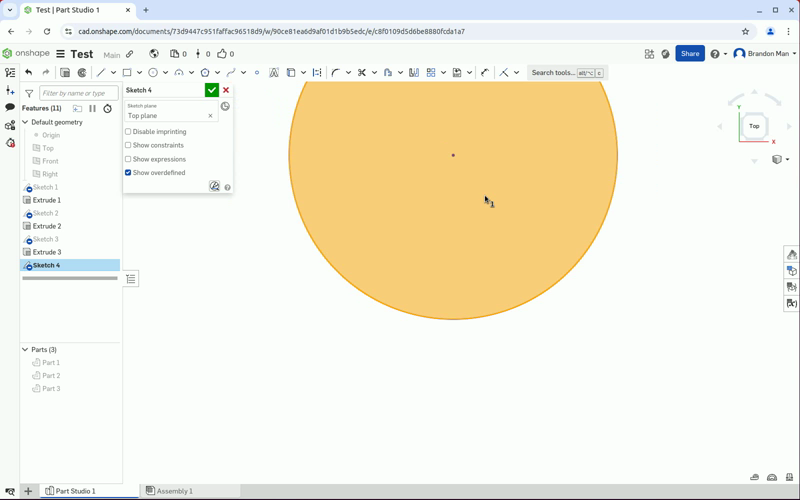
scroll(-6)
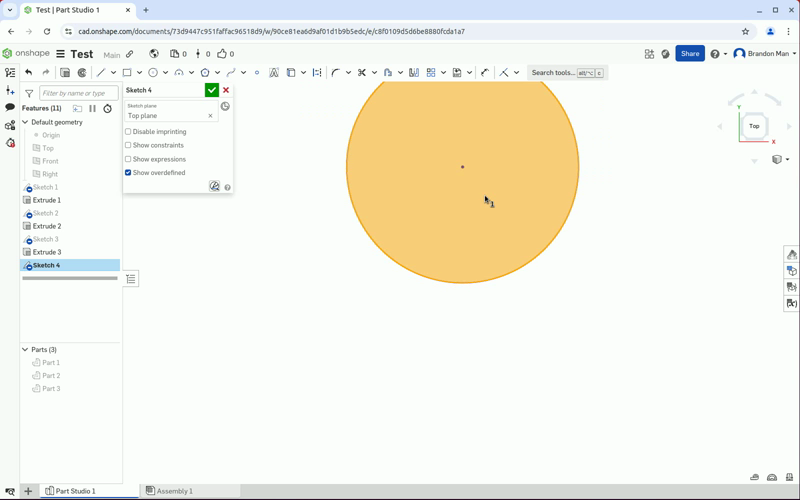
scroll(-6)
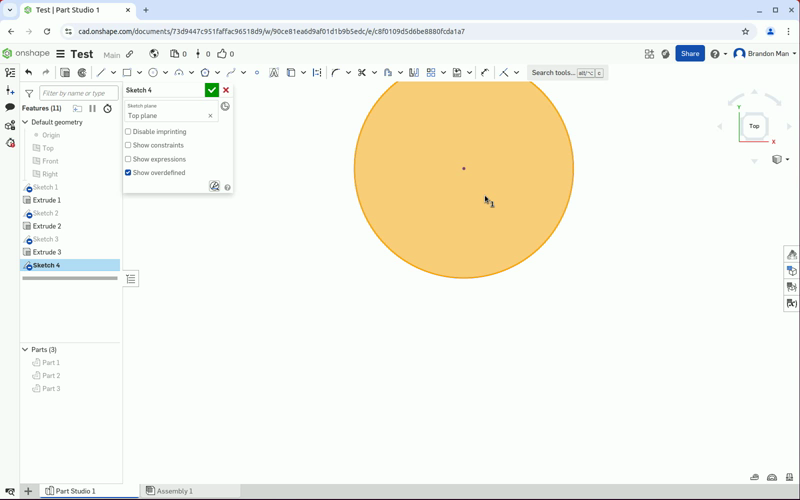
scroll(-6)
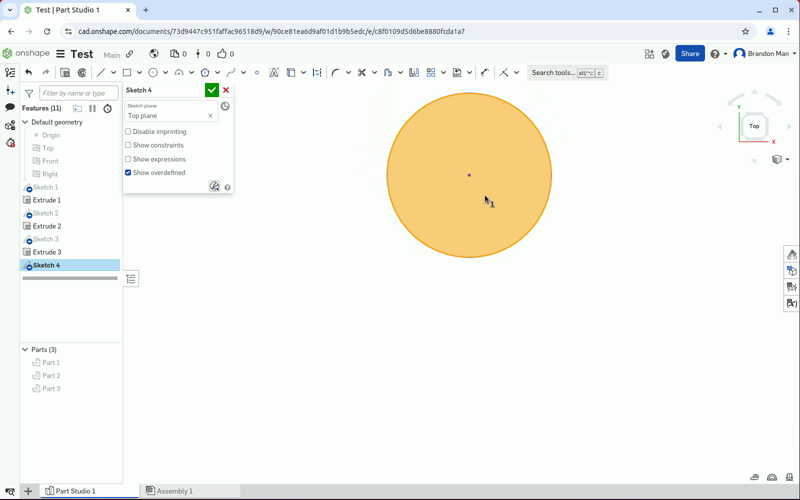
scroll(-6)
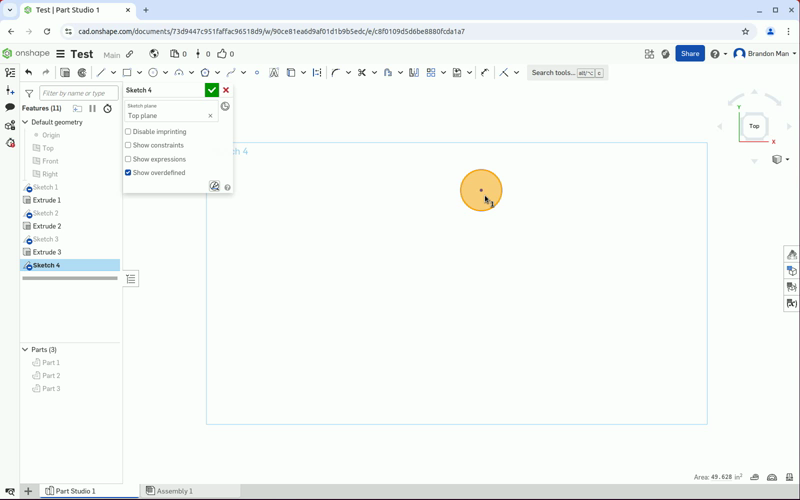
mouse_move(73, 352)
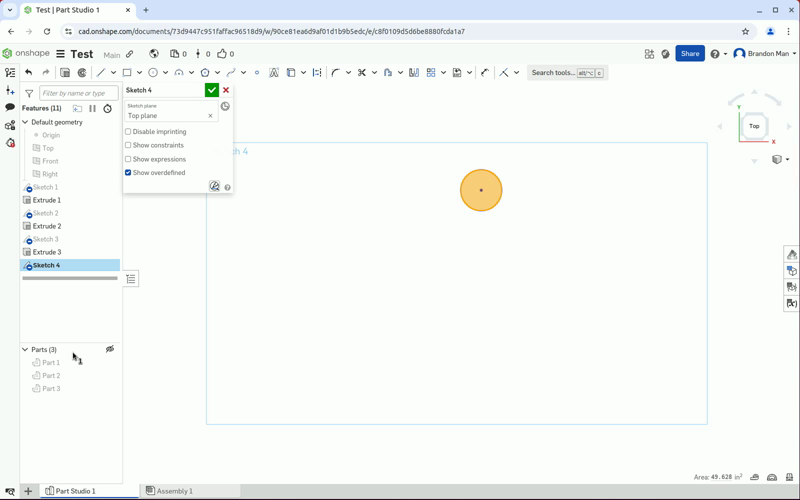
key(shift+y)
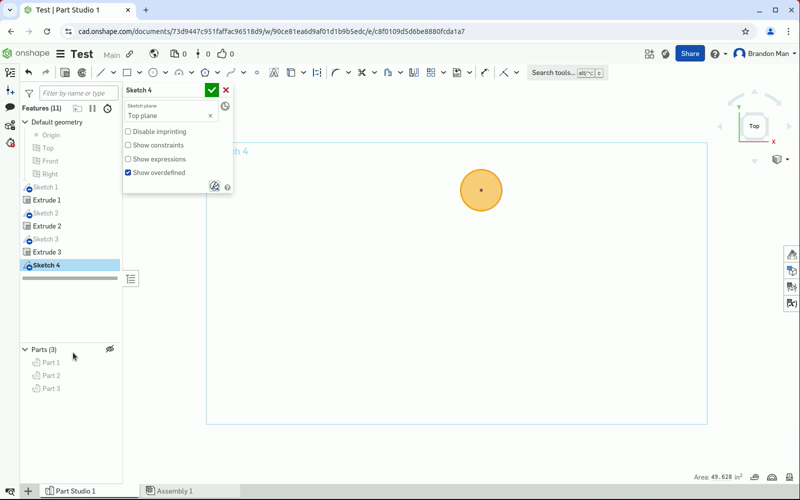
key(shift+e)
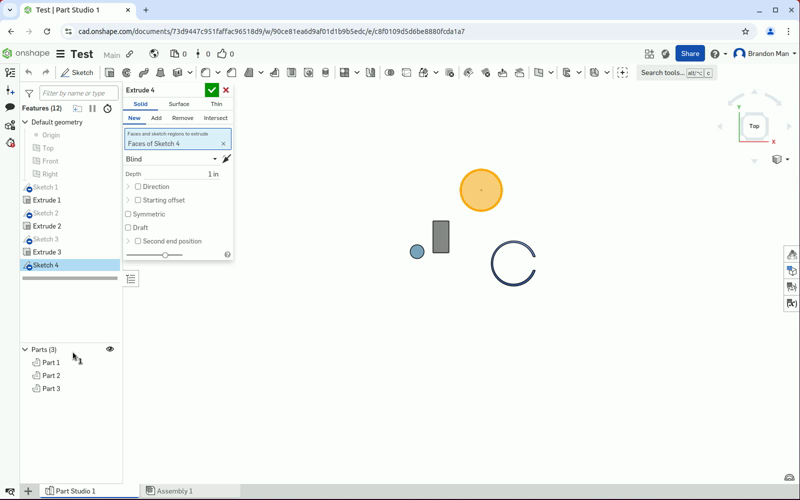
mouse_move(143, 106)
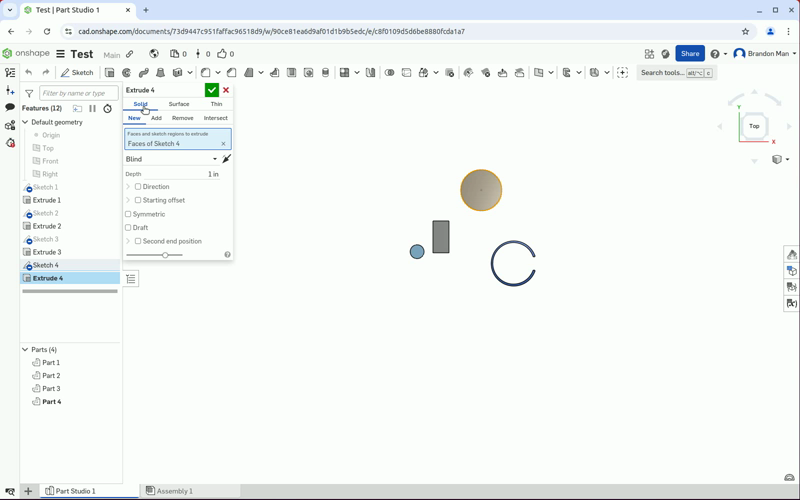
click(143, 106)
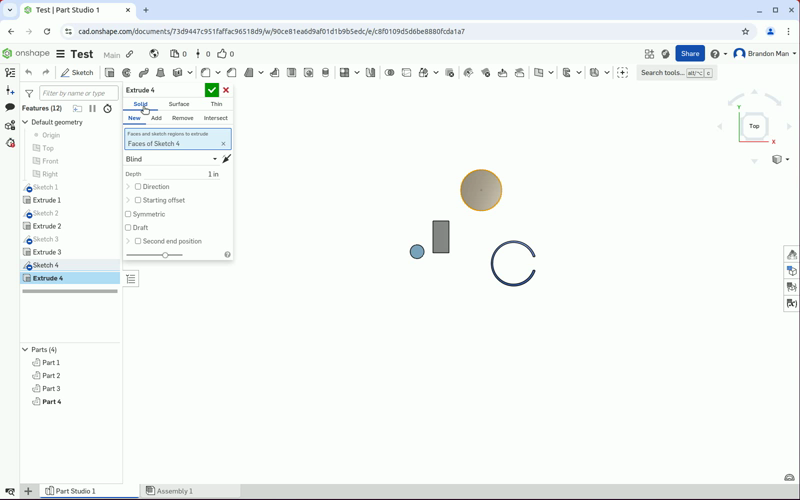
mouse_move(137, 120)
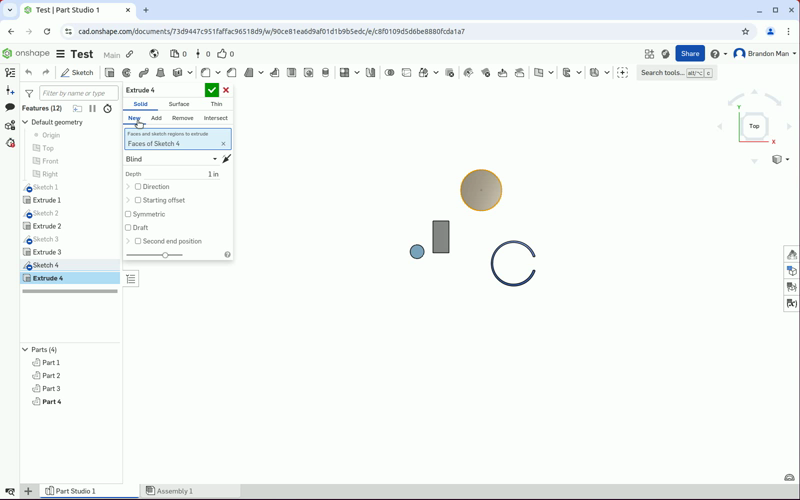
click(137, 120)
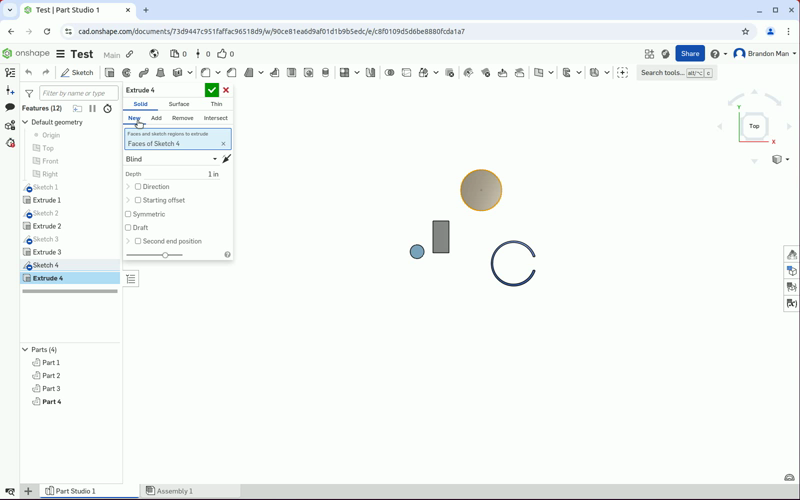
key(tab, 4)
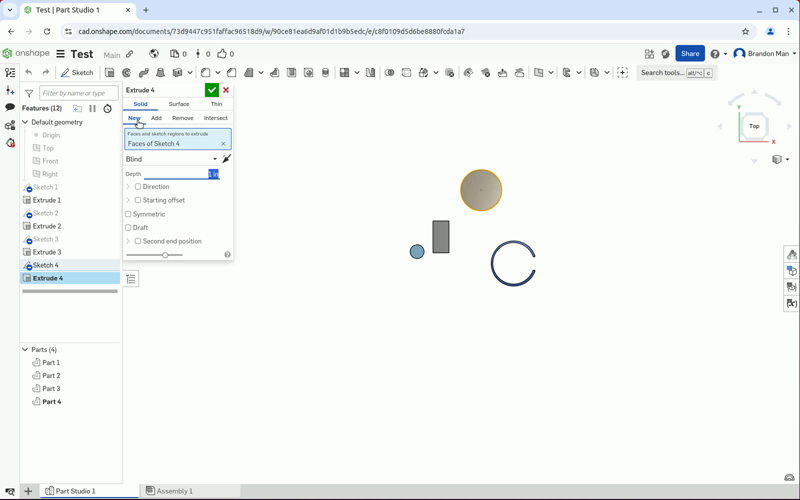
text(-0.241)
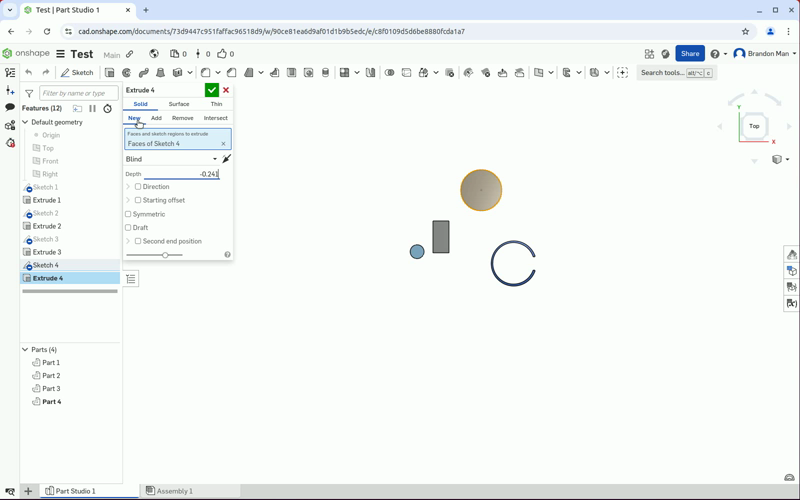
key(enter)
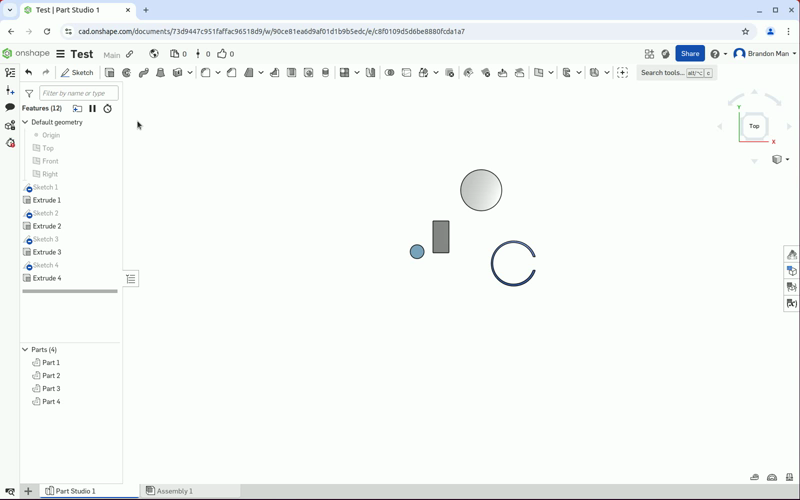
key(shift+h)
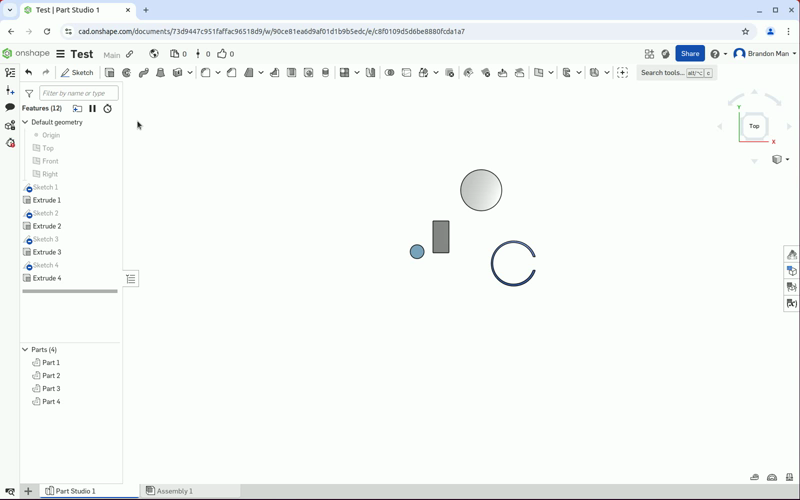
key(shift+h)
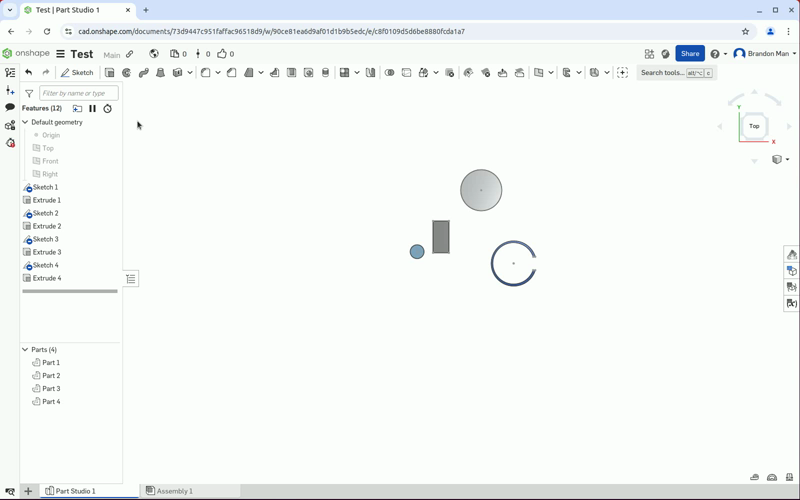
key(shift+7)
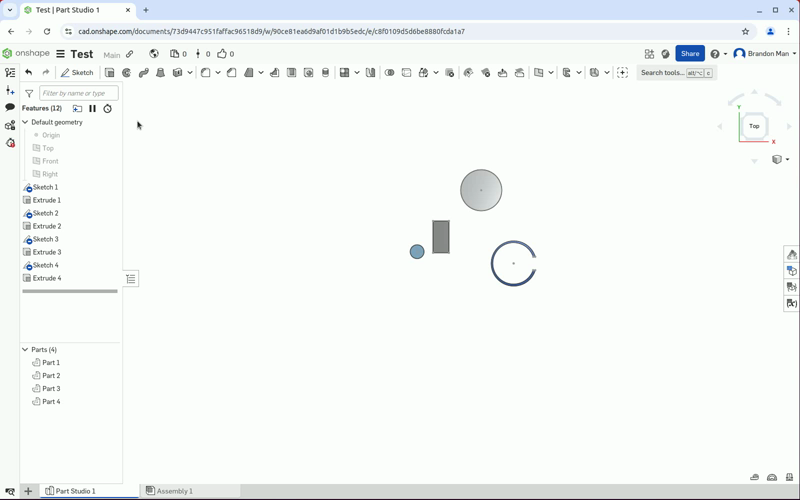
key(up, 3)
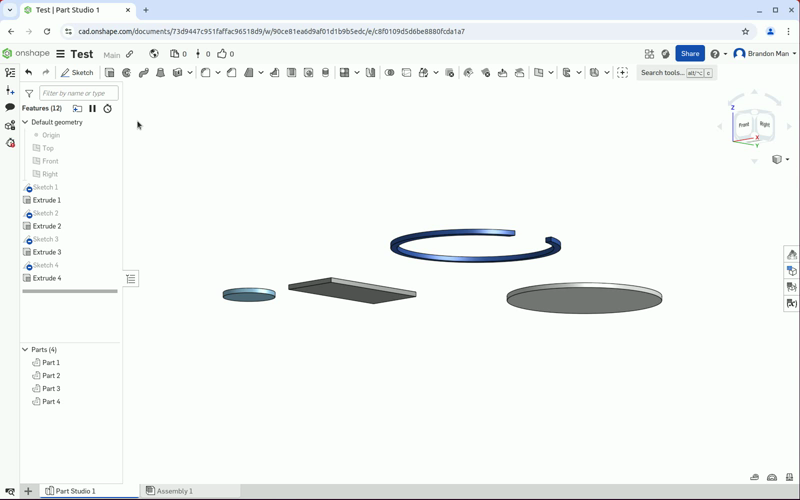
key(left, 3)
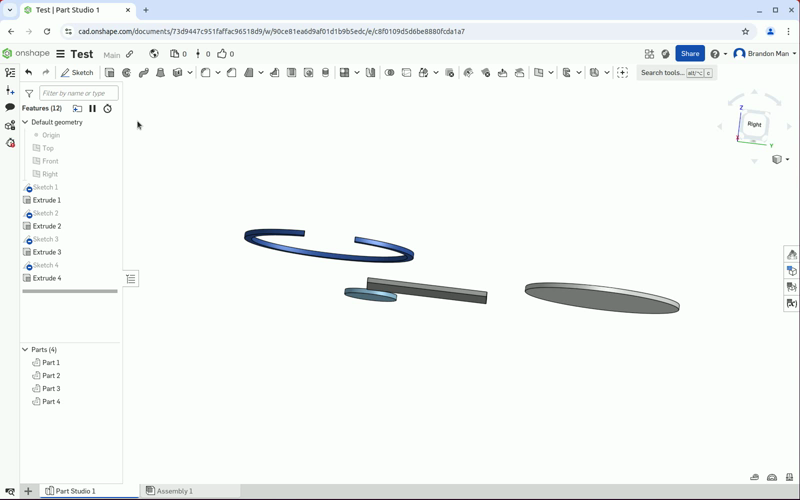
key(right, 3)
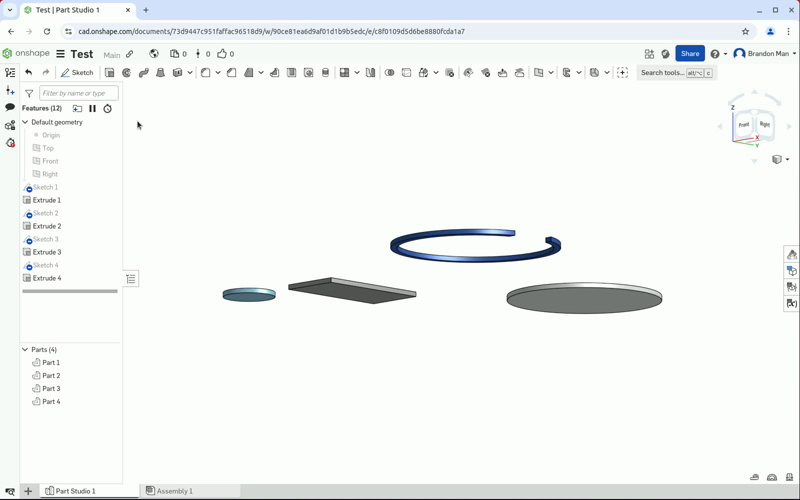
key(down, 3)
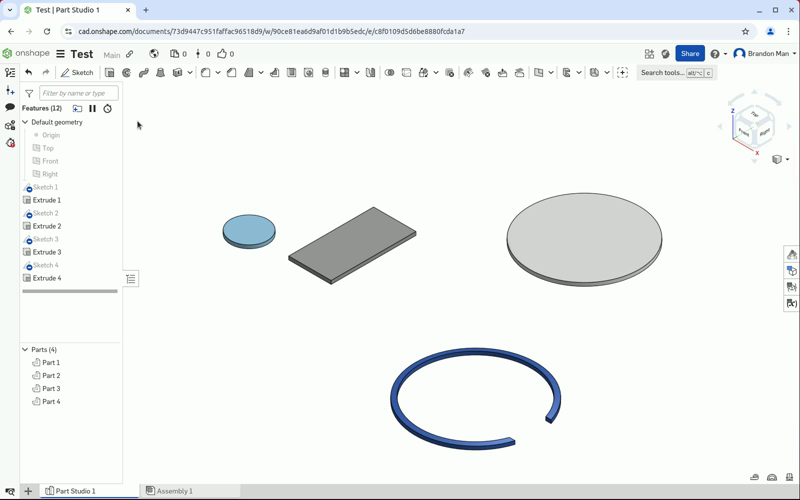
mouse_move(73, 189)
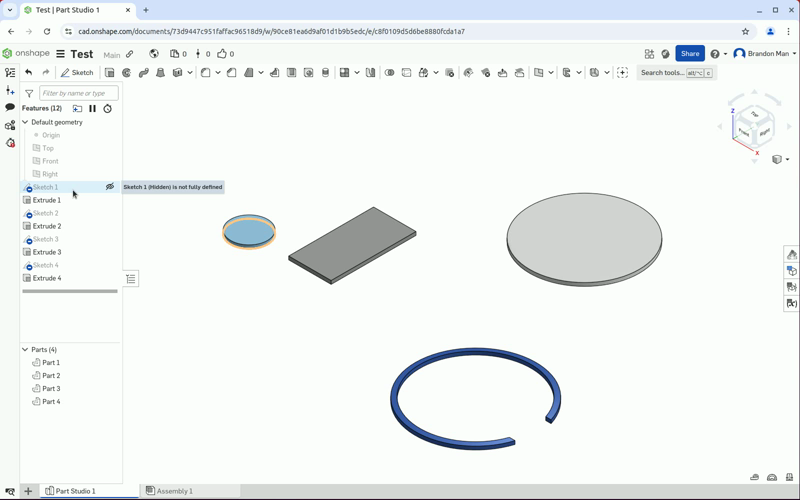
click(73, 189)